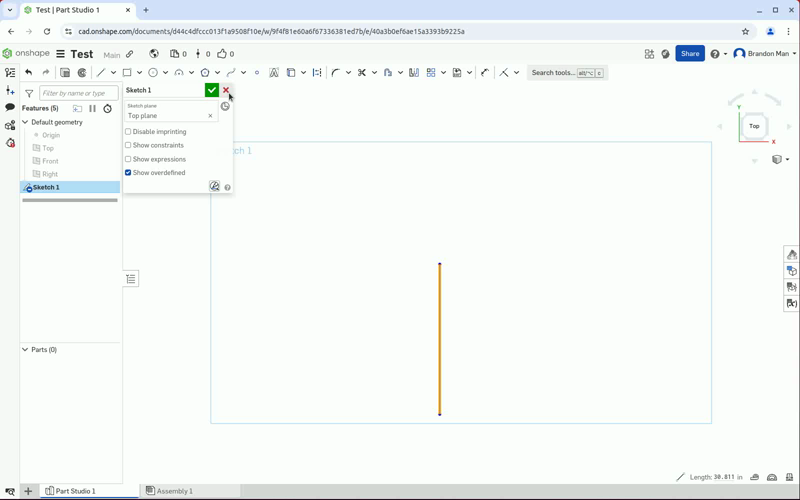
key(shift+h)
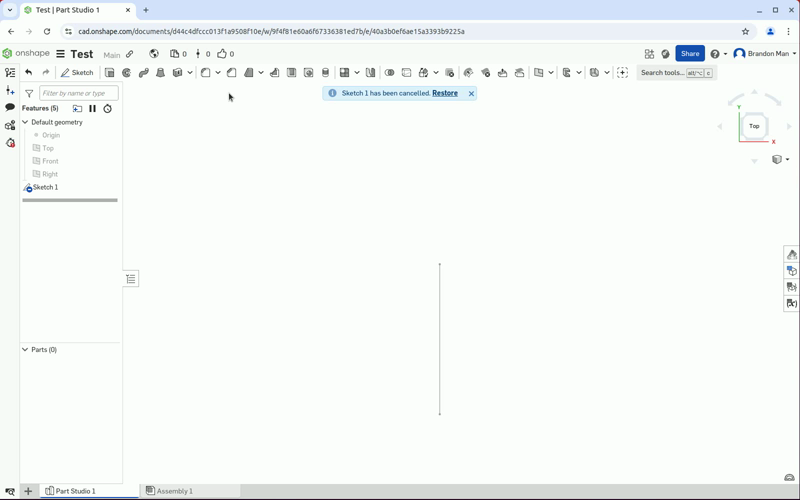
mouse_move(73, 352)
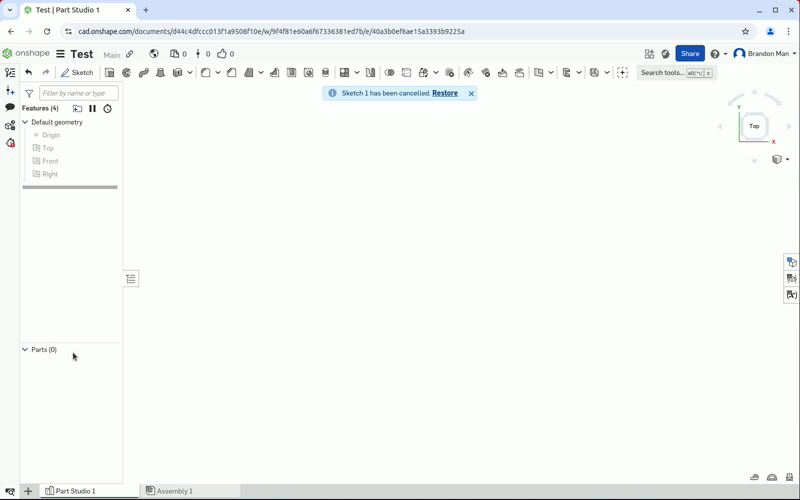
key(y)
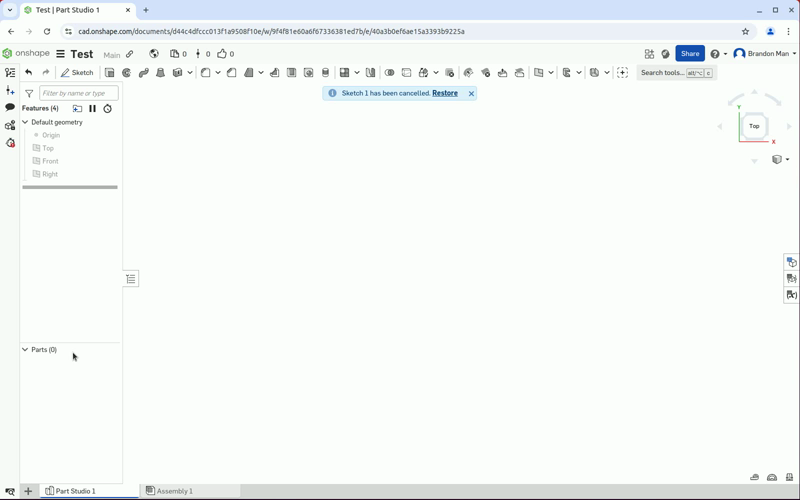
key(shift+p)
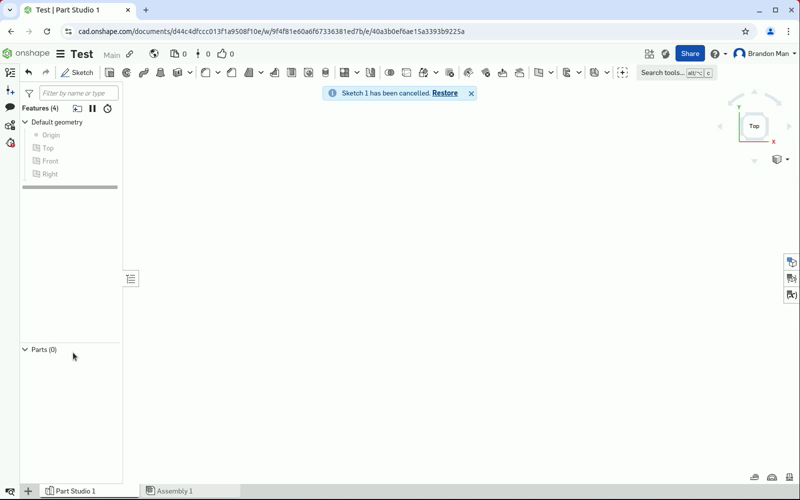
key(space)
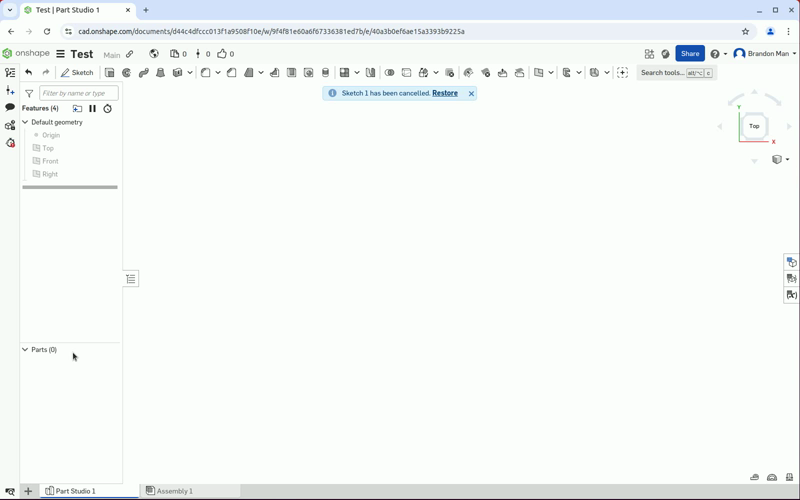
key_down(shift)
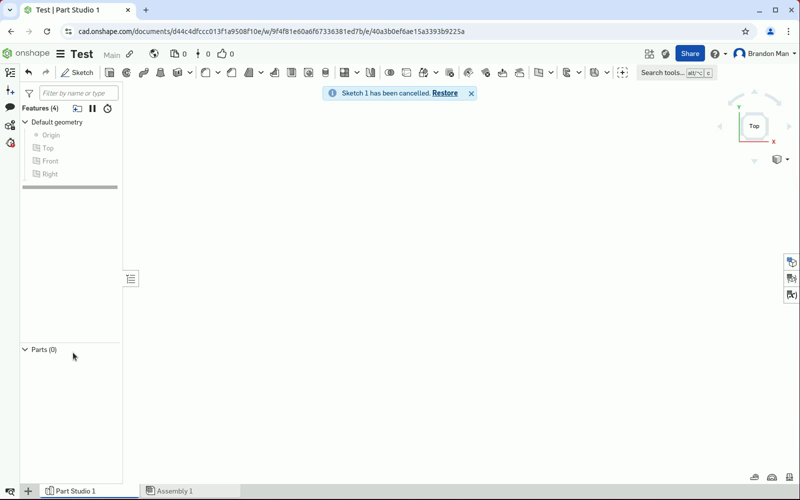
key(up)
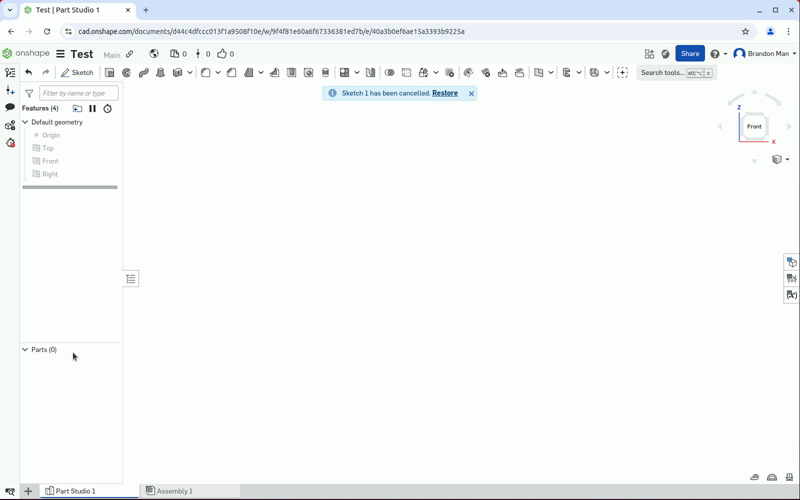
key_up(shift)
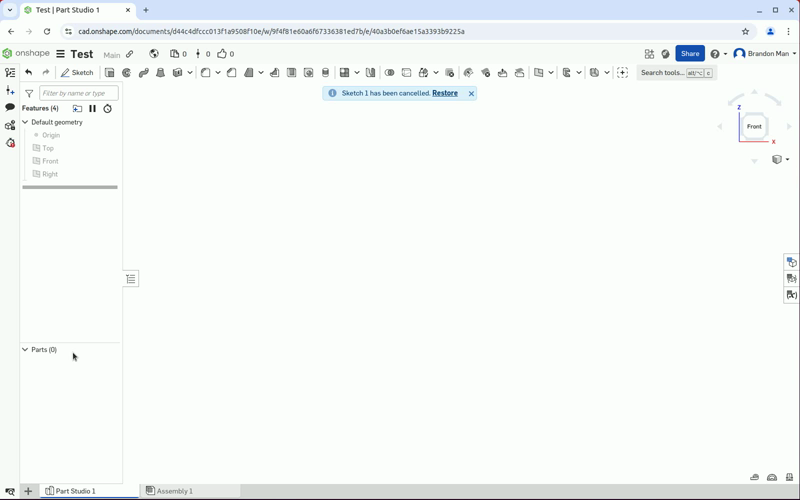
key(space)
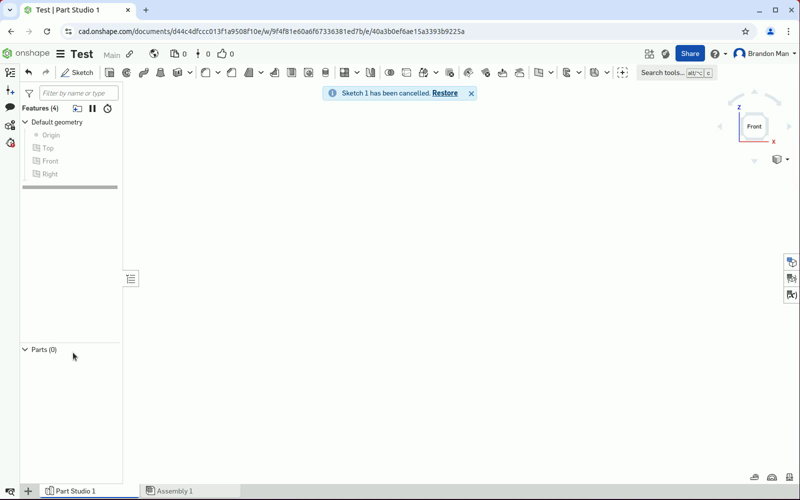
key_down(shift)
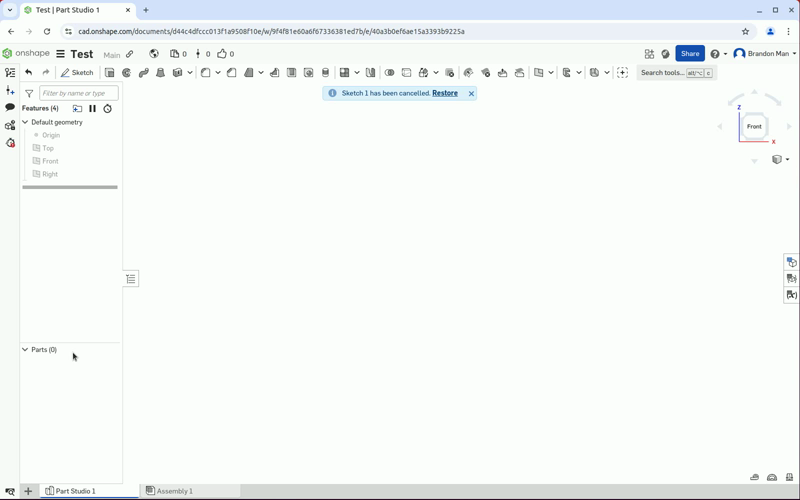
key(left)
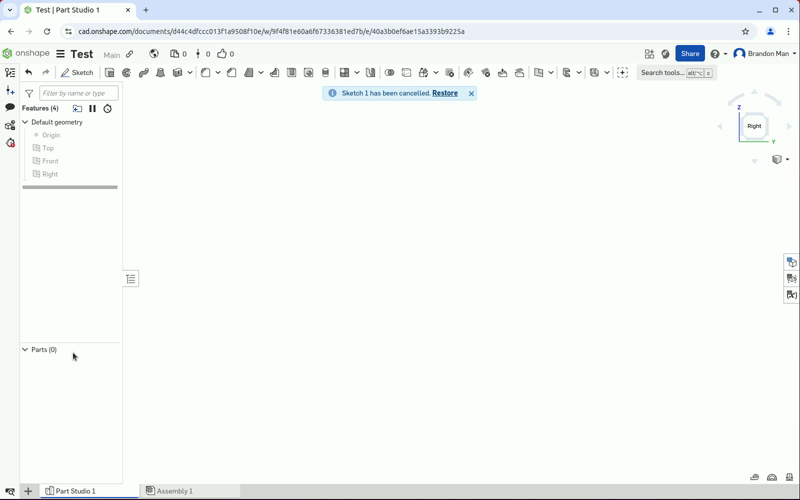
key_up(shift)
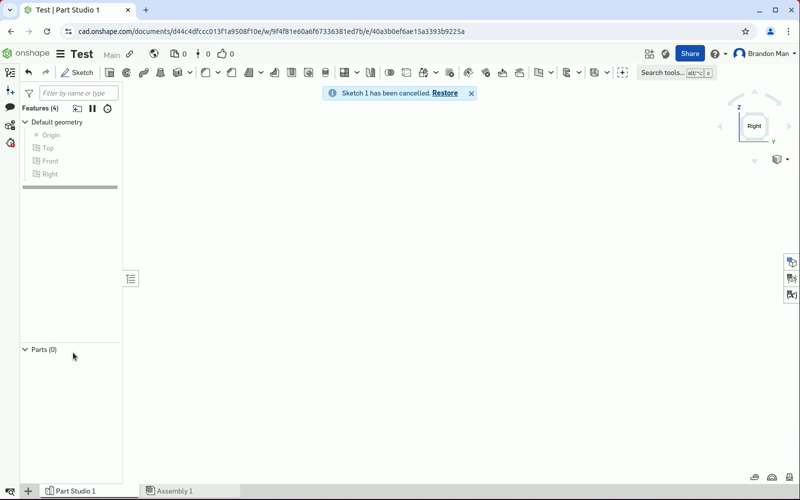
mouse_move(73, 352)
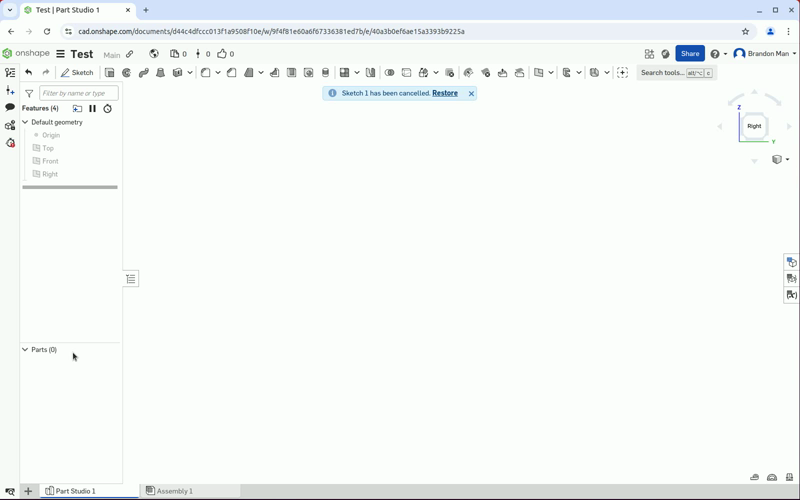
key(shift+y)
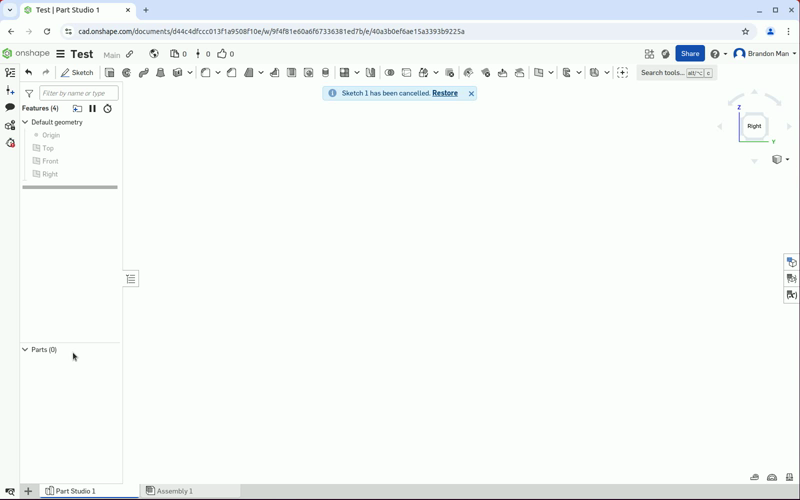
key(shift+s)
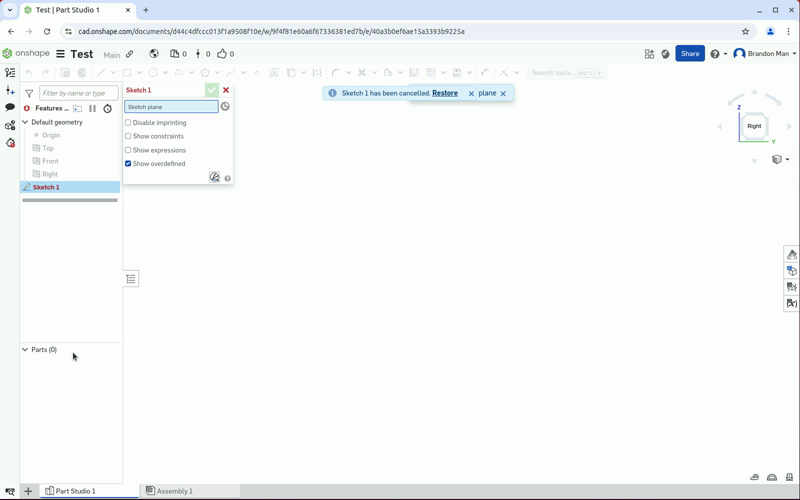
mouse_move(73, 176)
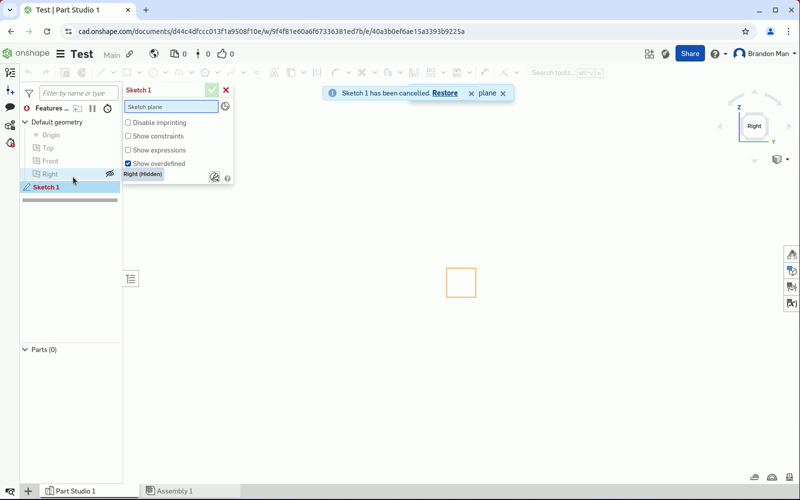
click(73, 176)
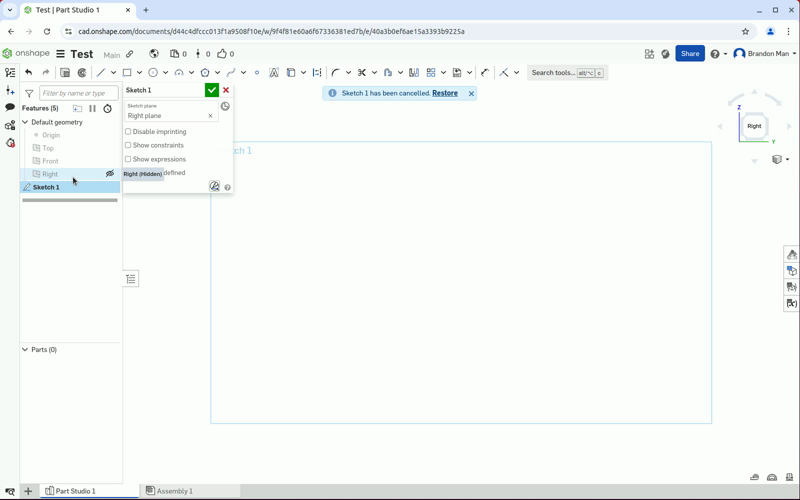
mouse_move(73, 352)
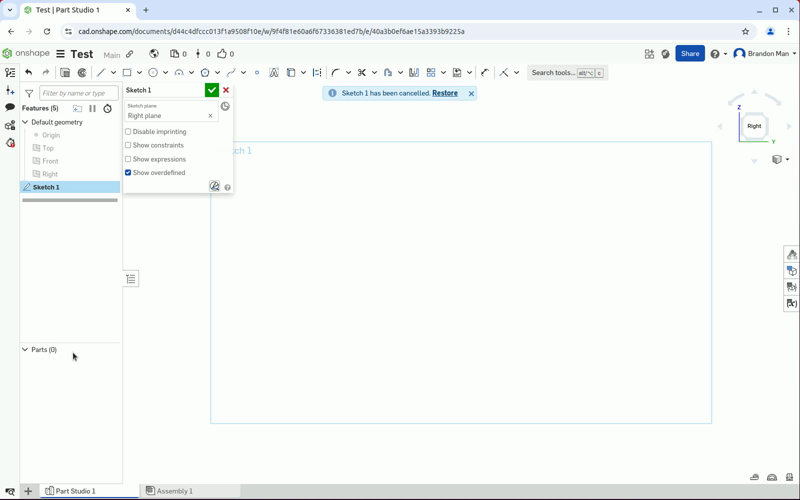
key(y)
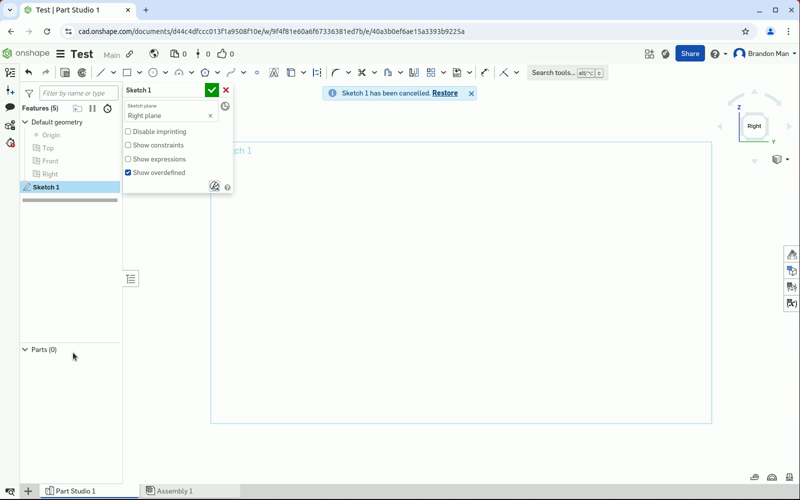
key(l)
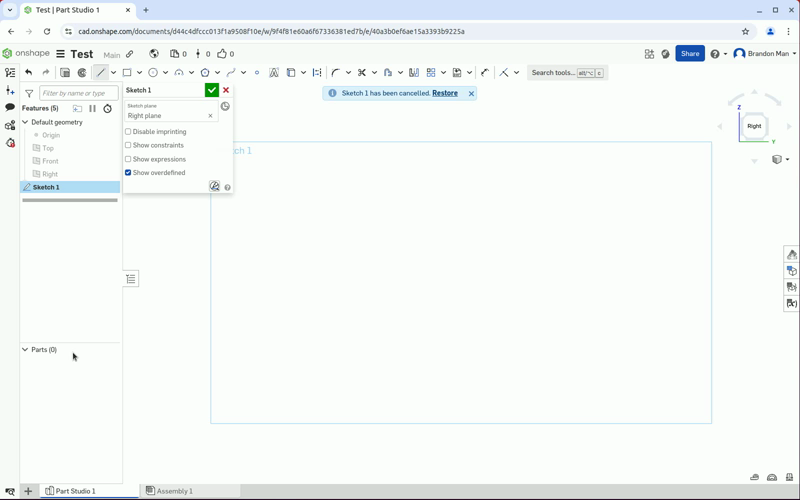
key_down(shift)
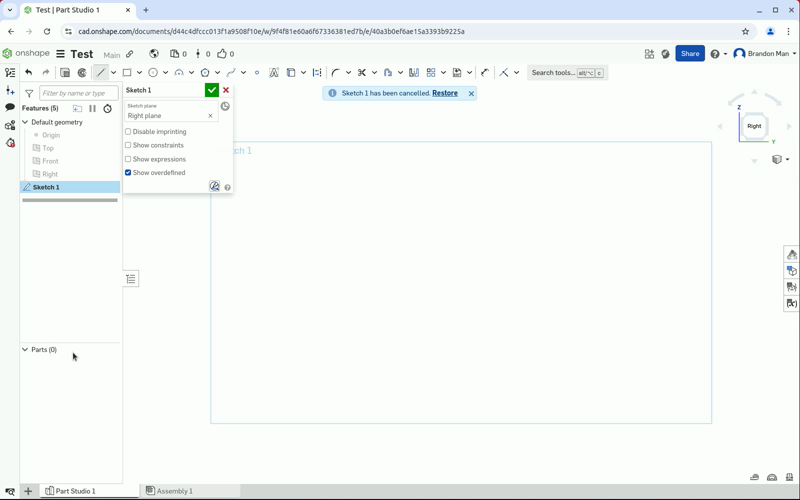
mouse_move(429, 282)
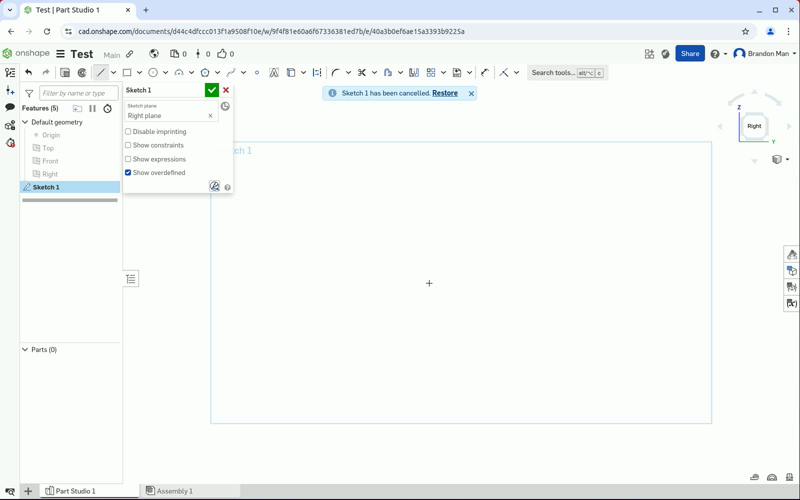
click(429, 282)
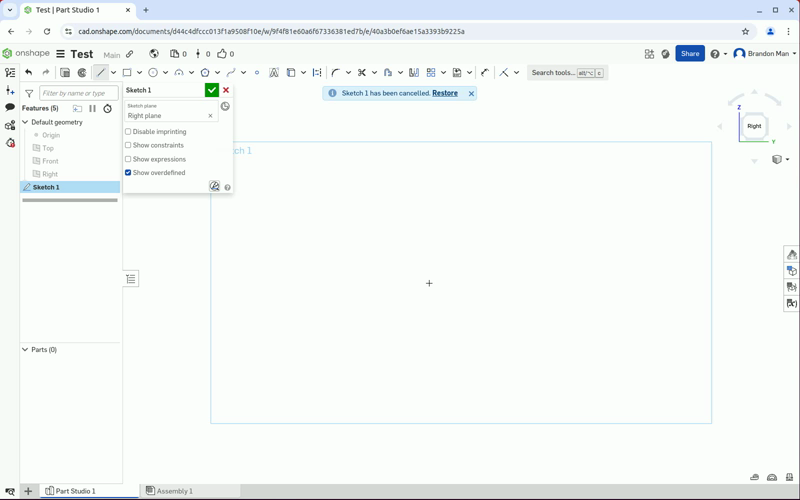
key_up(shift)
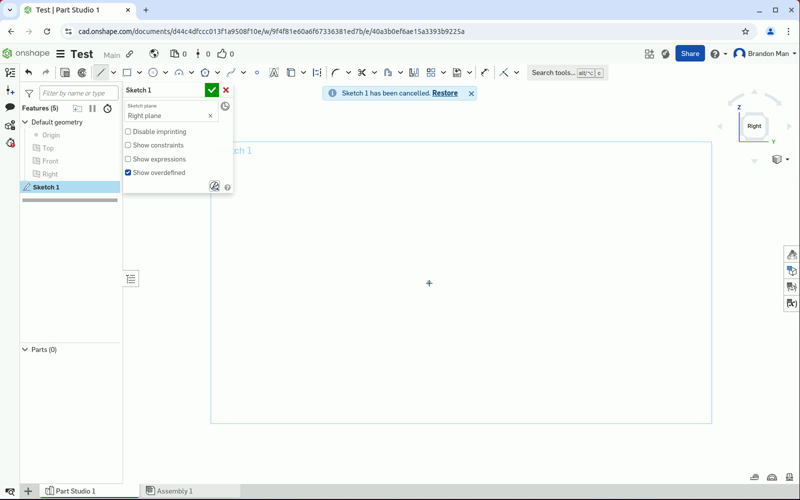
key_down(shift)
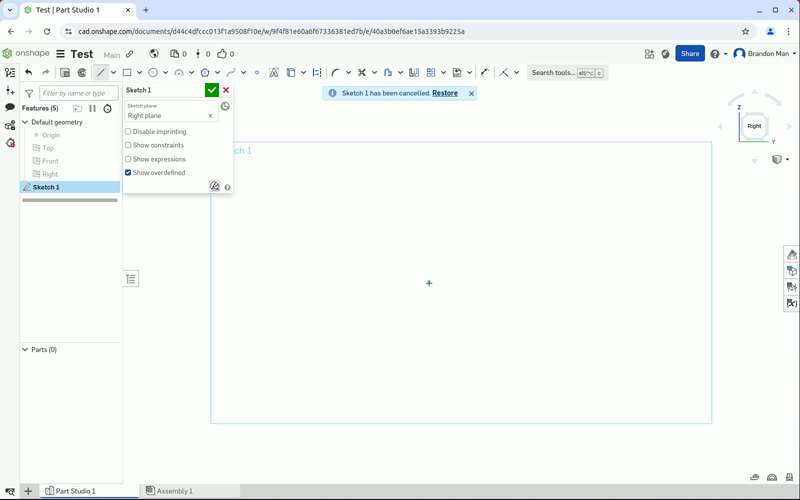
mouse_move(573, 282)
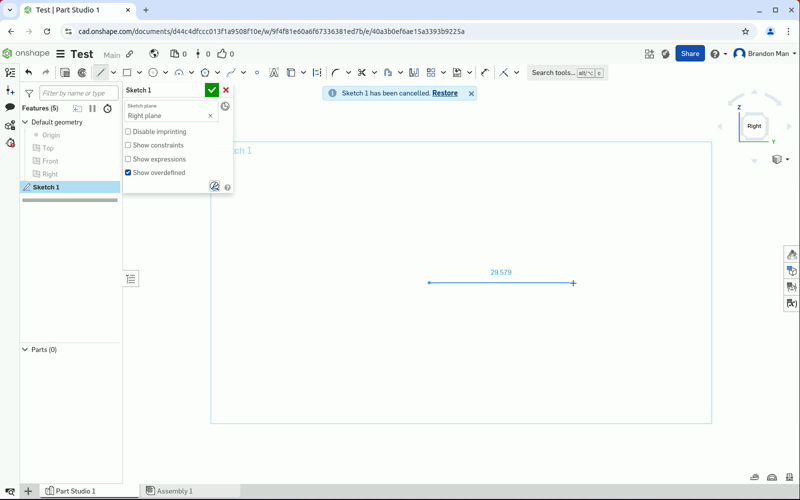
click(573, 282)
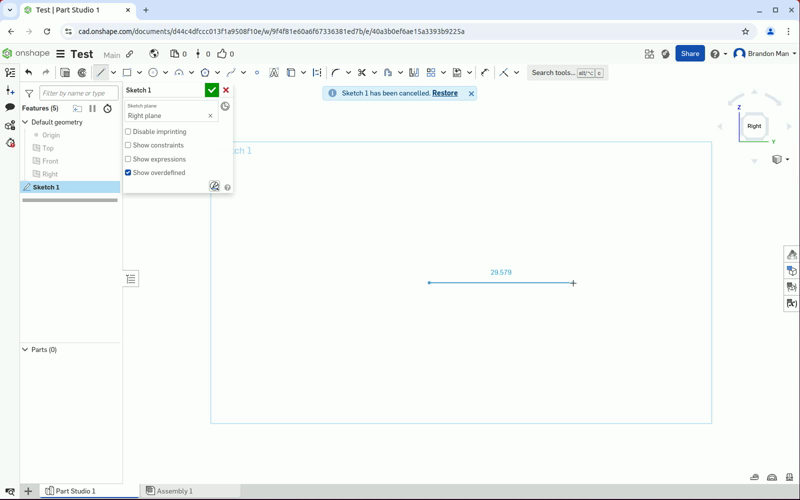
key_up(shift)
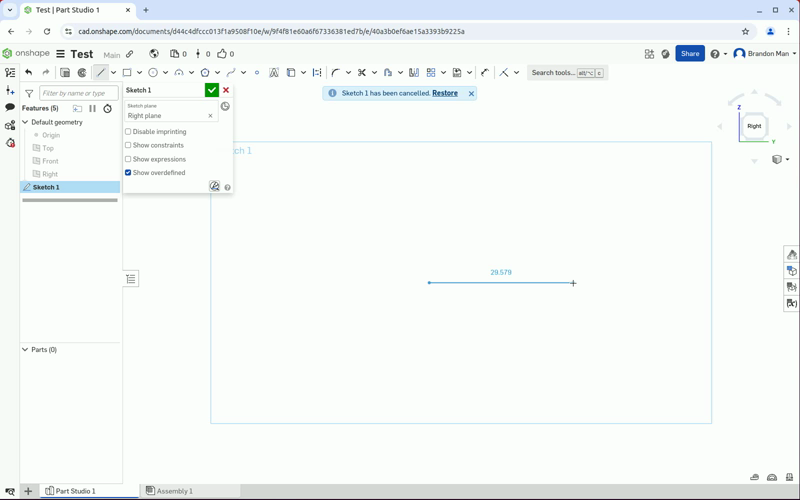
key_down(shift)
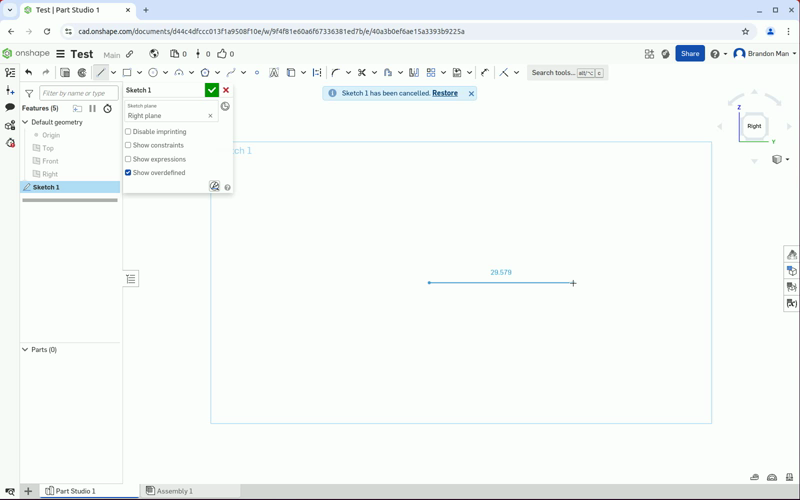
mouse_move(589, 282)
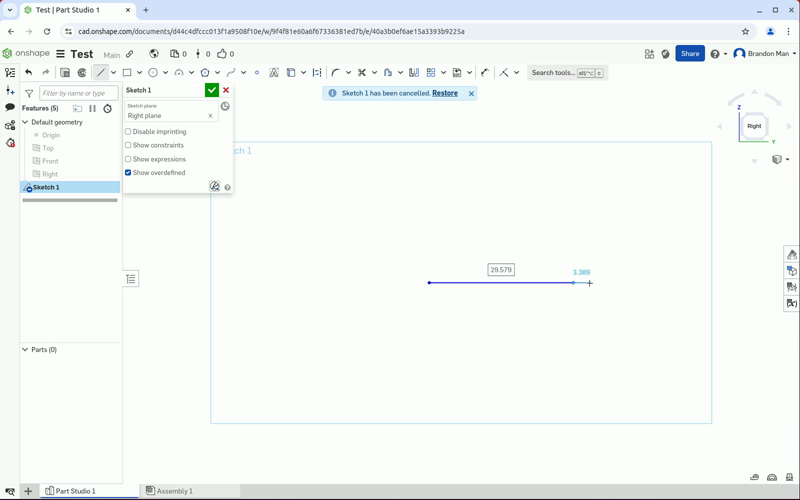
mouse_move(573, 281)
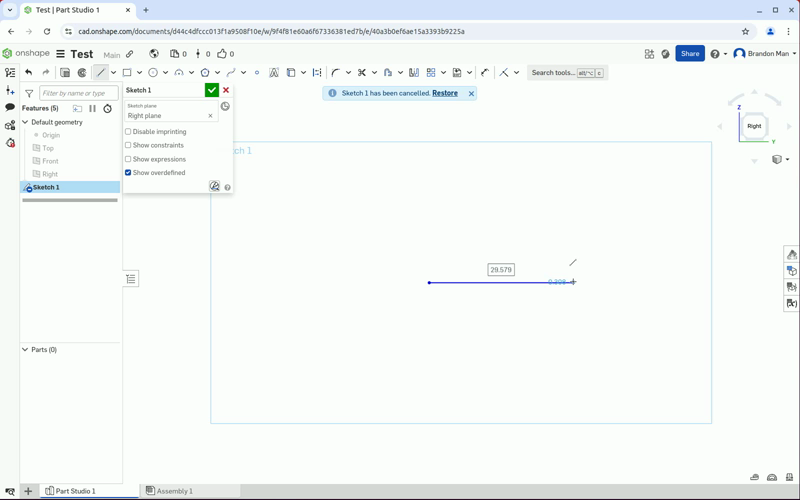
scroll(6)
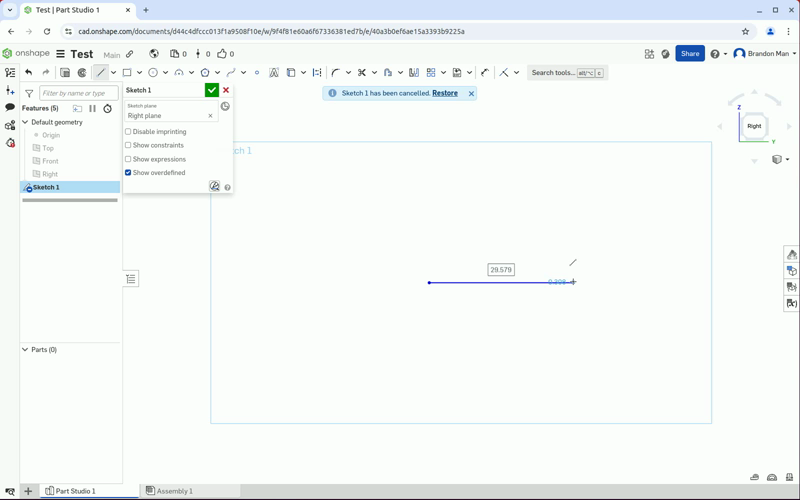
scroll(6)
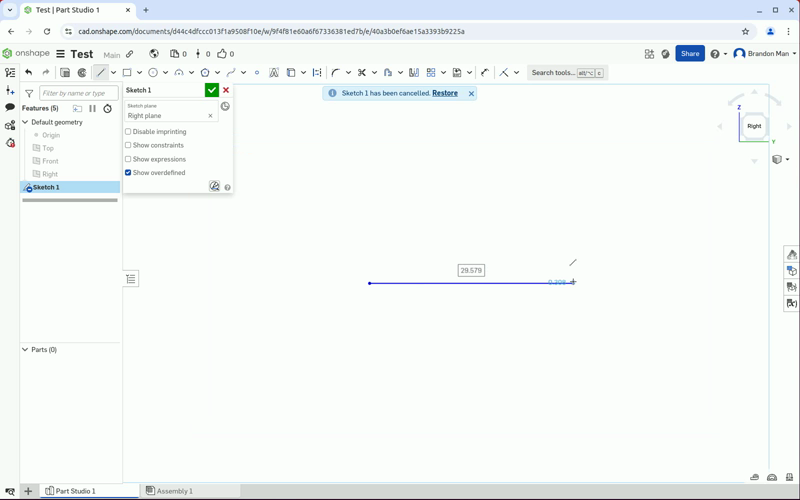
scroll(6)
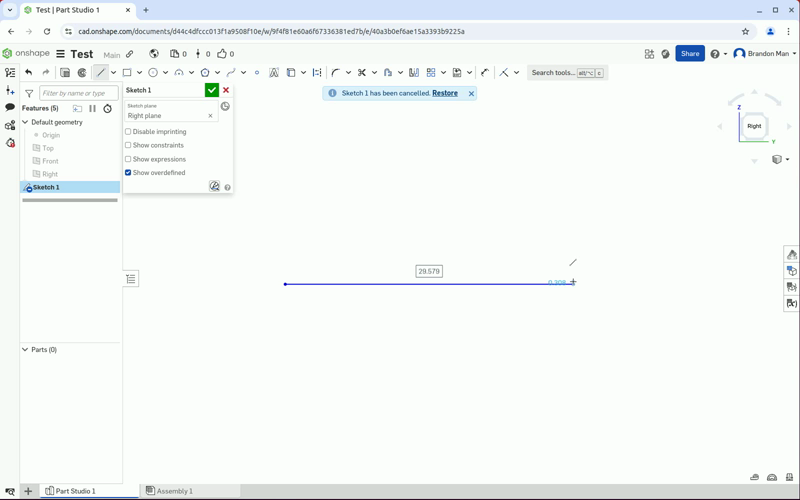
scroll(6)
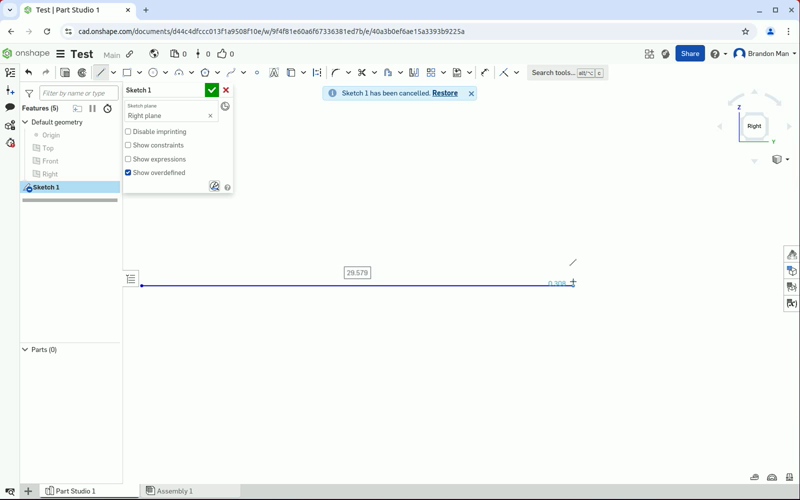
scroll(6)
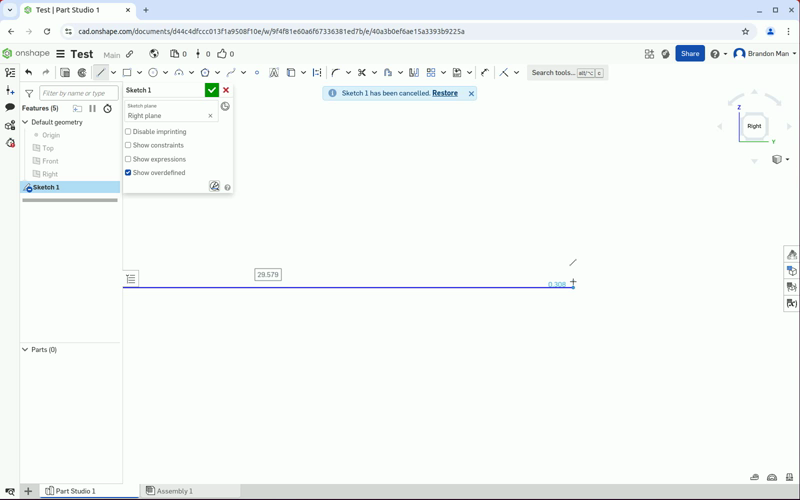
scroll(6)
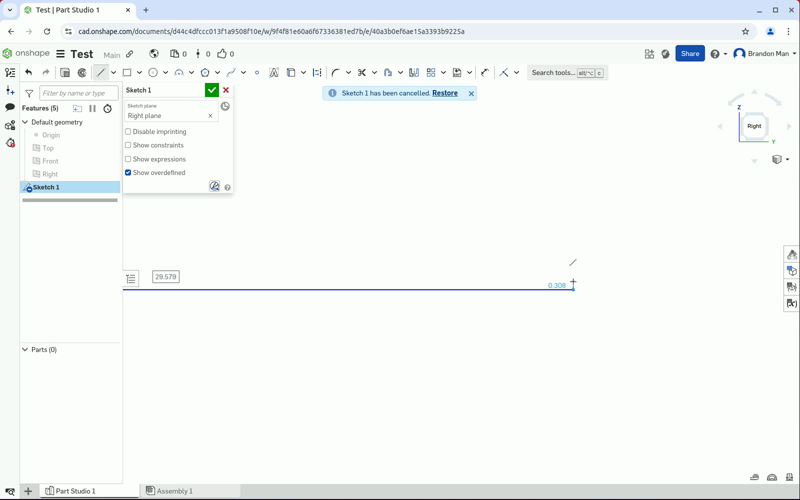
scroll(6)
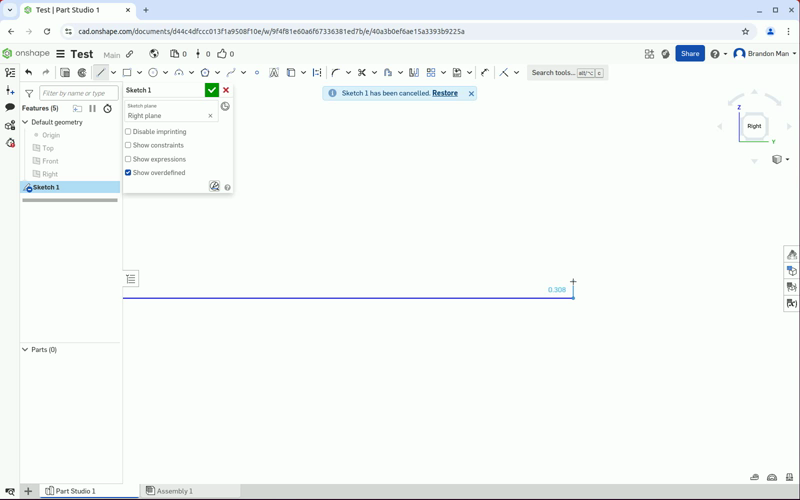
click(573, 281)
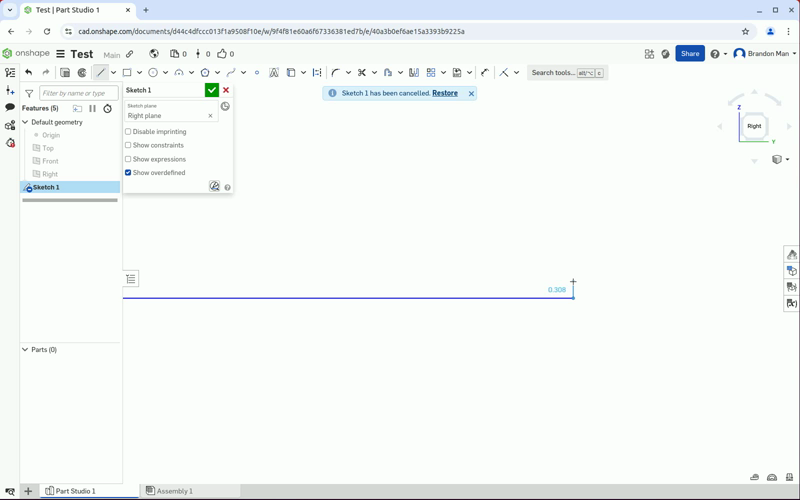
scroll(-6)
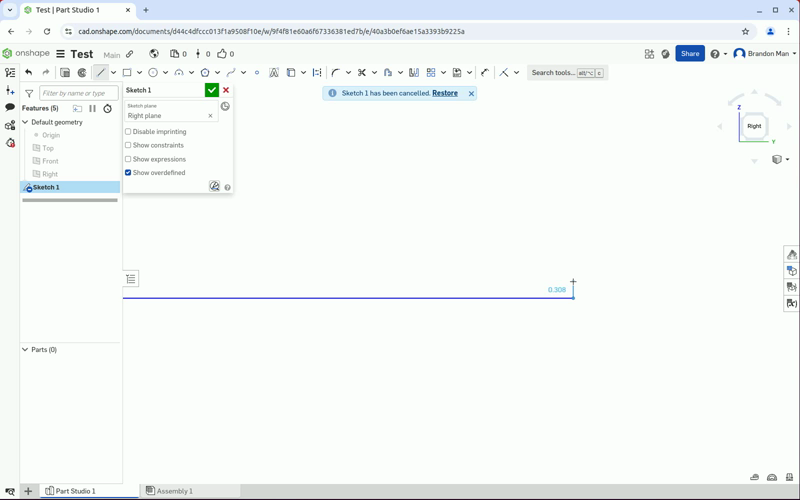
scroll(-6)
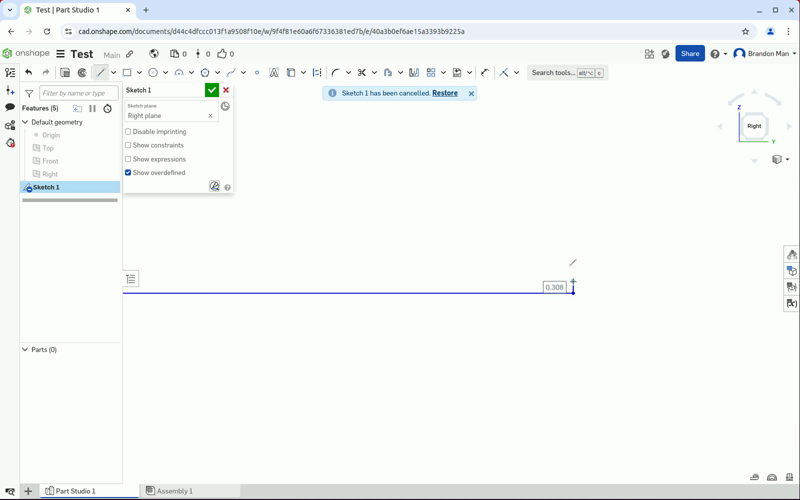
scroll(-6)
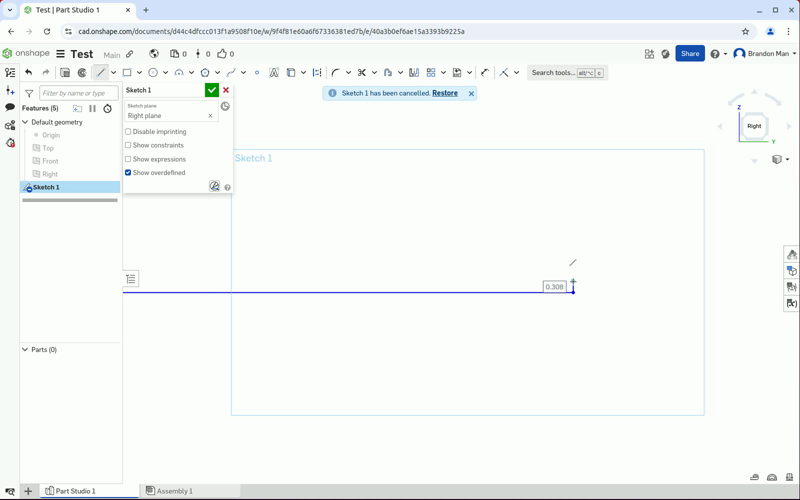
scroll(-6)
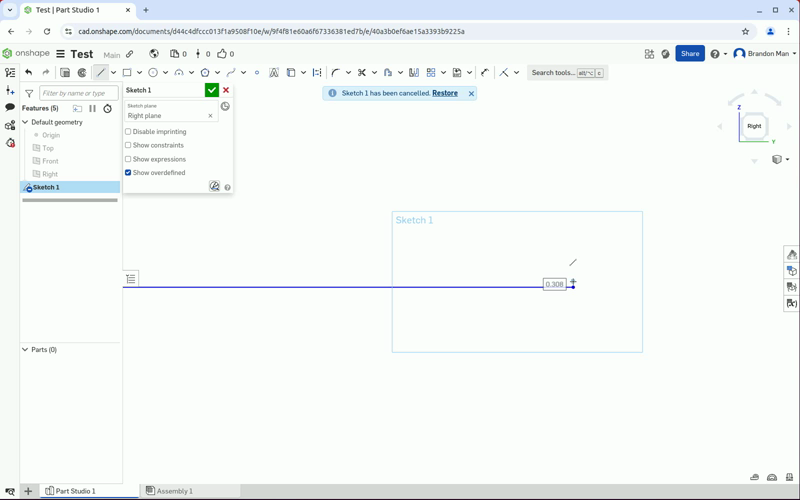
scroll(-6)
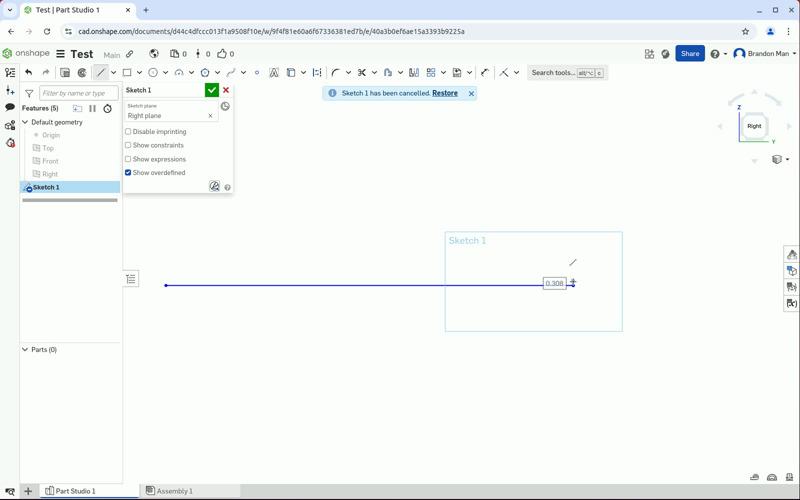
scroll(-6)
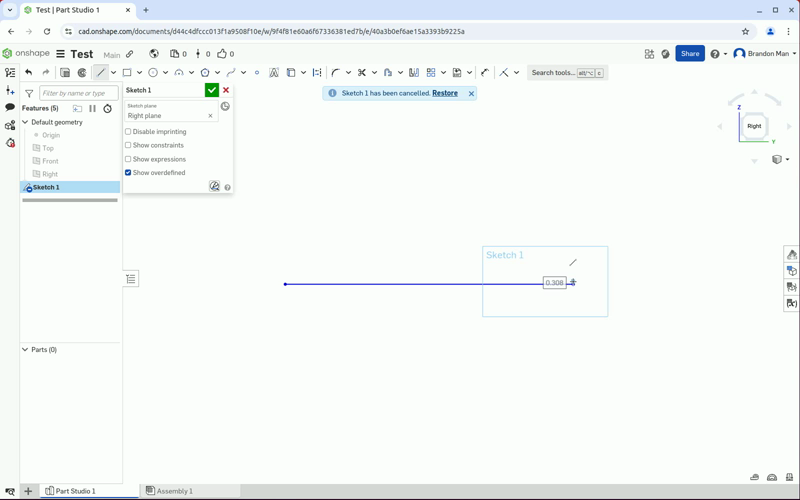
scroll(-6)
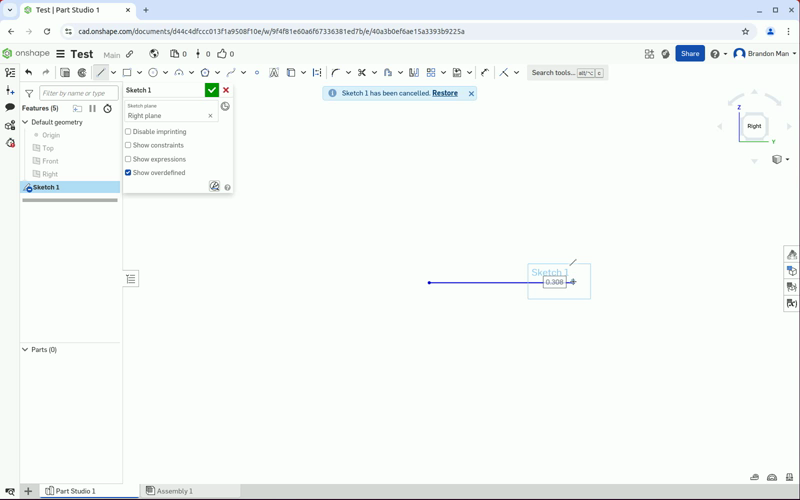
key_up(shift)
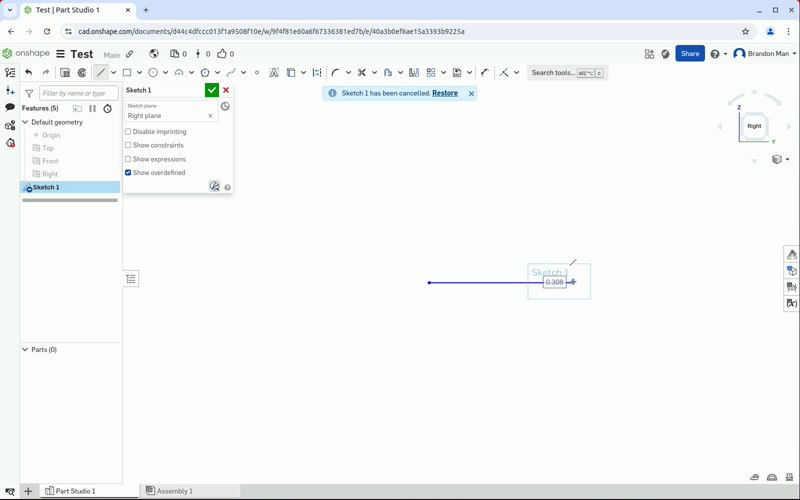
key_down(shift)
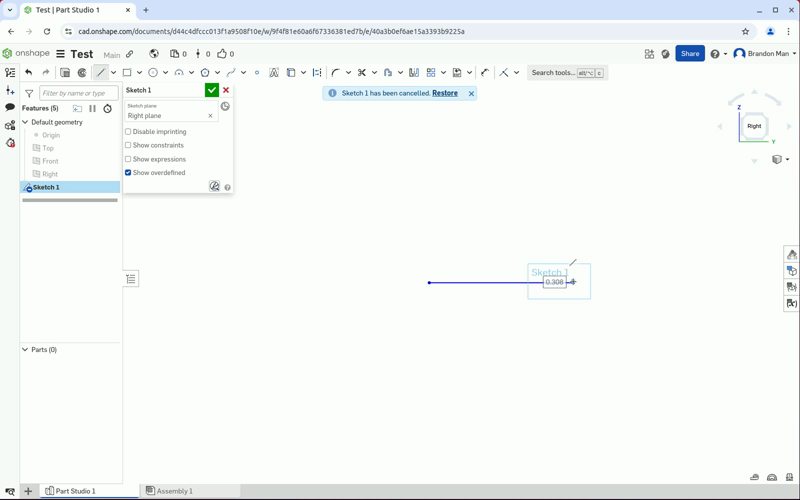
mouse_move(429, 281)
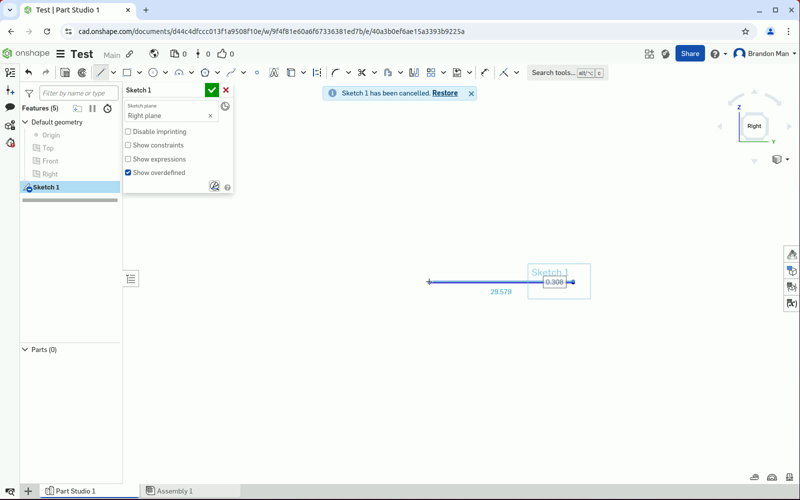
scroll(6)
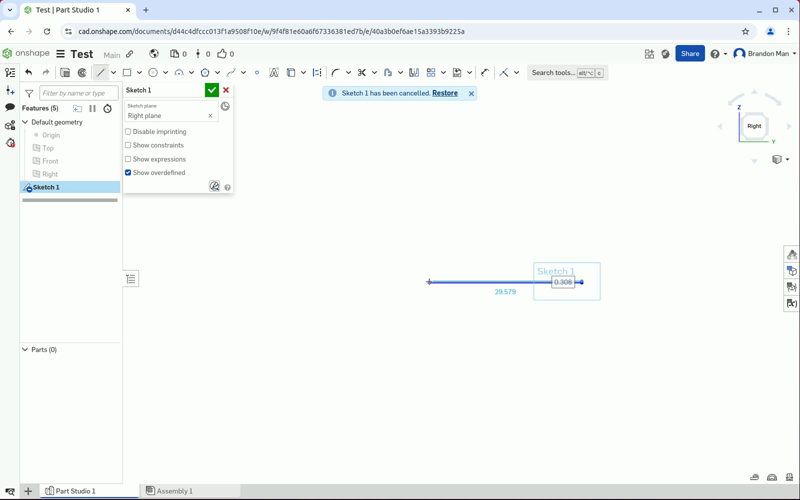
scroll(6)
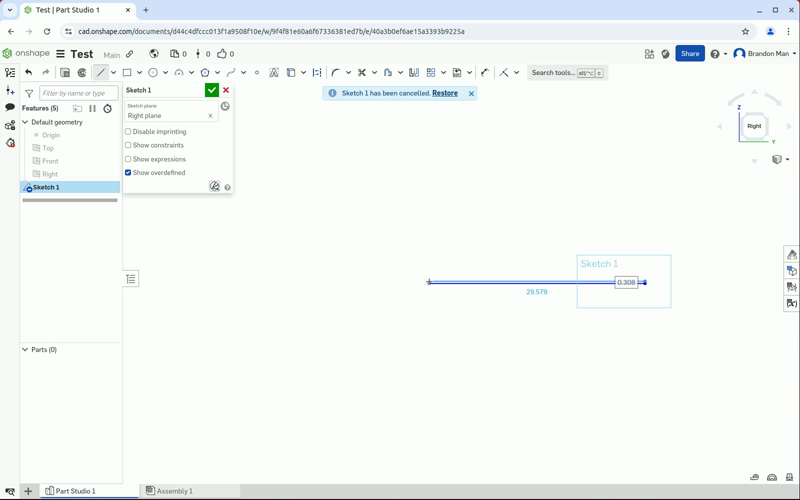
scroll(6)
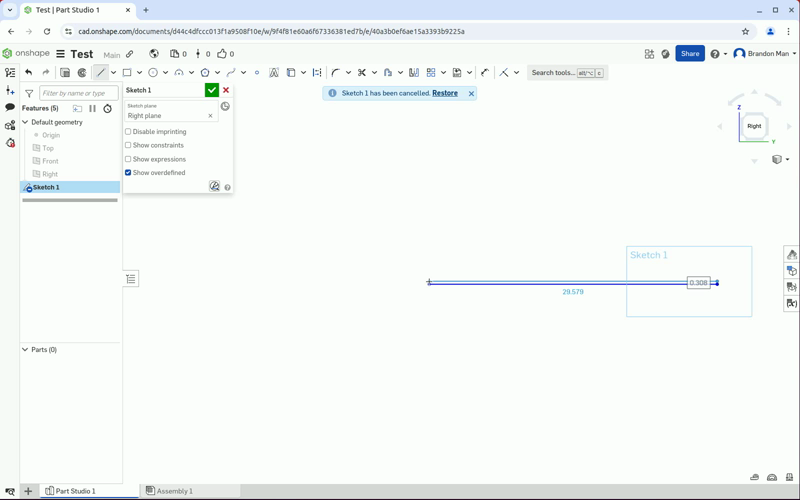
scroll(6)
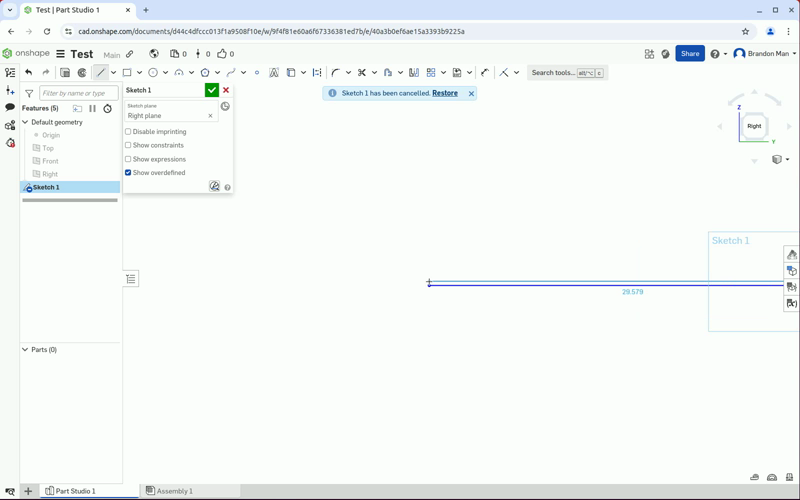
scroll(6)
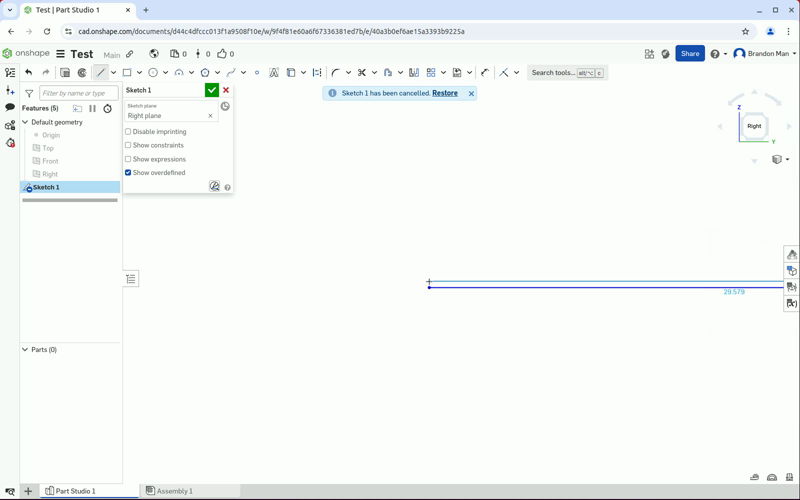
scroll(6)
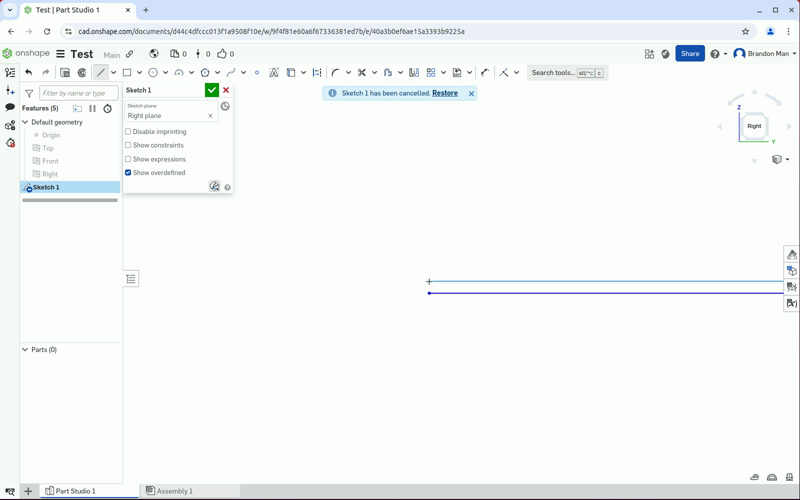
scroll(6)
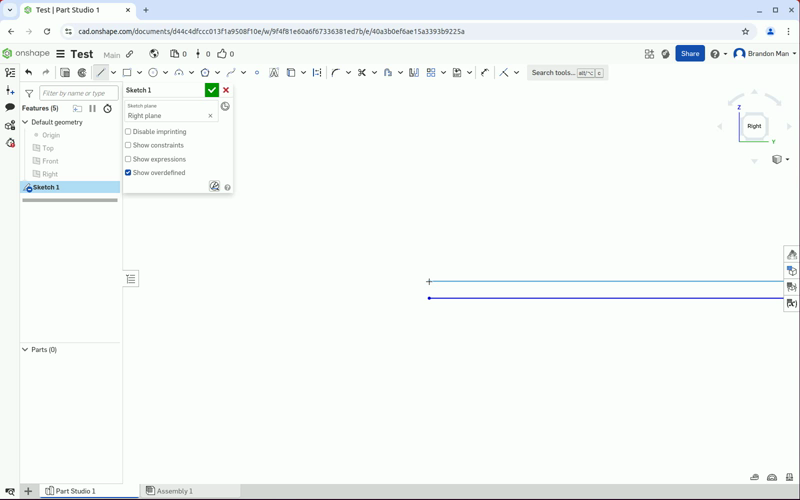
click(429, 281)
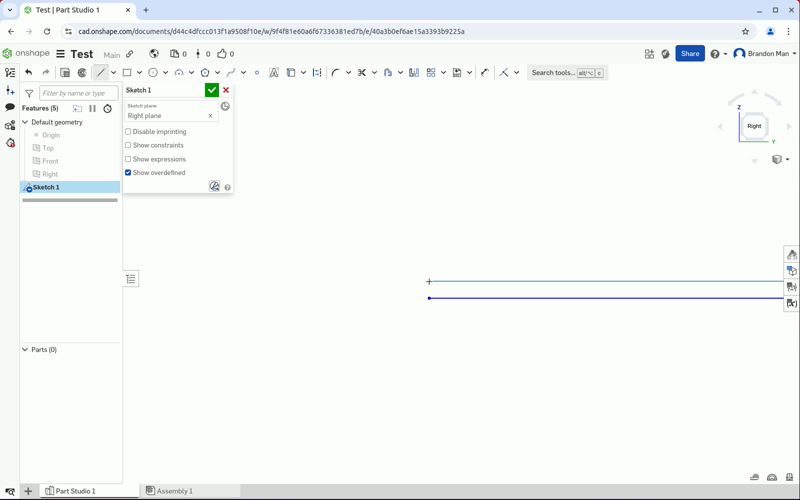
scroll(-6)
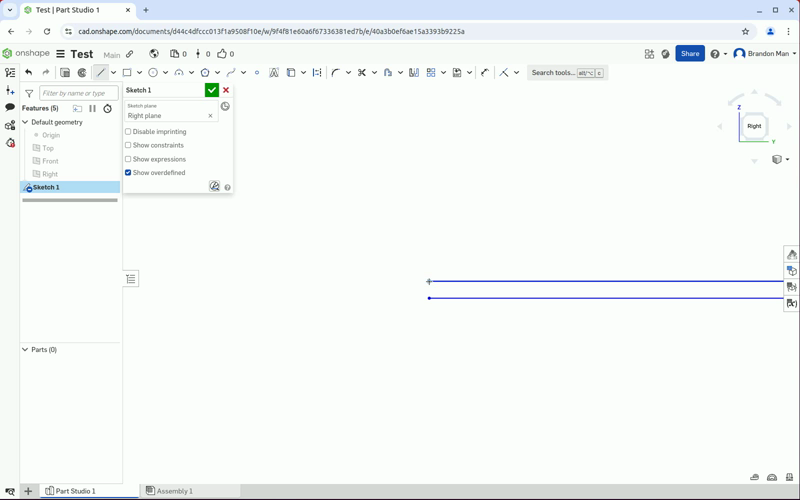
scroll(-6)
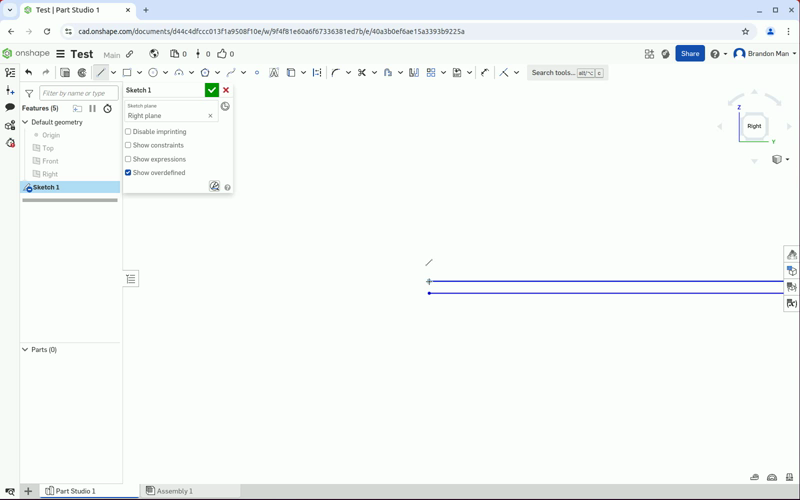
scroll(-6)
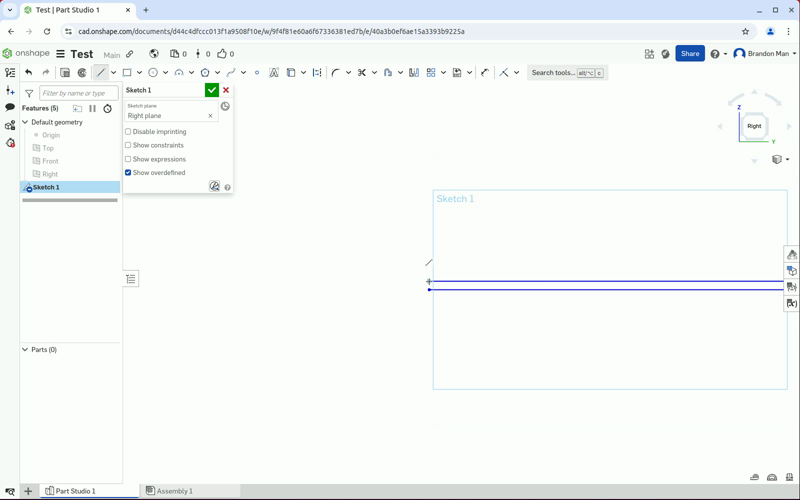
scroll(-6)
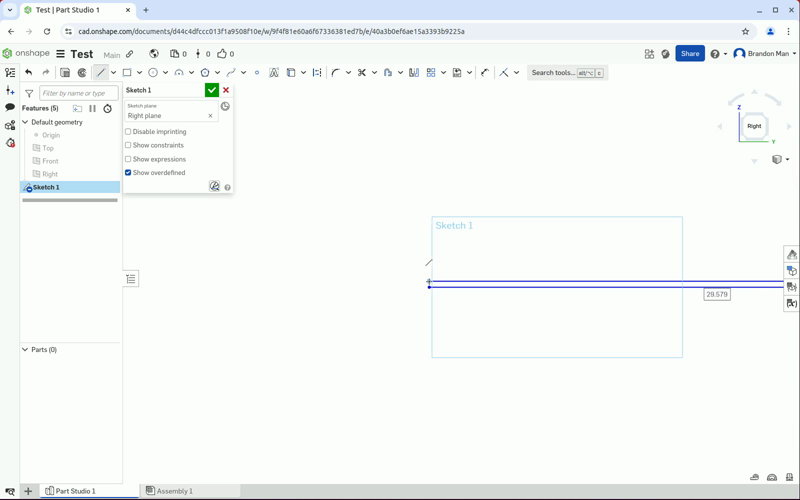
scroll(-6)
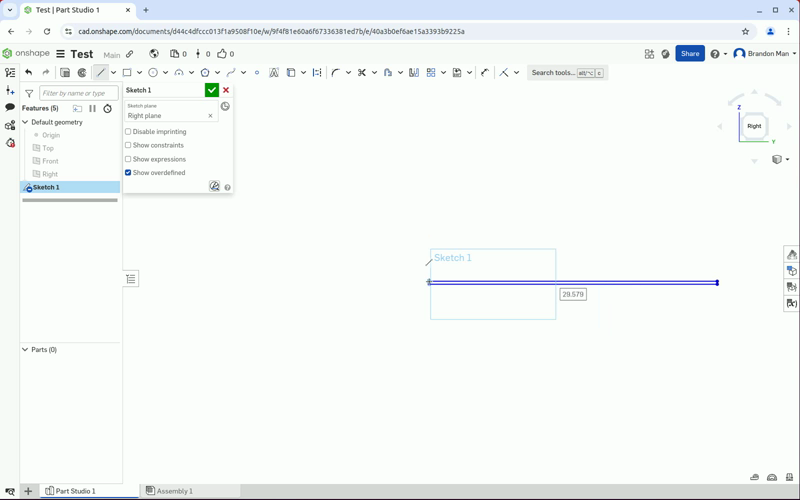
scroll(-6)
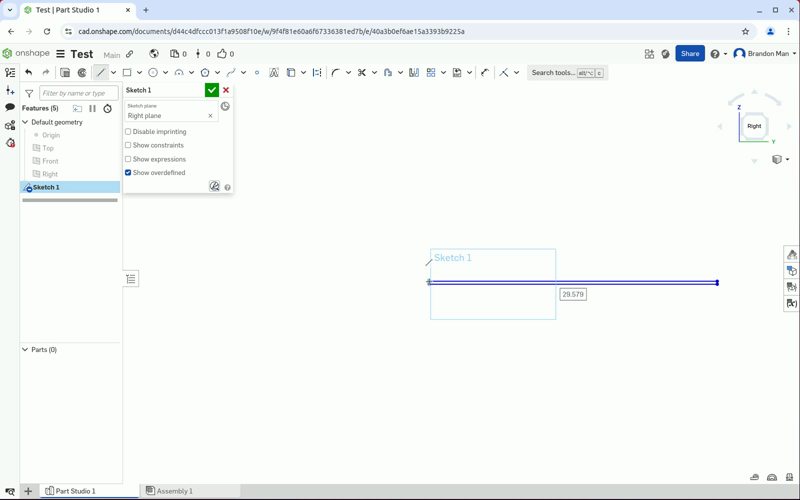
scroll(-6)
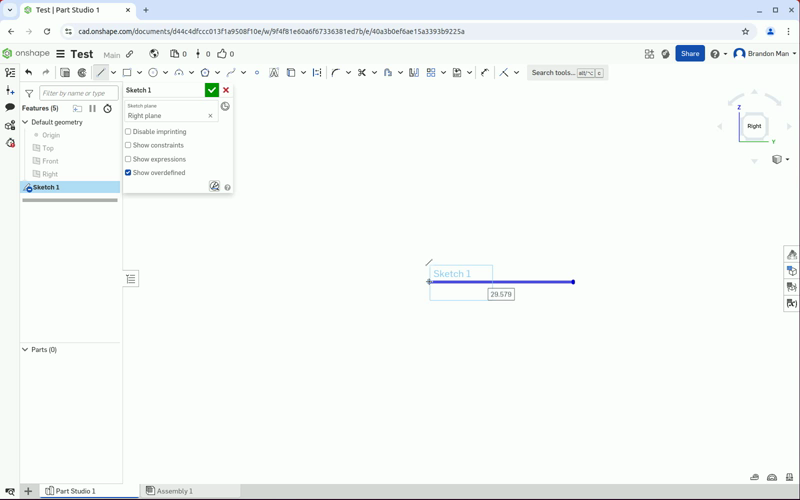
key_up(shift)
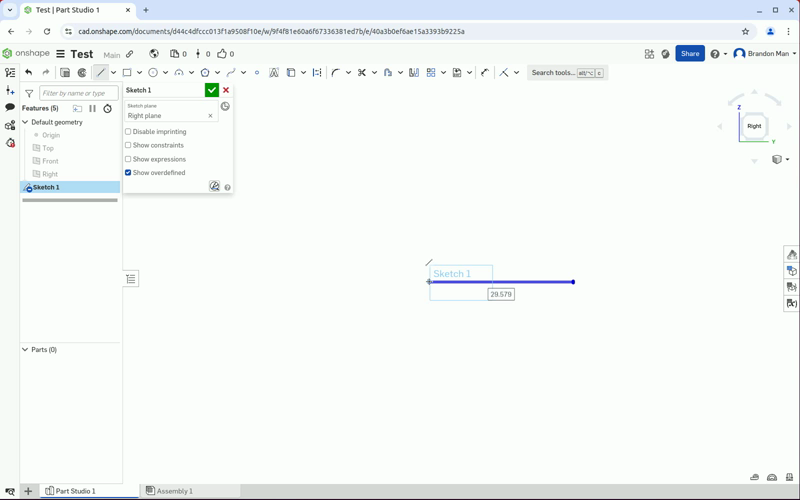
mouse_move(459, 281)
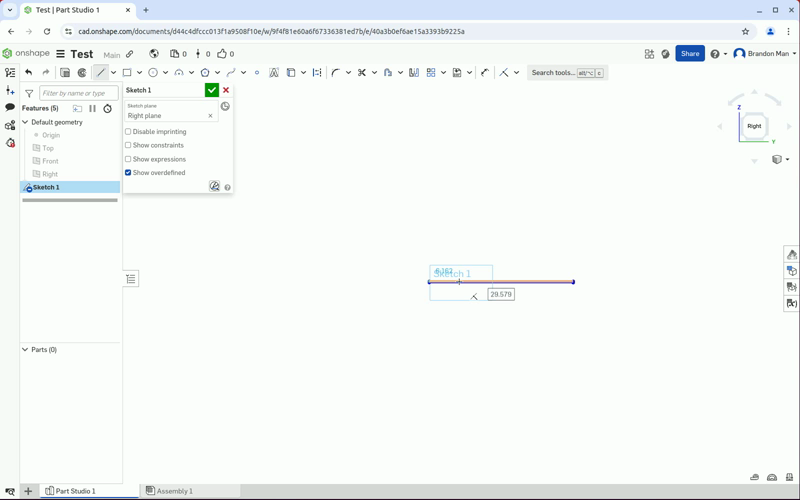
key_down(shift)
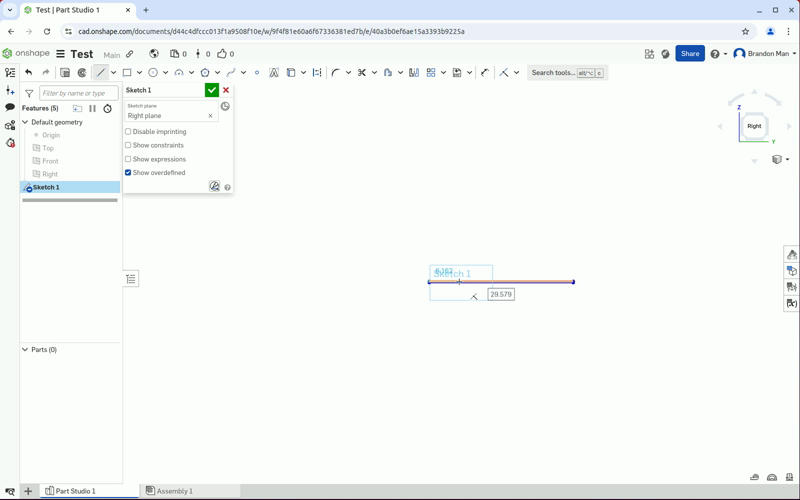
mouse_move(429, 282)
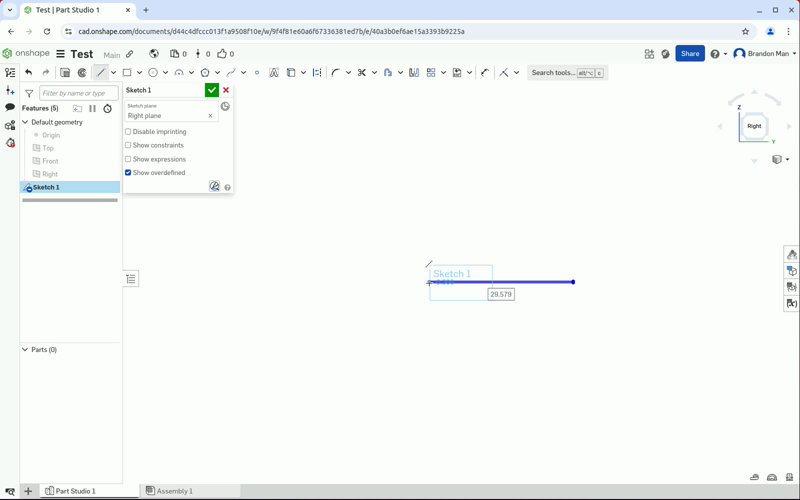
scroll(6)
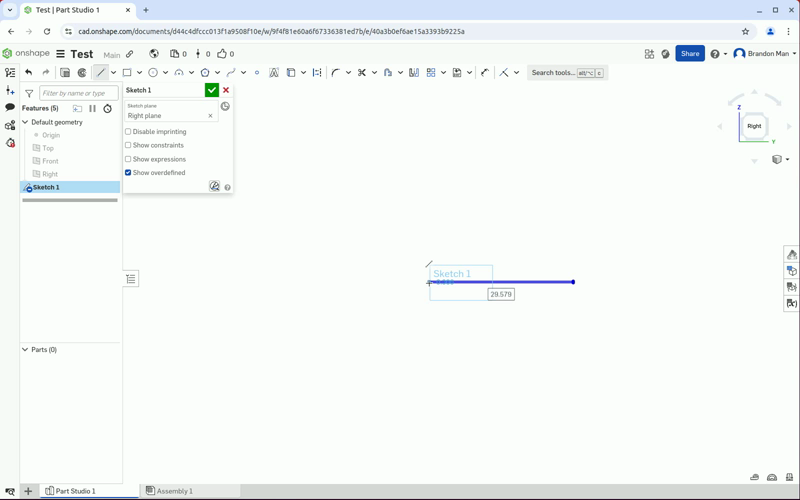
scroll(6)
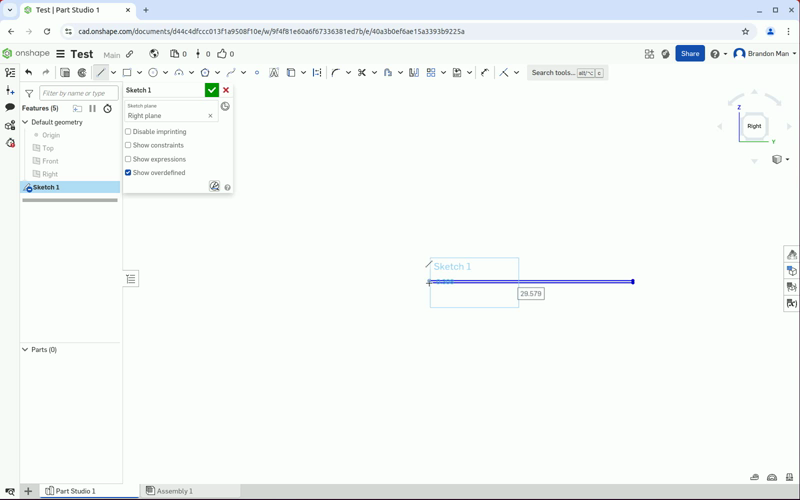
scroll(6)
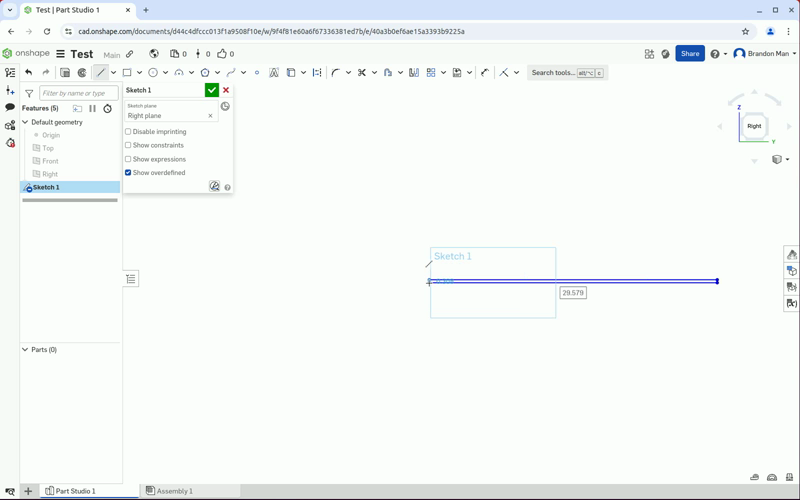
scroll(6)
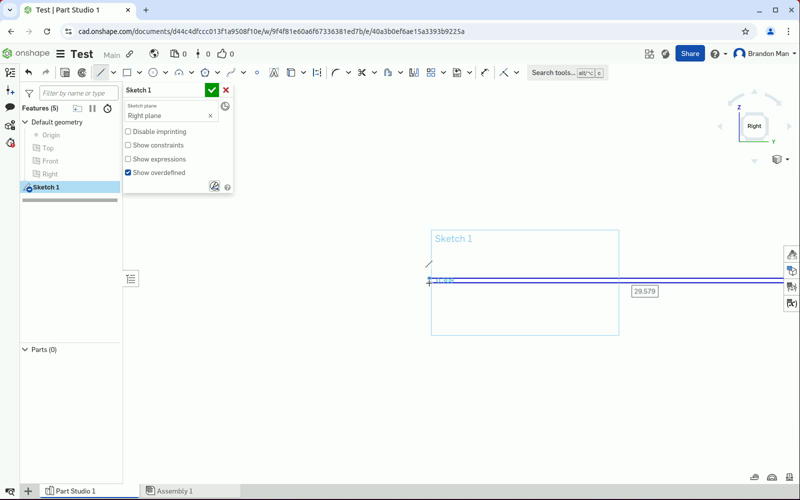
scroll(6)
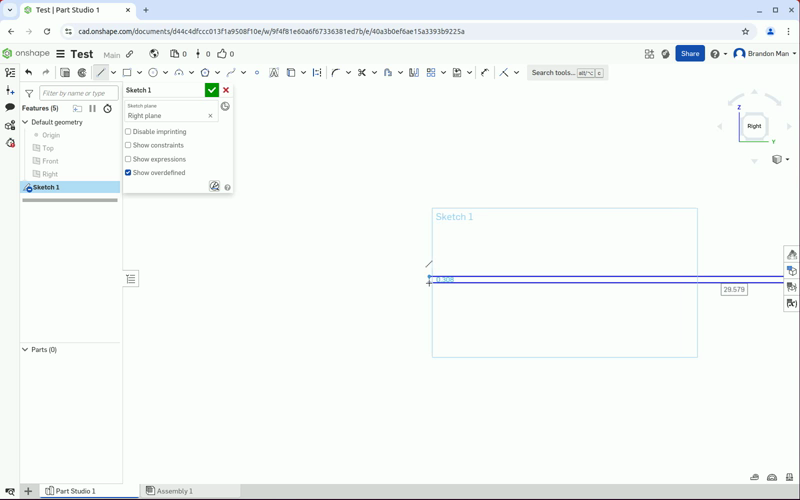
scroll(6)
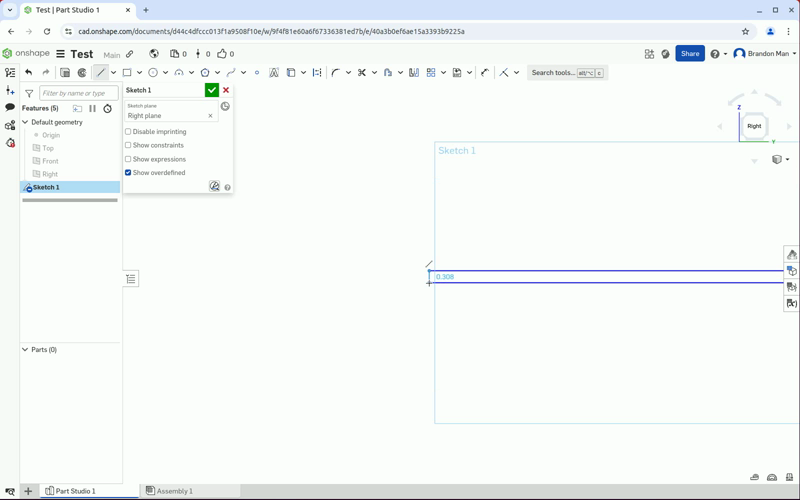
scroll(6)
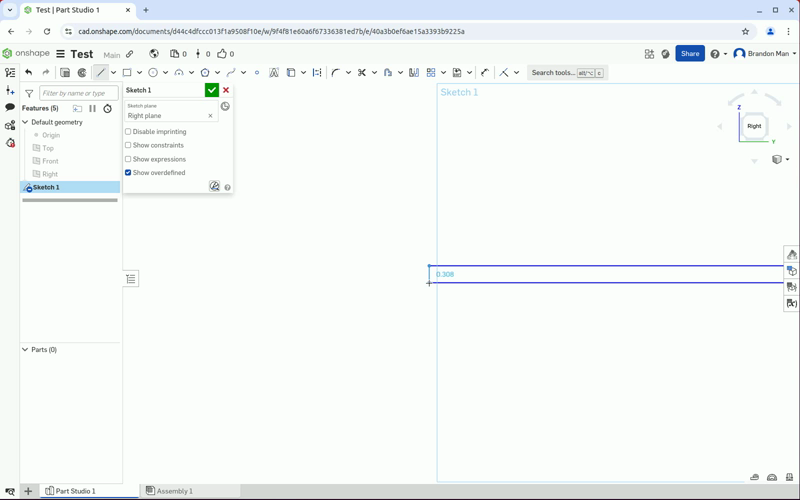
key_up(shift)
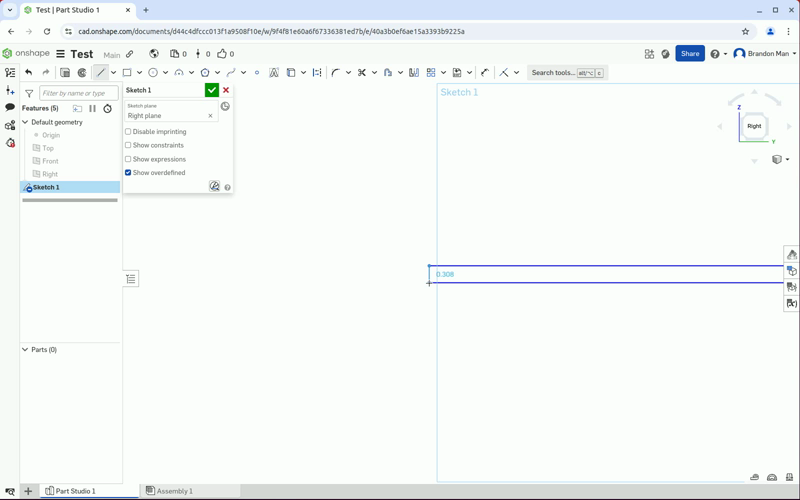
click(429, 282)
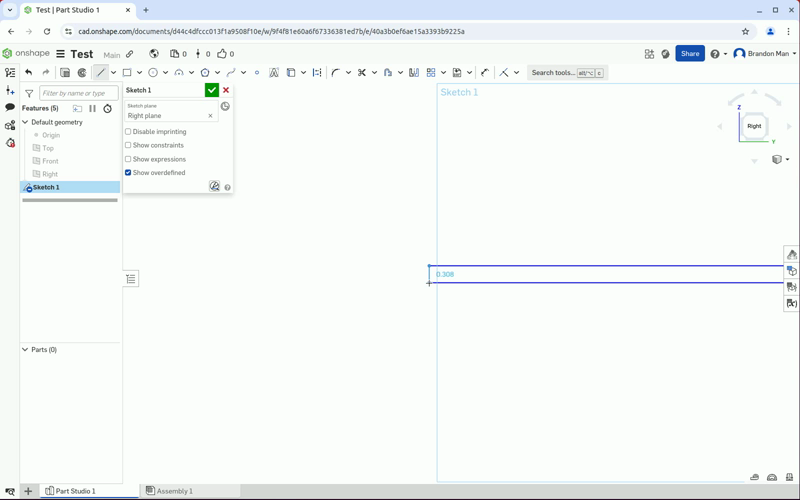
scroll(-6)
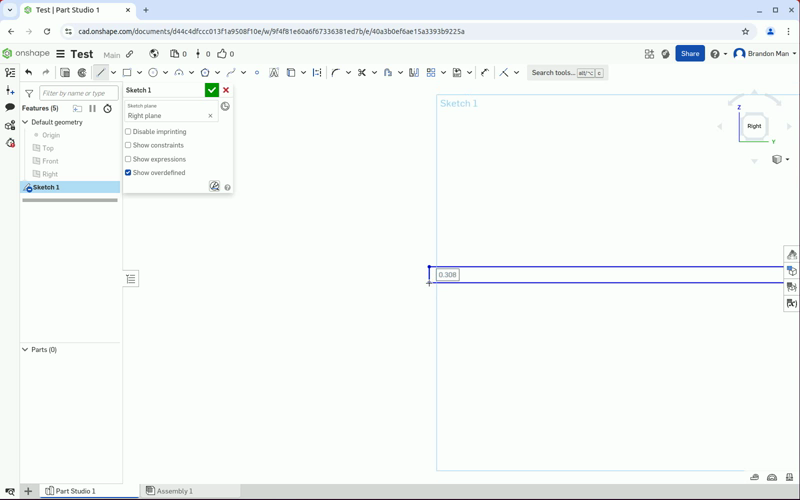
scroll(-6)
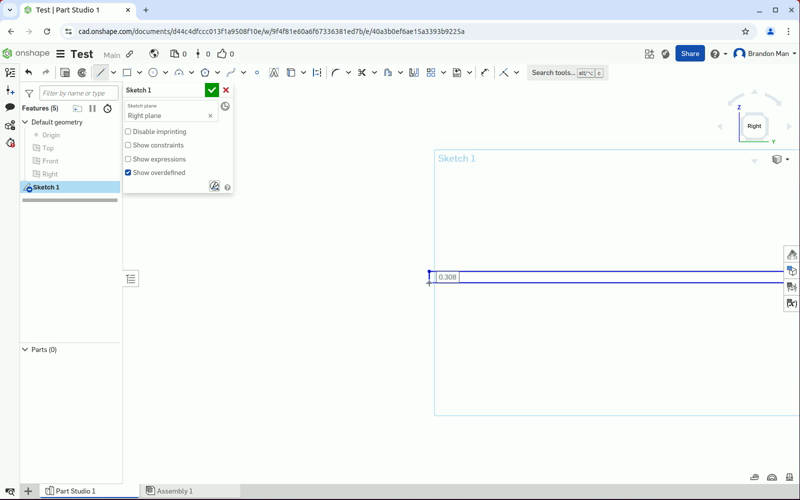
scroll(-6)
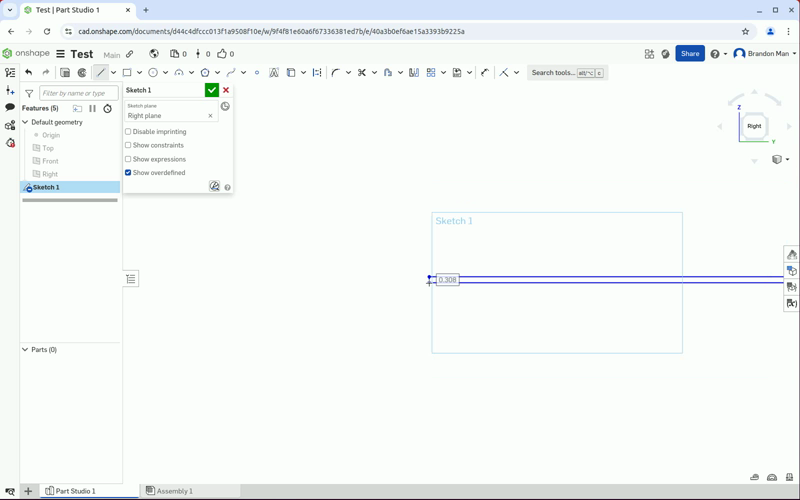
scroll(-6)
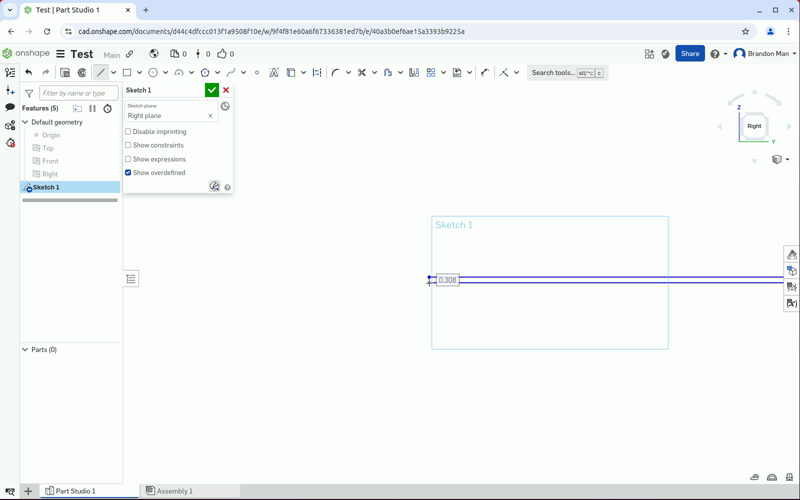
scroll(-6)
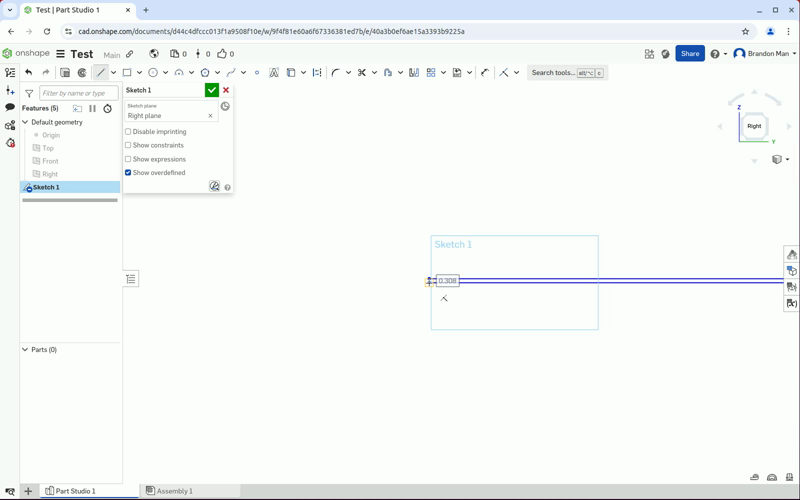
scroll(-6)
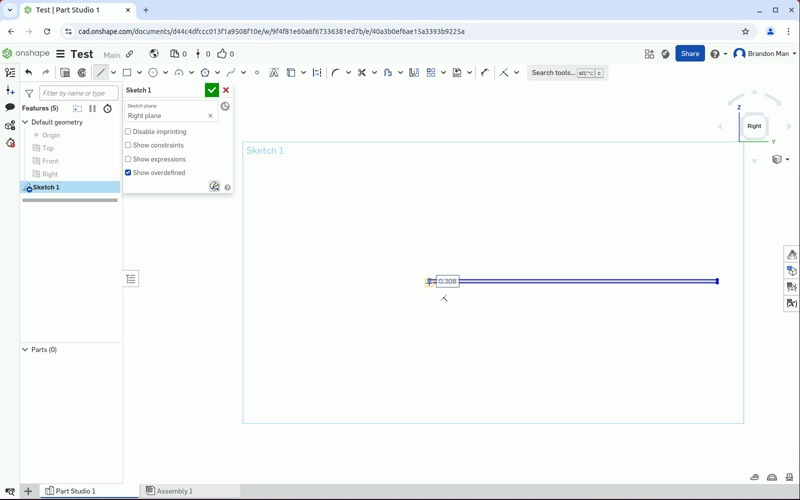
scroll(-6)
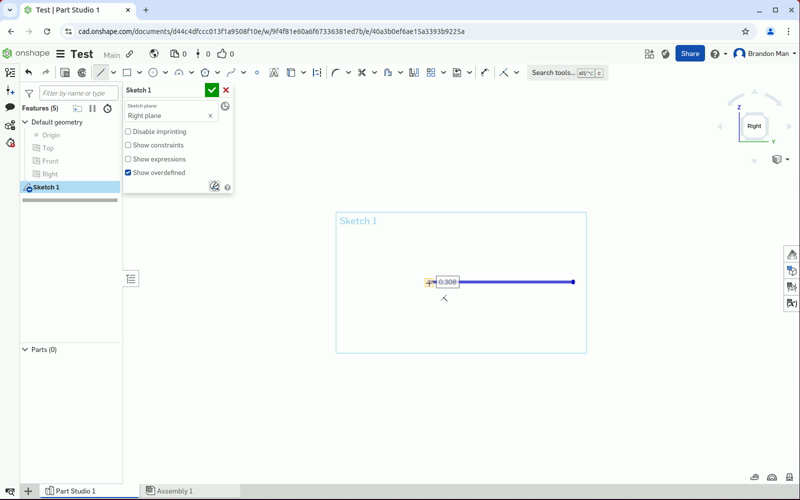
key(esc)
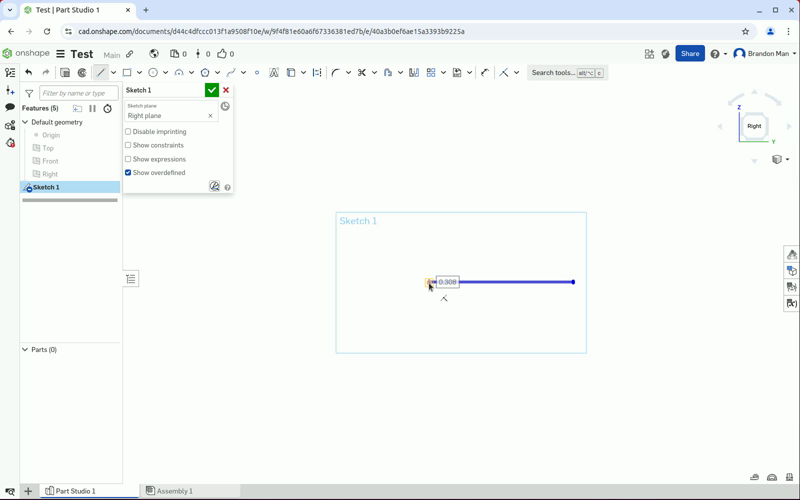
mouse_move(468, 282)
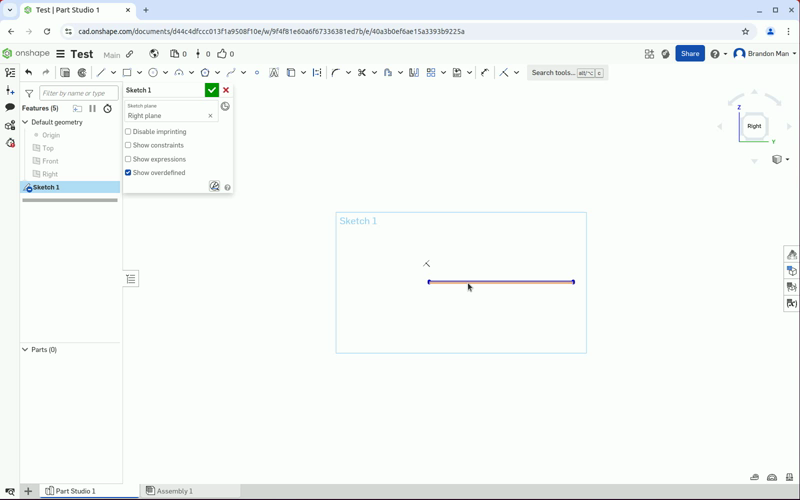
scroll(6)
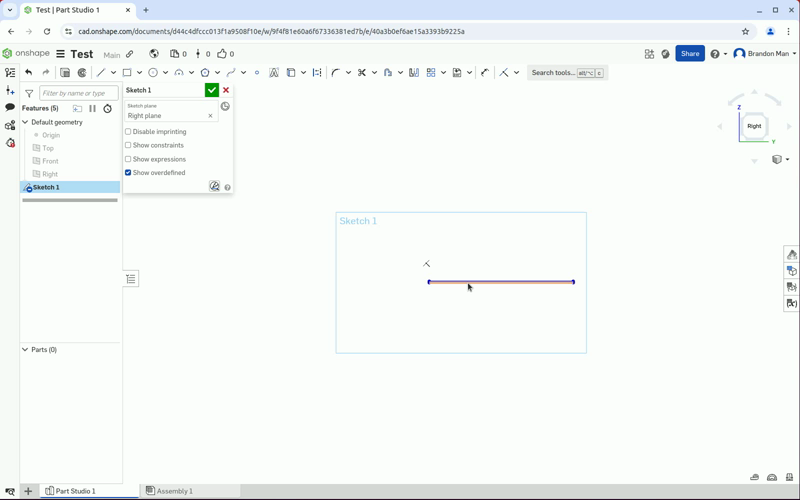
scroll(6)
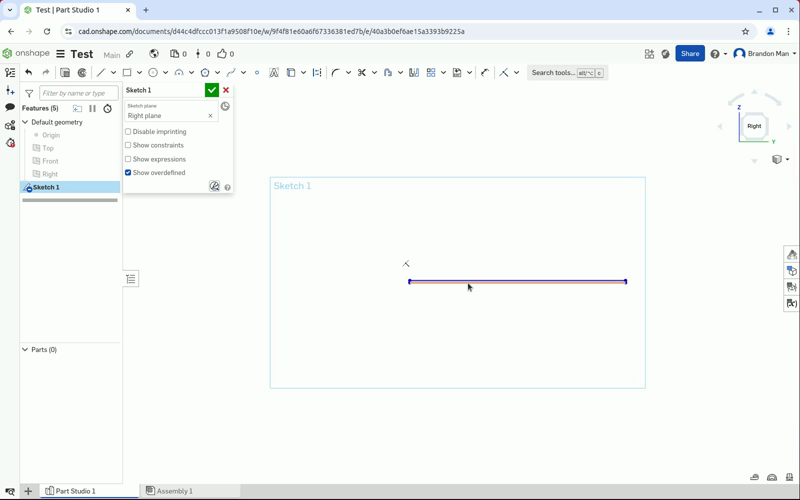
scroll(6)
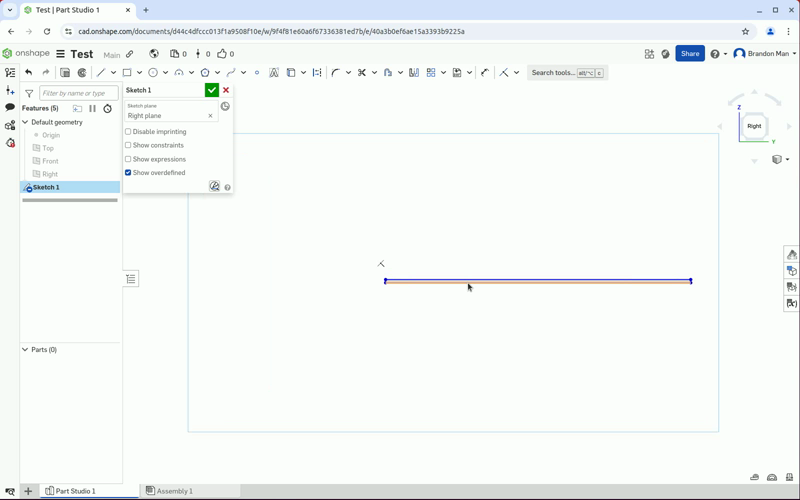
scroll(6)
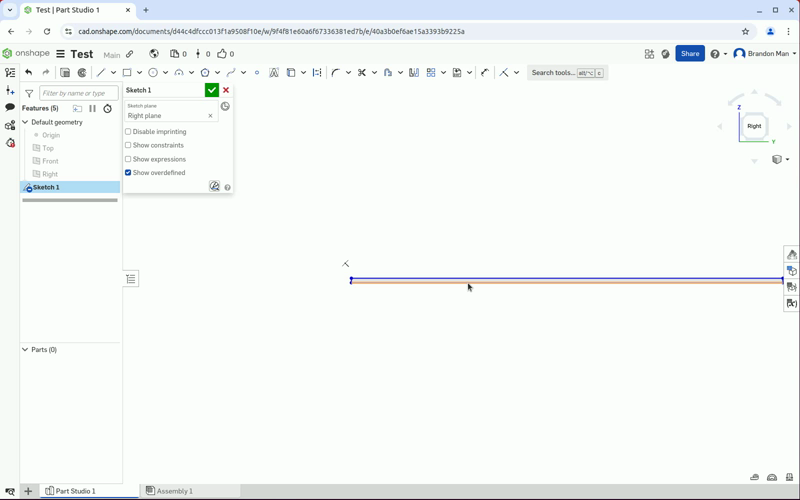
scroll(6)
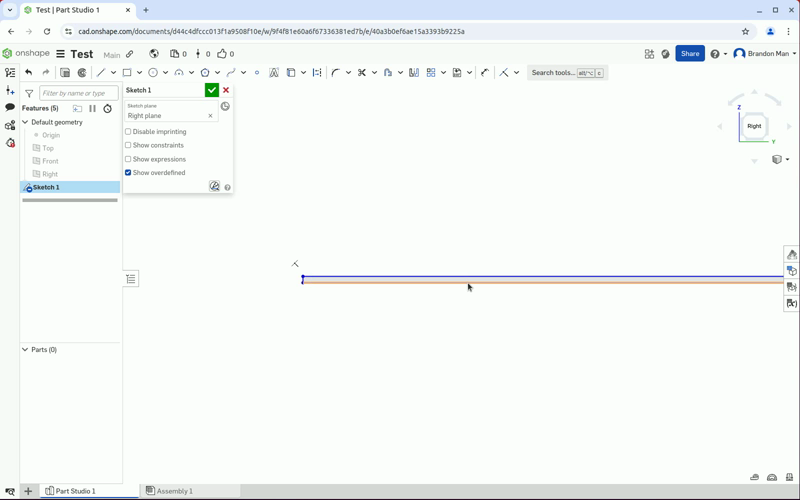
scroll(6)
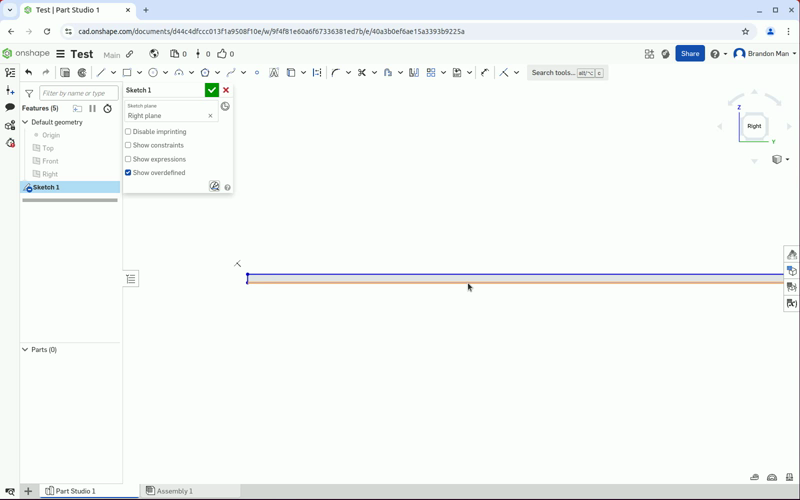
scroll(6)
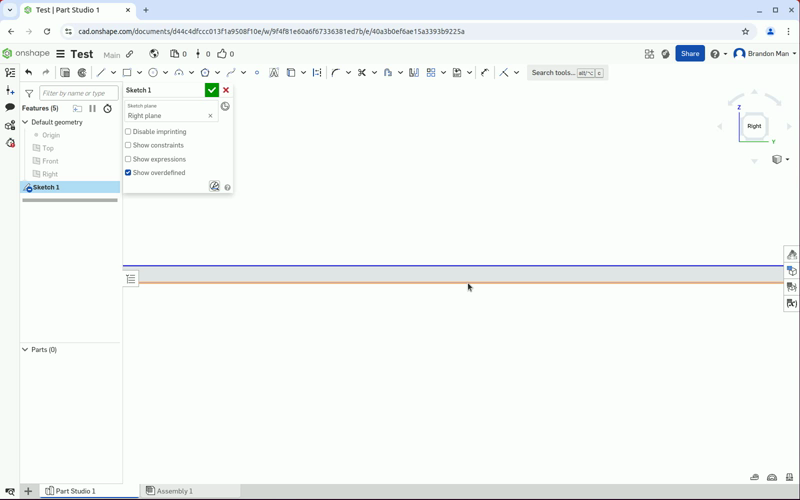
click(468, 282)
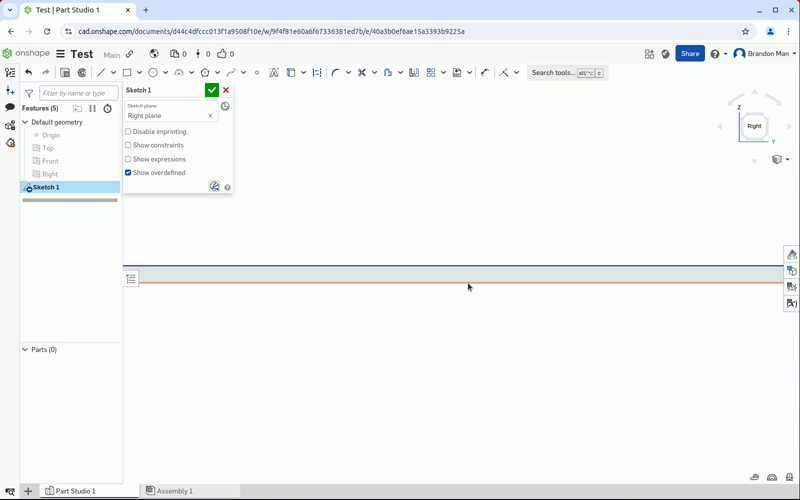
scroll(-6)
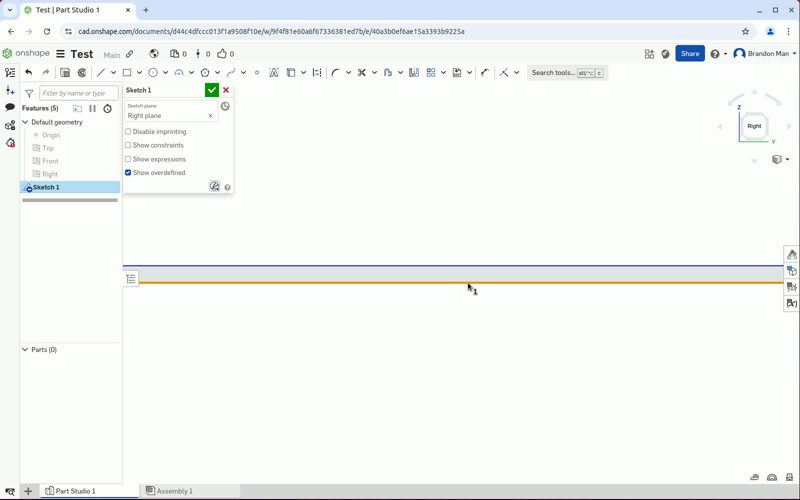
scroll(-6)
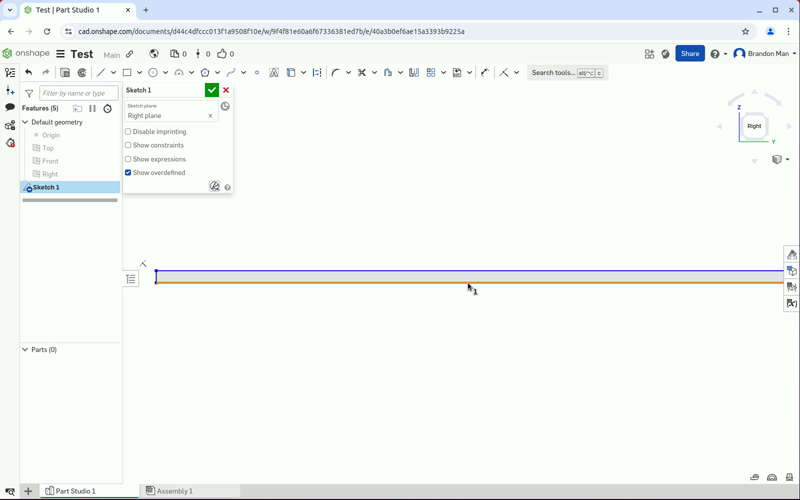
scroll(-6)
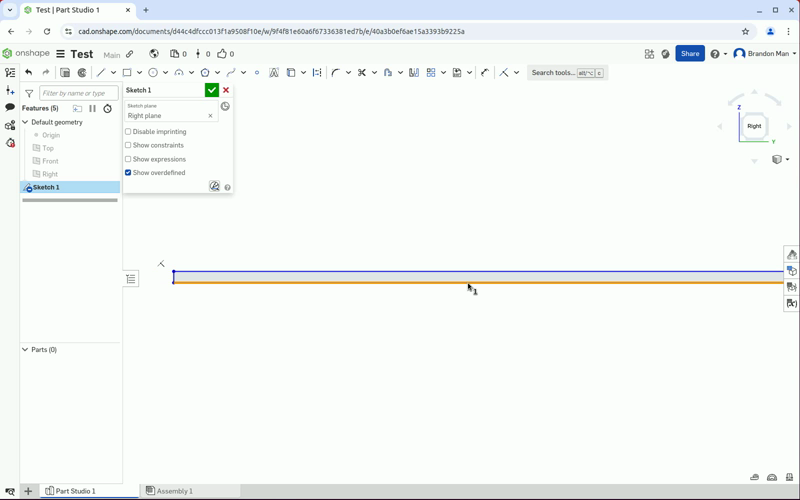
scroll(-6)
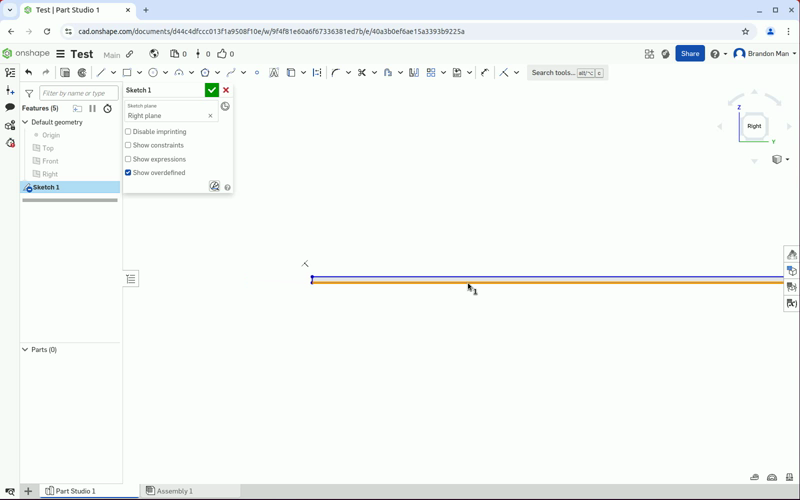
scroll(-6)
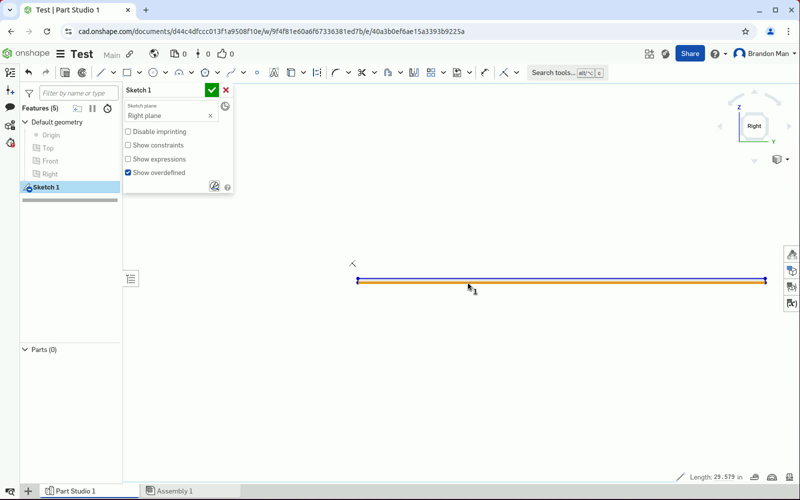
scroll(-6)
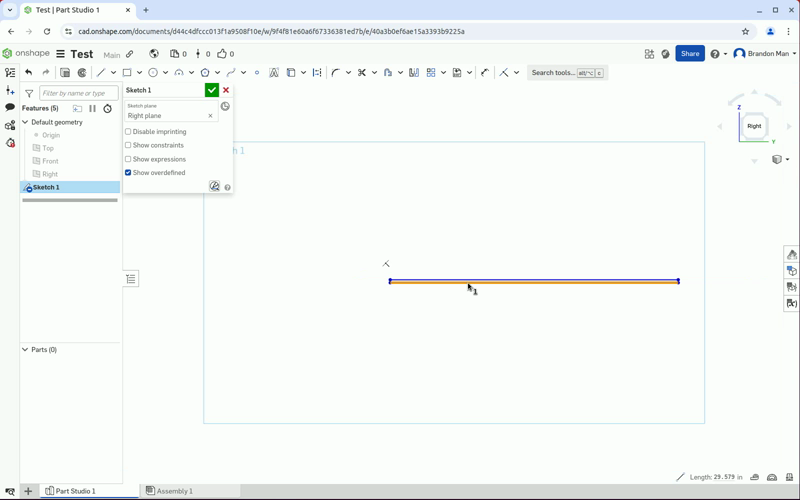
scroll(-6)
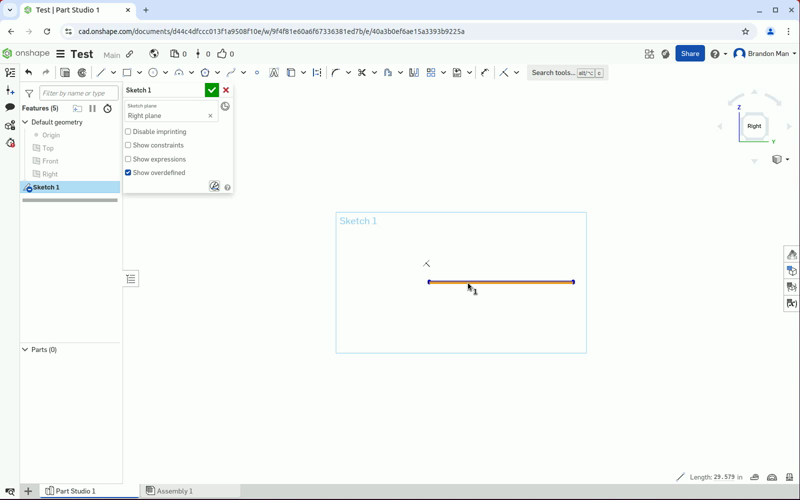
mouse_move(73, 352)
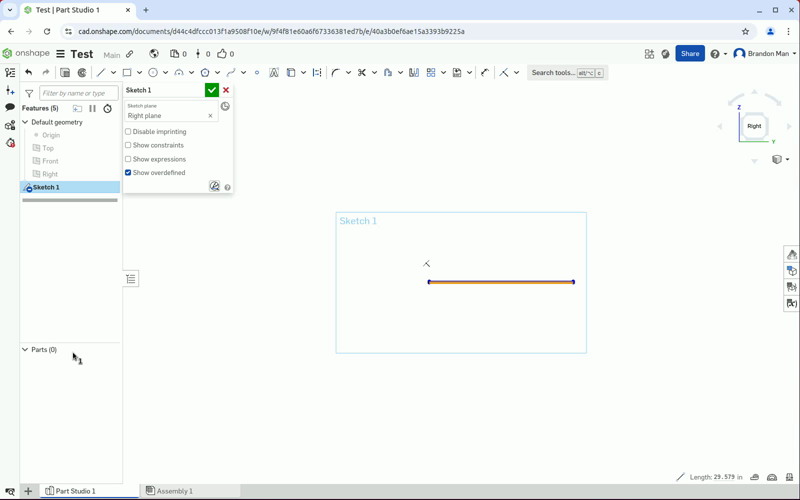
key(shift+y)
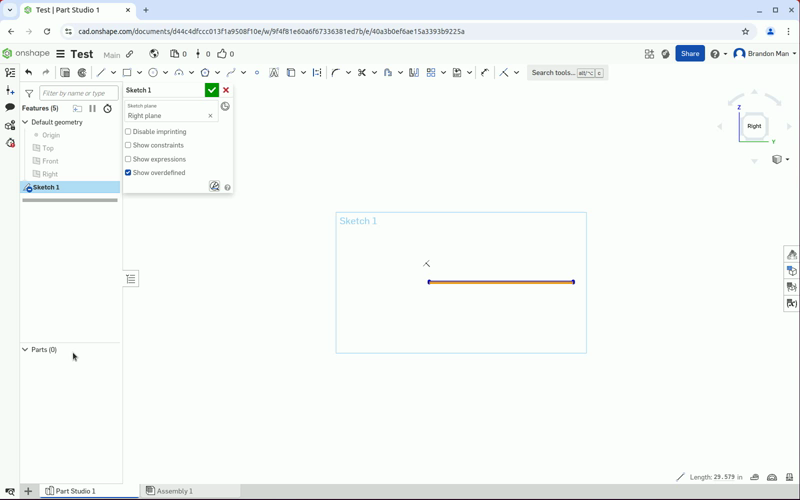
key(shift+e)
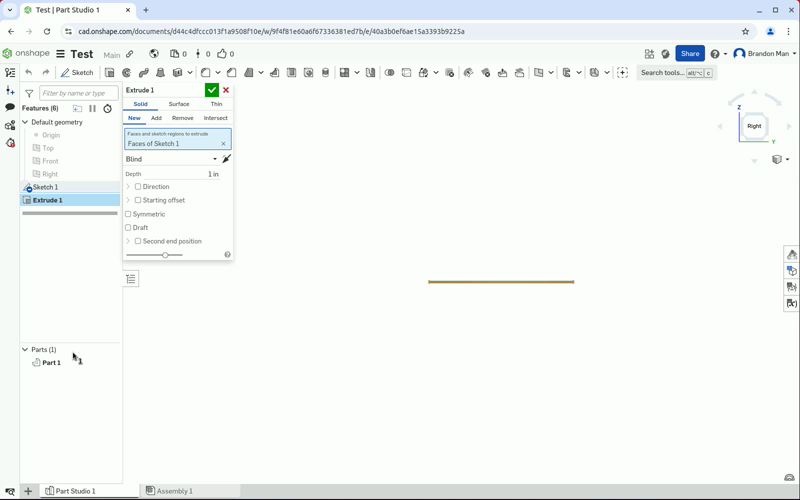
mouse_move(143, 106)
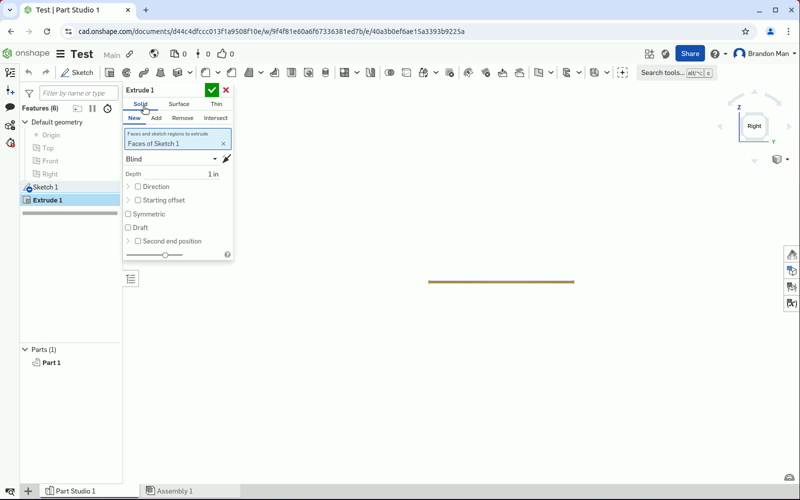
click(143, 106)
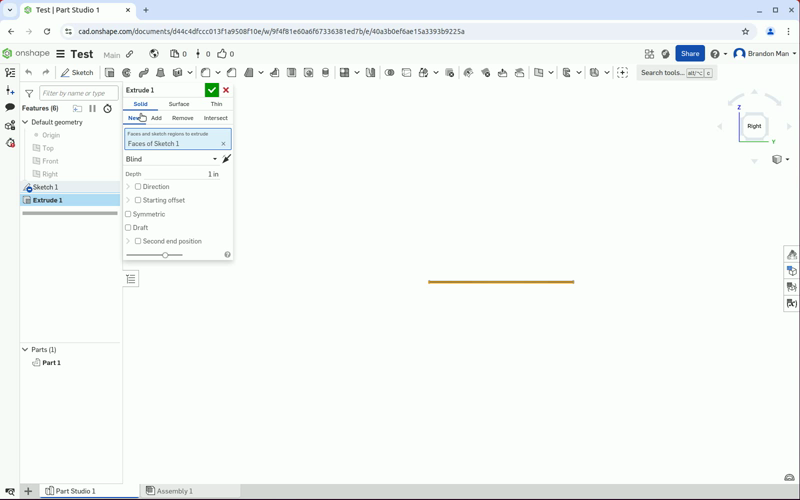
mouse_move(137, 120)
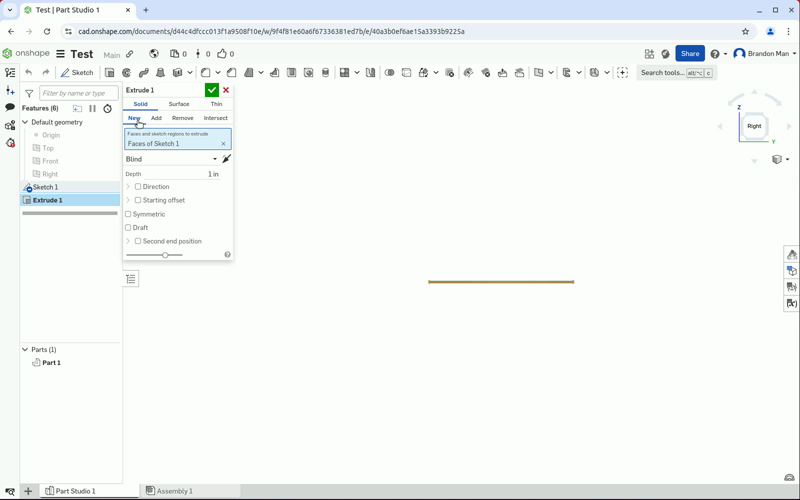
click(137, 120)
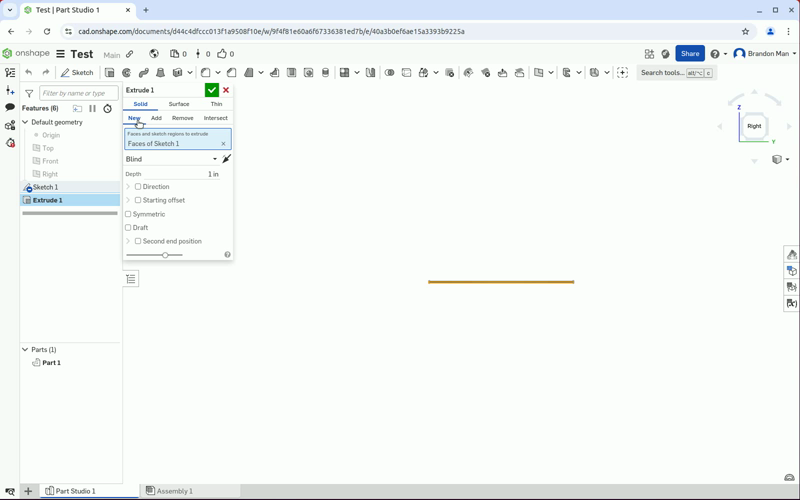
key(tab, 4)
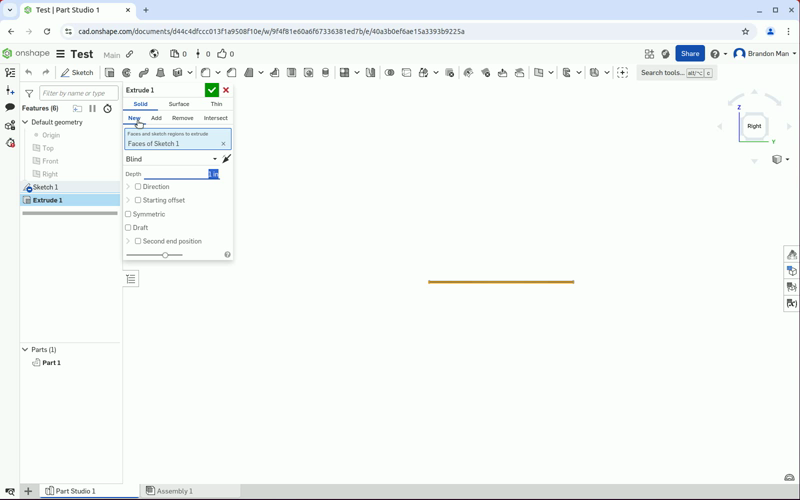
text(19.738)
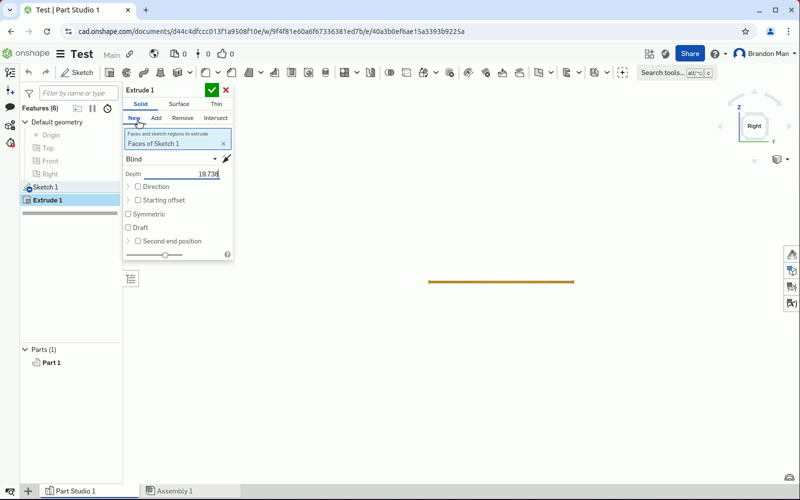
key(enter)
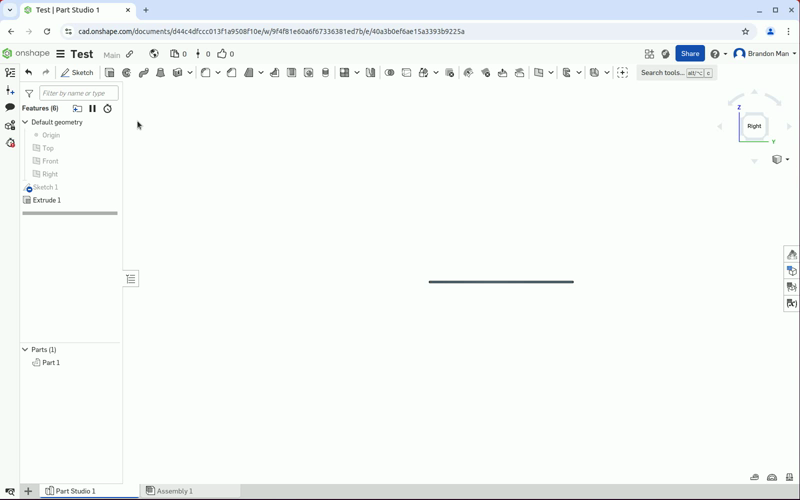
key(shift+h)
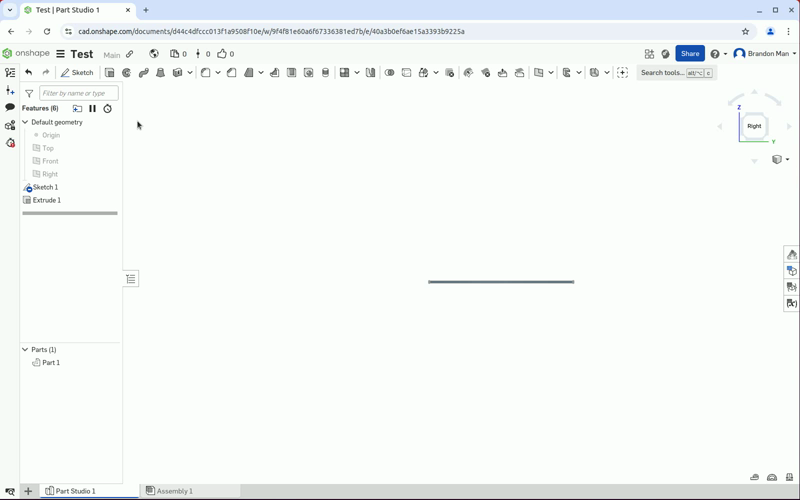
key(shift+h)
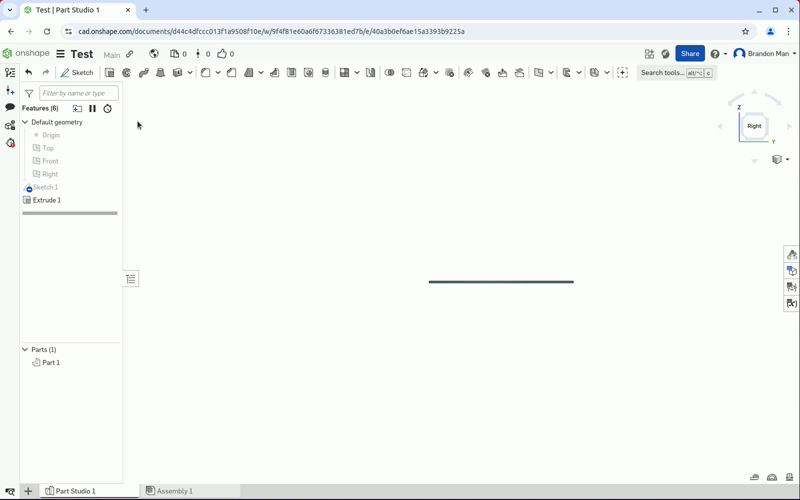
mouse_move(73, 189)
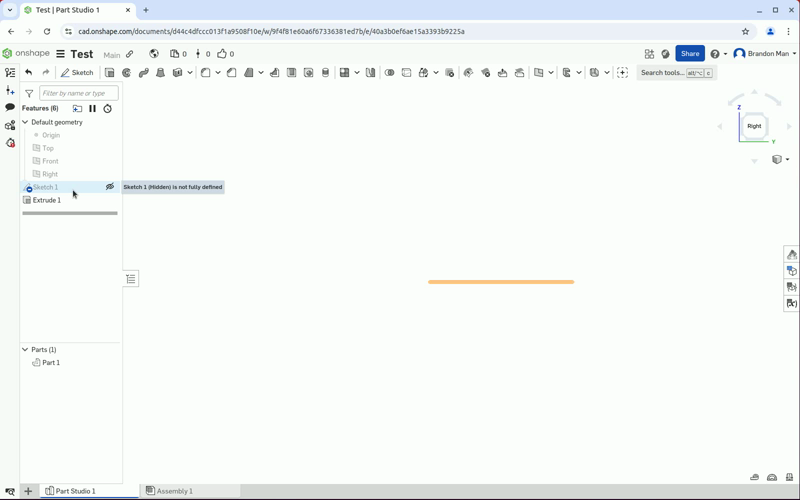
click(73, 189)
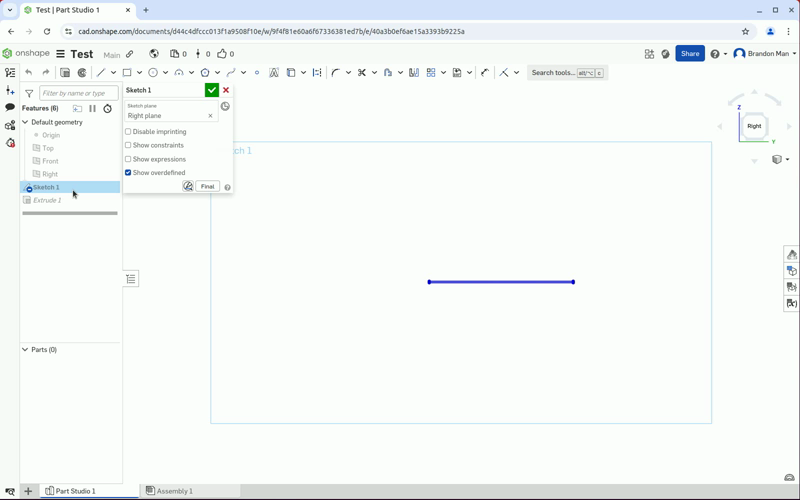
mouse_move(229, 92)
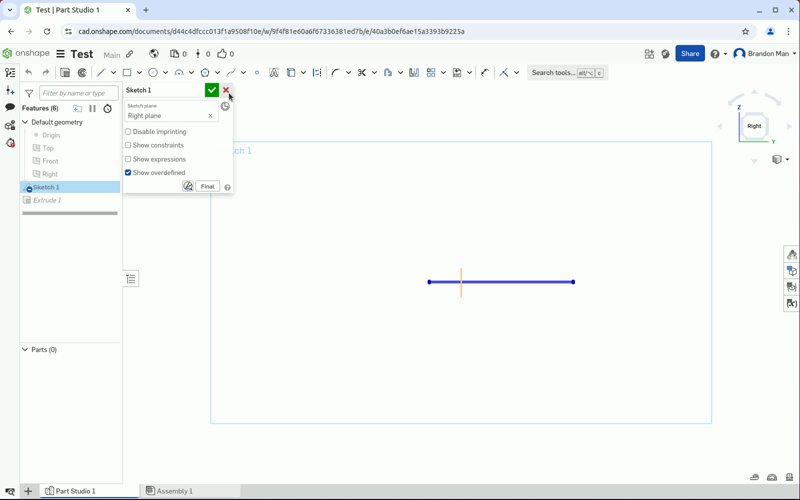
click(229, 92)
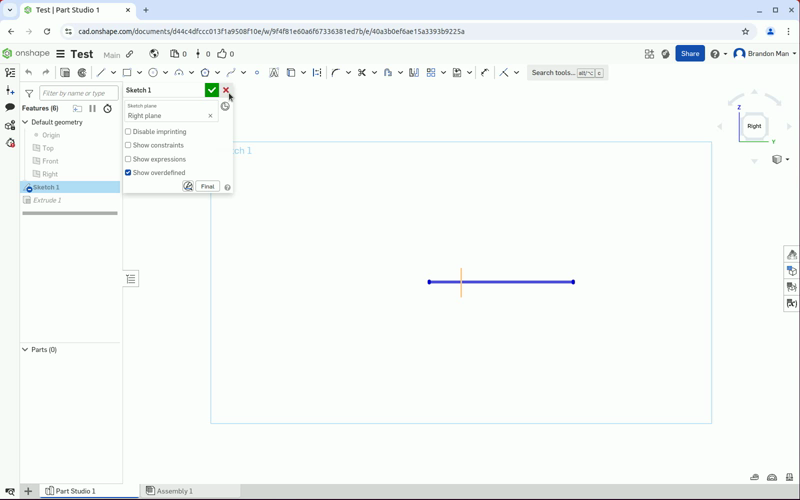
key(shift+s)
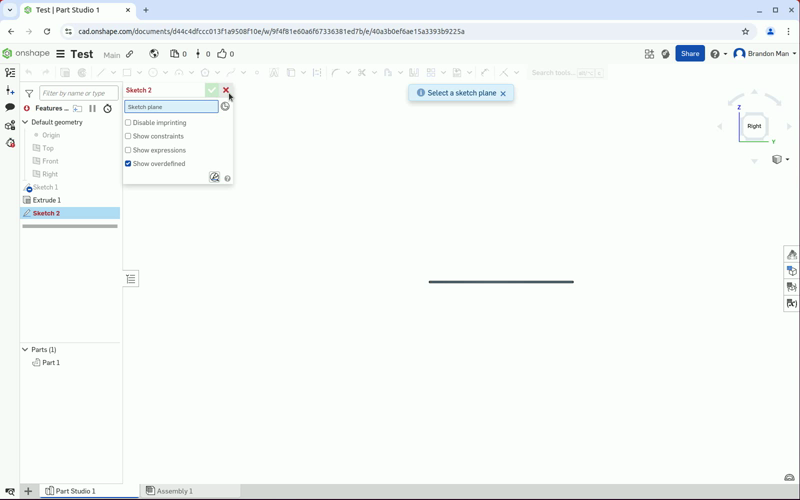
mouse_move(73, 176)
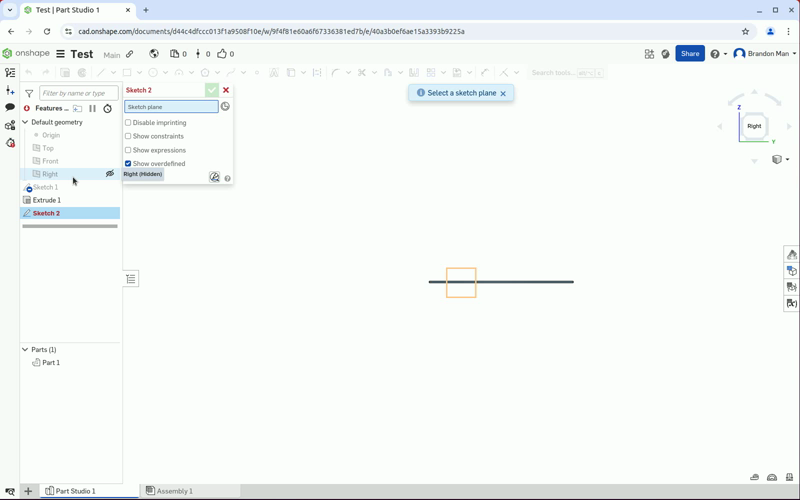
click(73, 176)
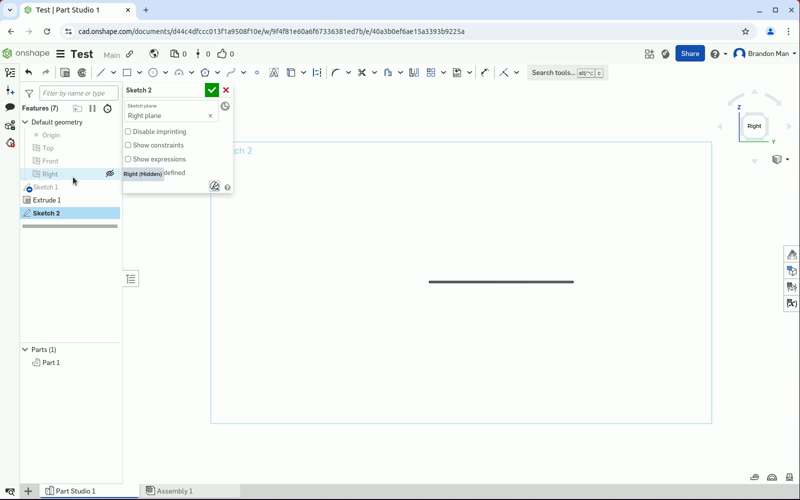
mouse_move(73, 352)
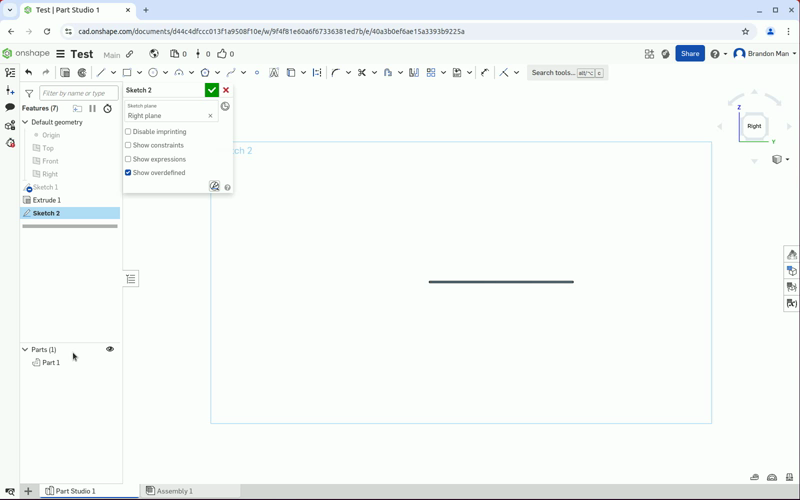
key(y)
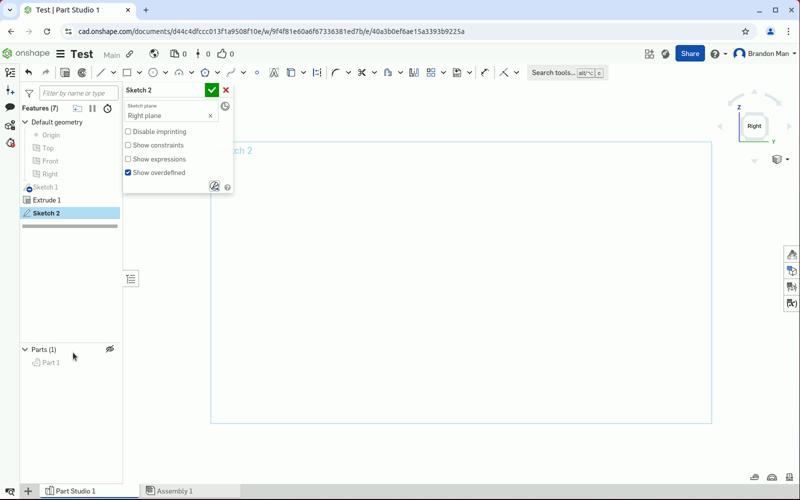
key(l)
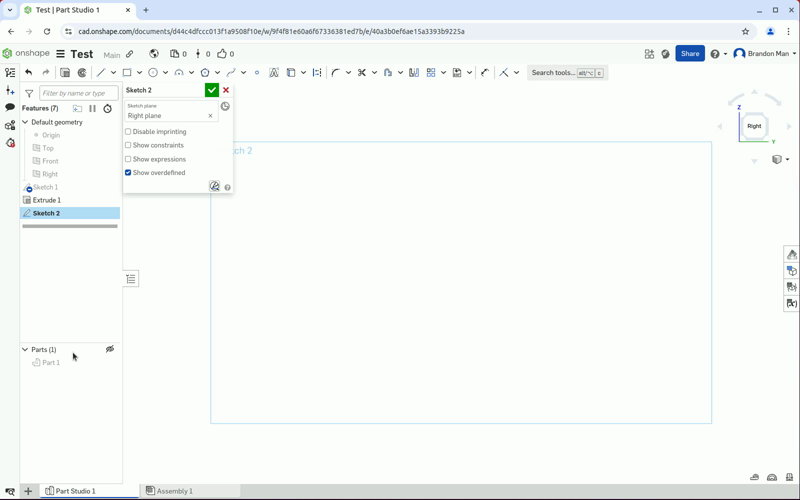
key_down(shift)
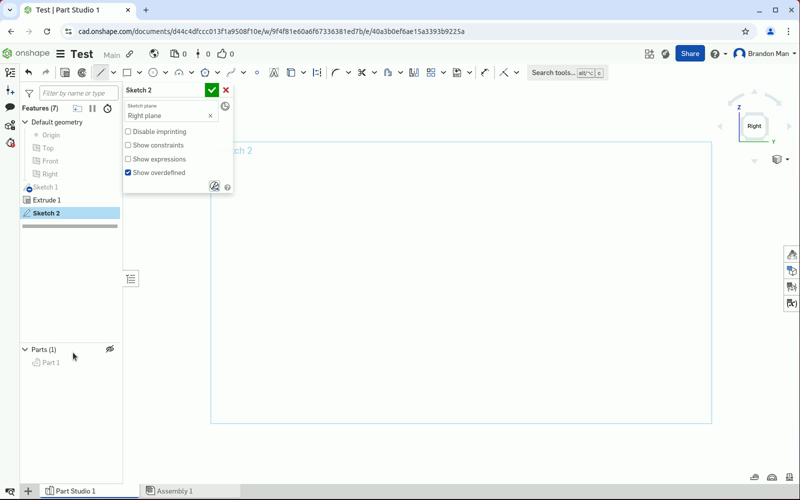
mouse_move(392, 262)
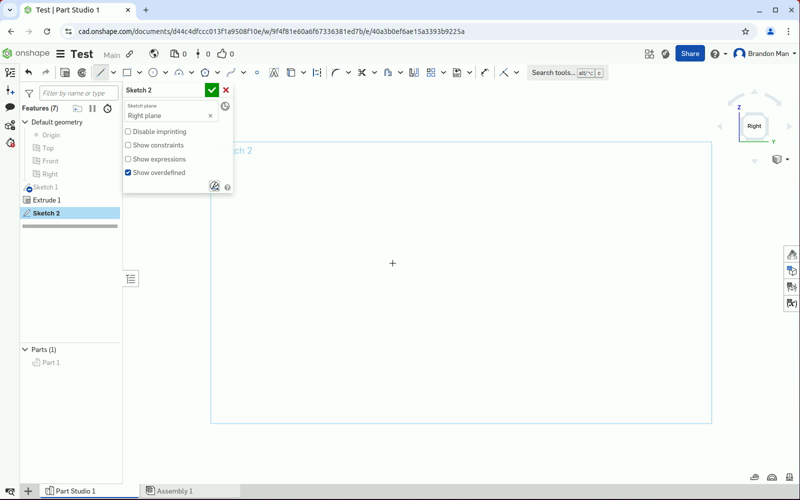
click(392, 262)
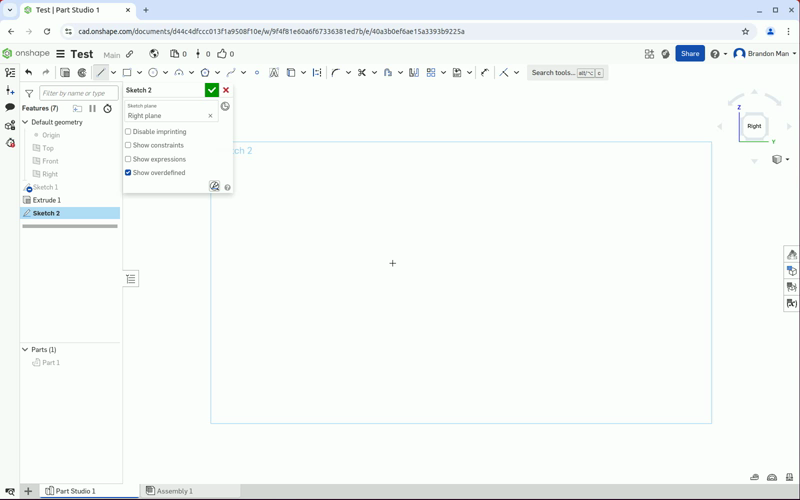
key_up(shift)
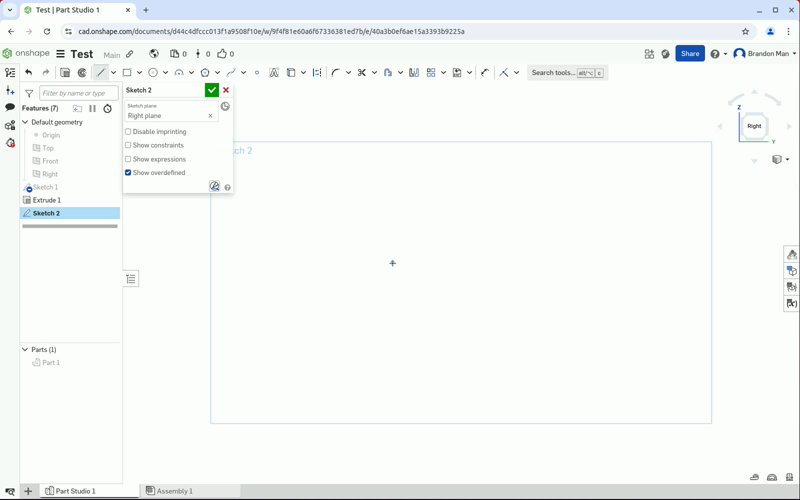
key_down(shift)
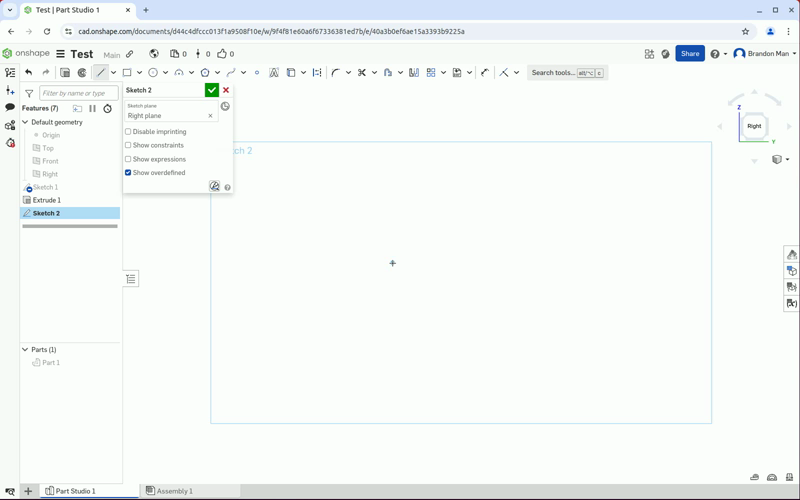
mouse_move(422, 262)
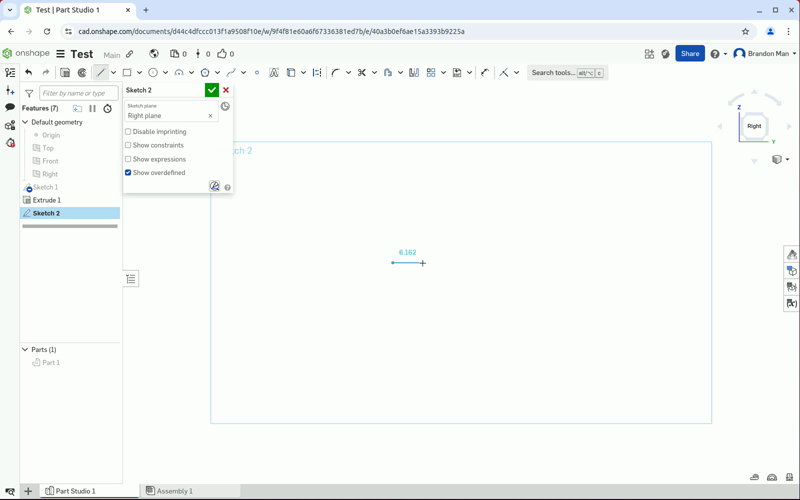
mouse_move(407, 262)
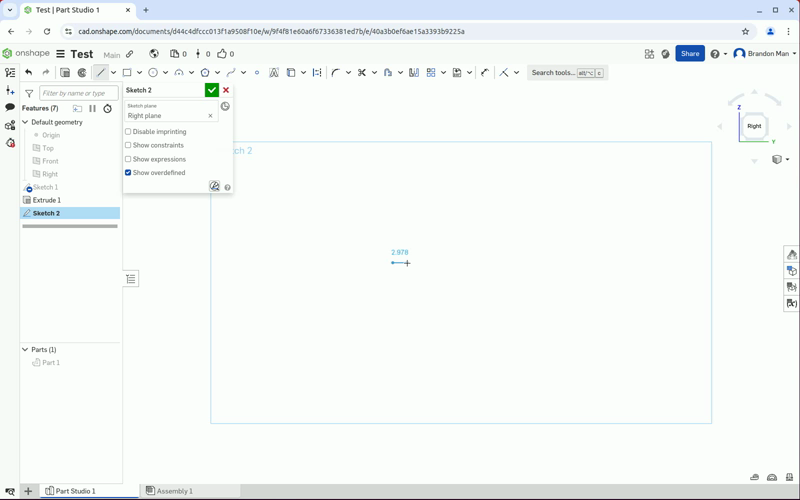
click(407, 262)
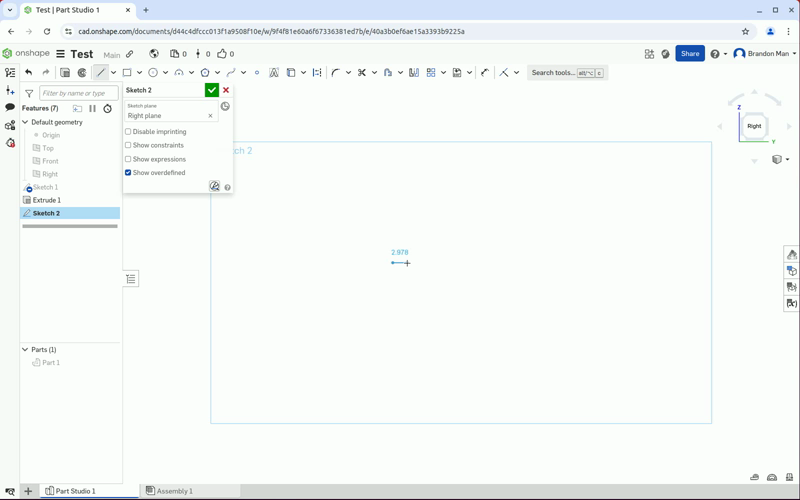
key_up(shift)
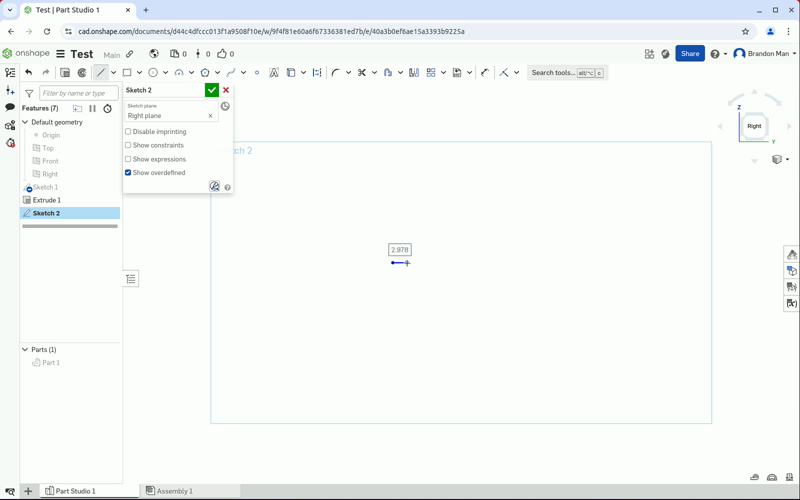
key_down(shift)
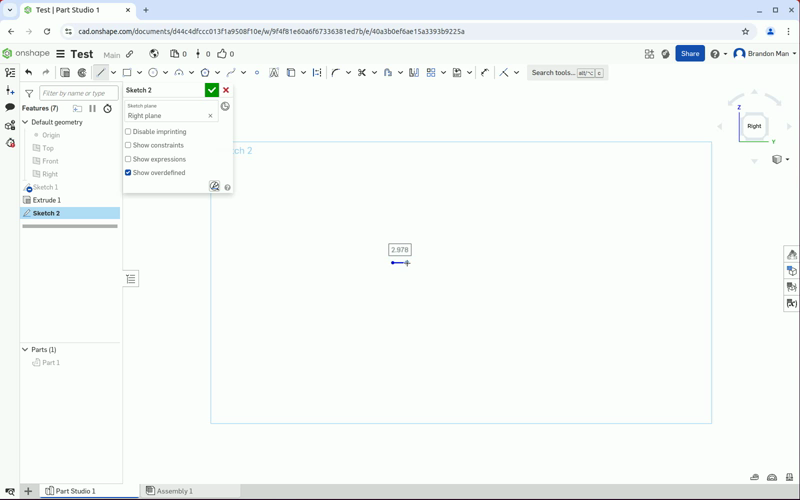
mouse_move(437, 262)
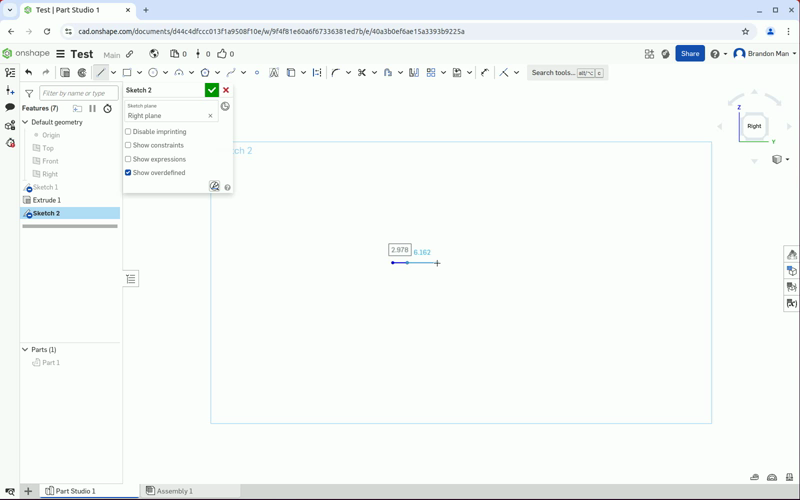
mouse_move(429, 283)
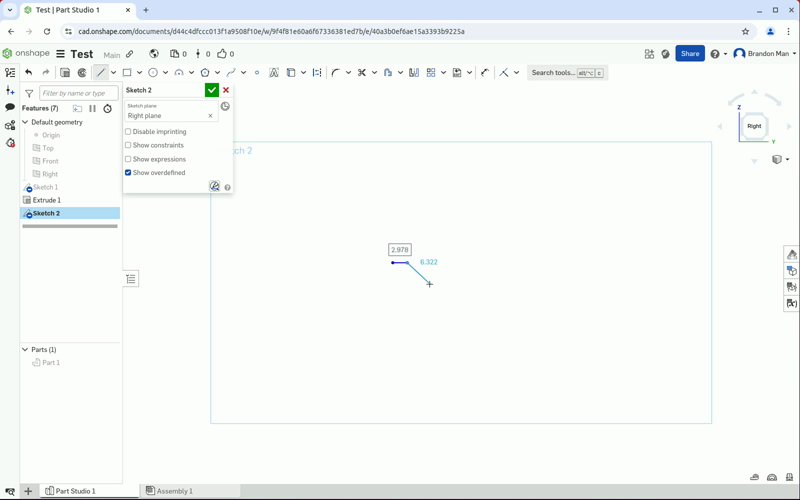
click(429, 283)
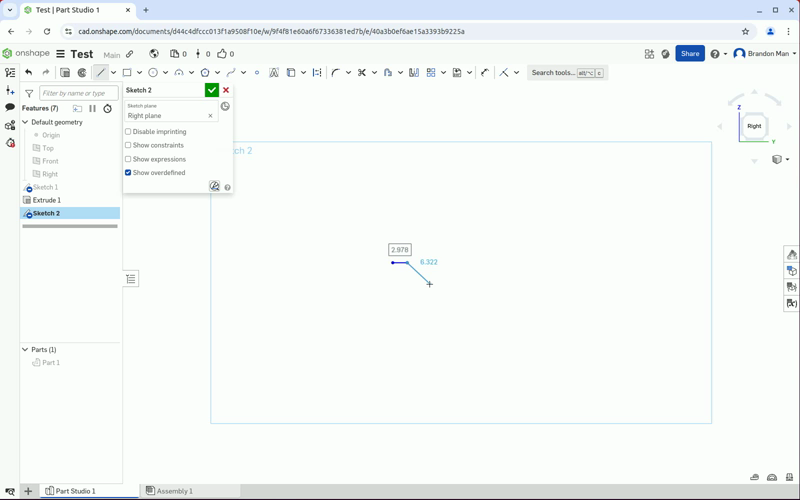
key_up(shift)
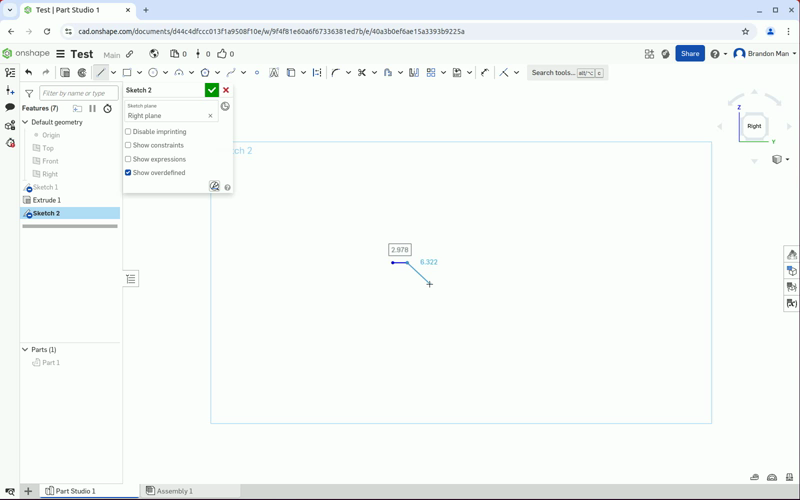
key_down(shift)
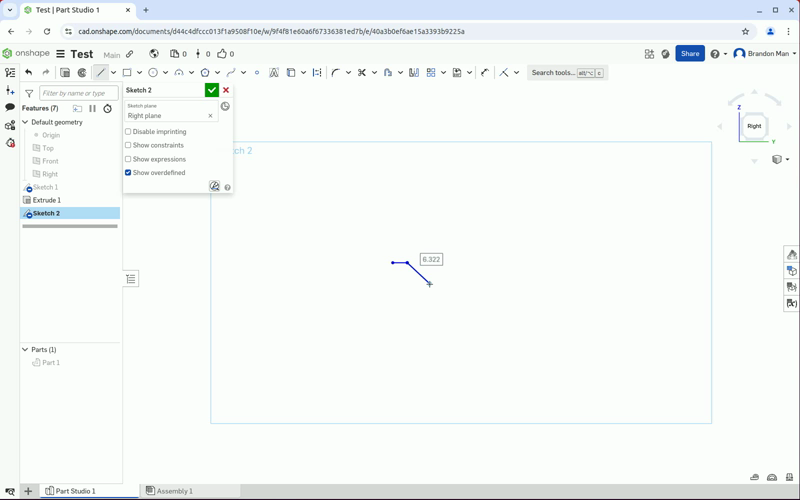
mouse_move(459, 283)
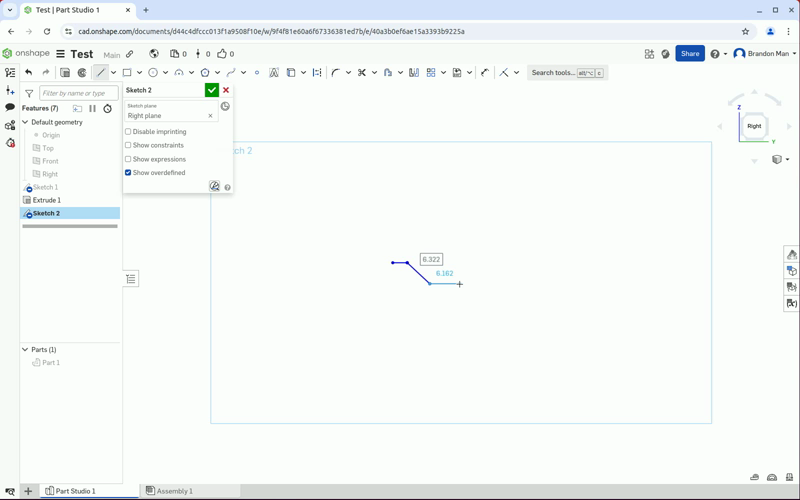
mouse_move(429, 282)
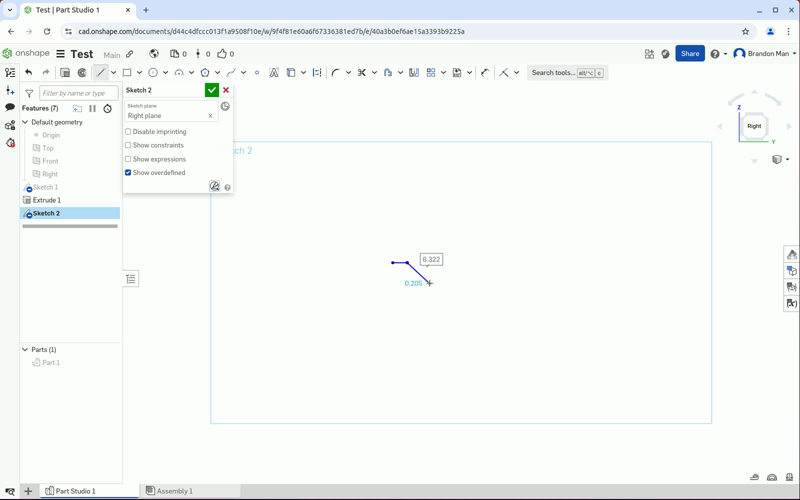
scroll(6)
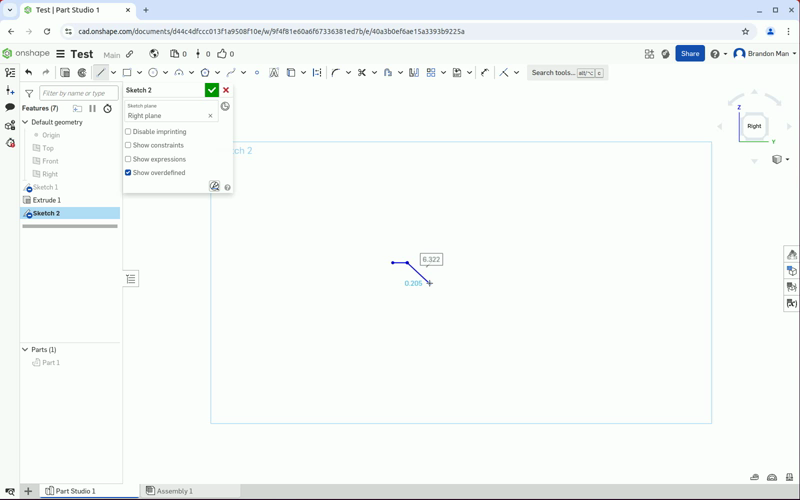
scroll(6)
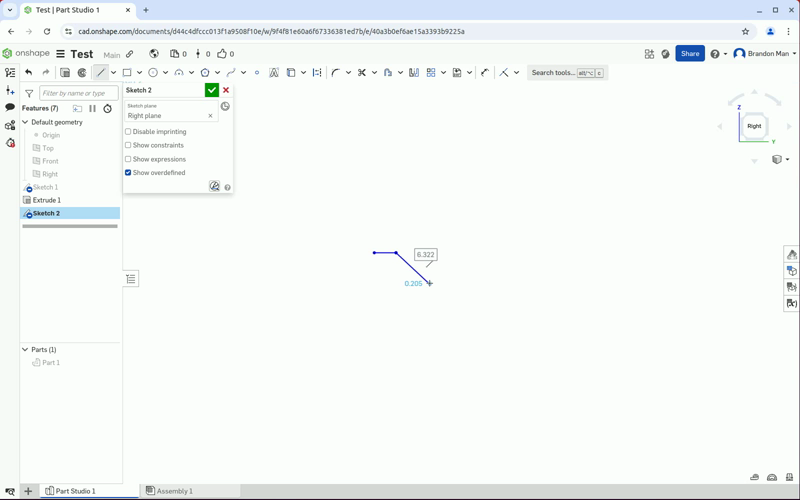
scroll(6)
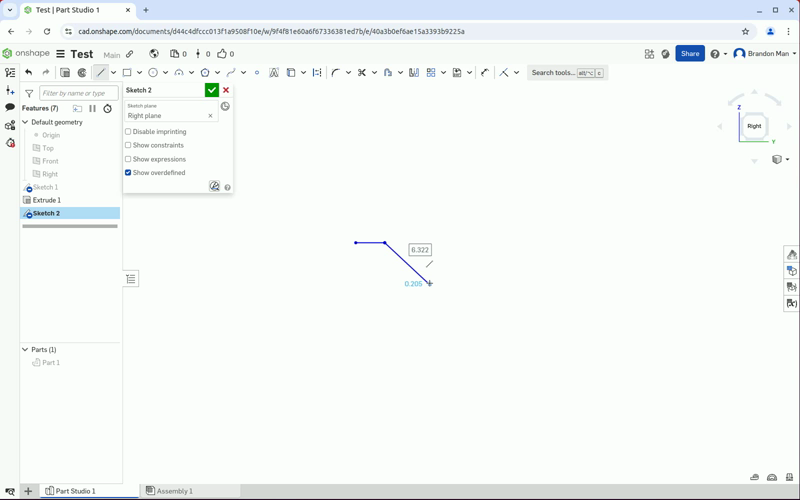
scroll(6)
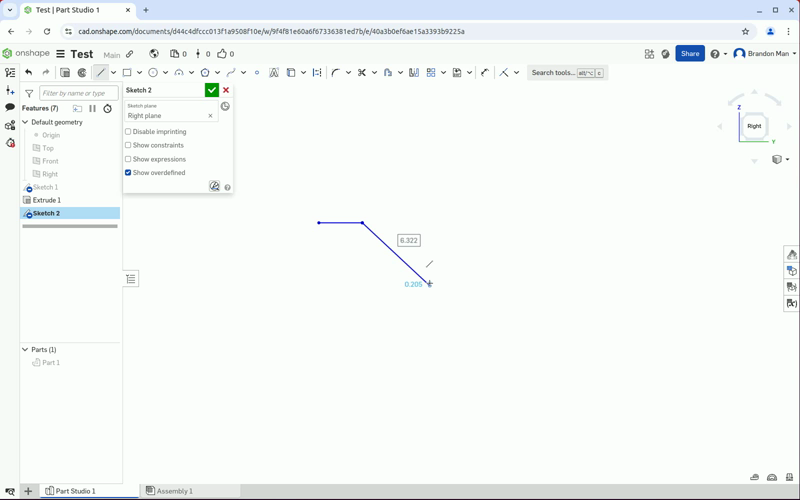
scroll(6)
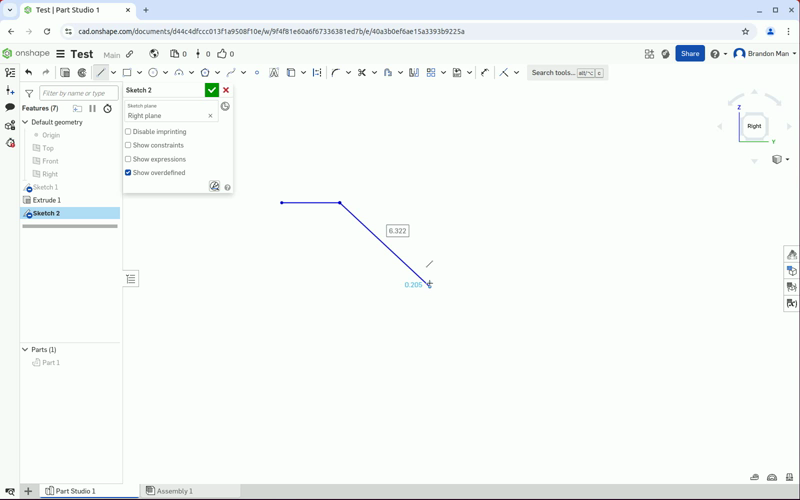
scroll(6)
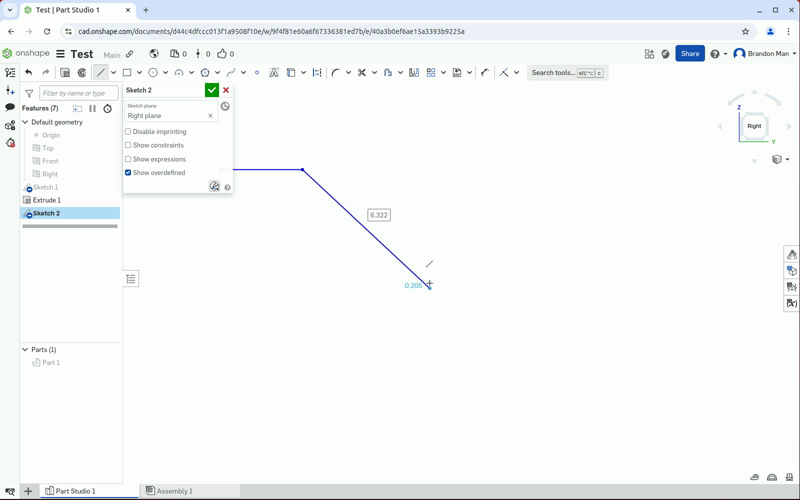
scroll(6)
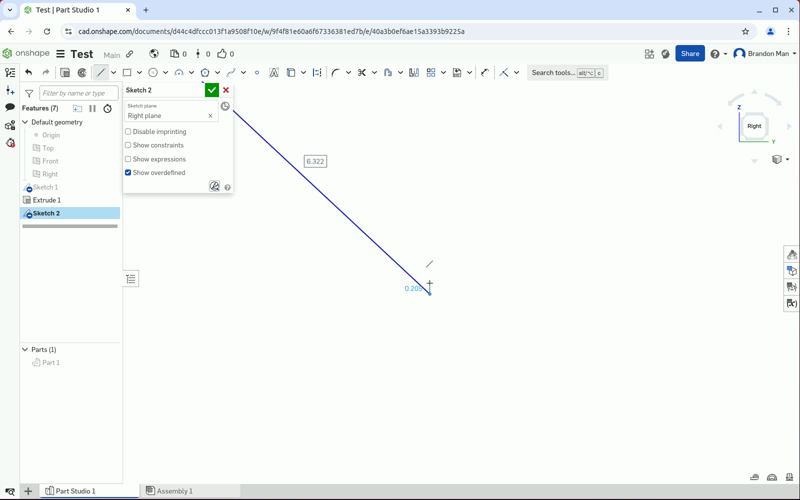
click(429, 282)
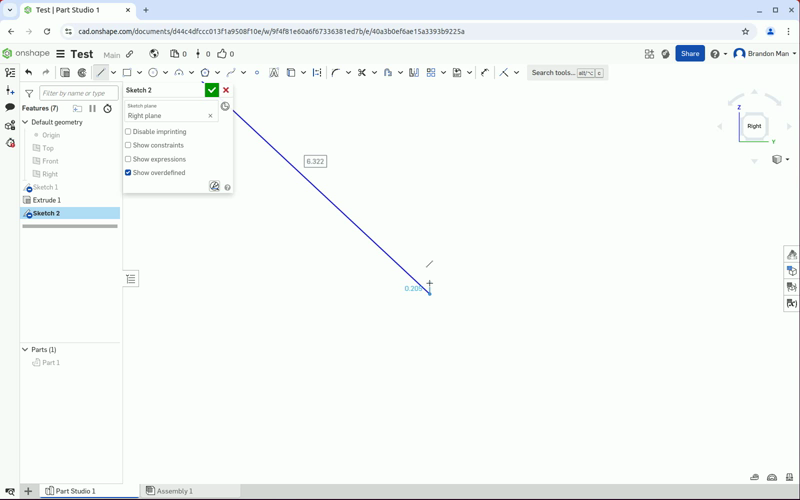
scroll(-6)
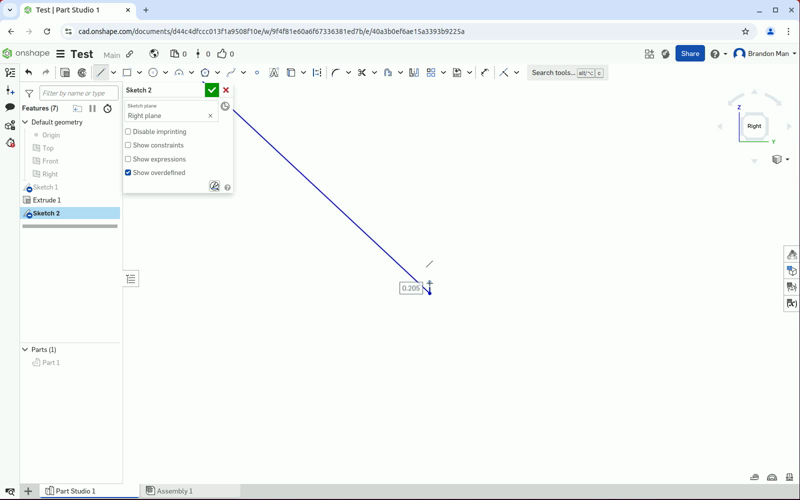
scroll(-6)
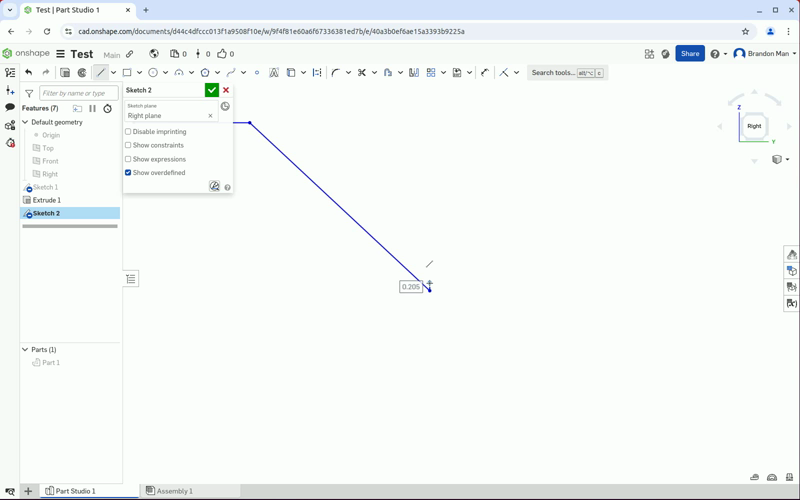
scroll(-6)
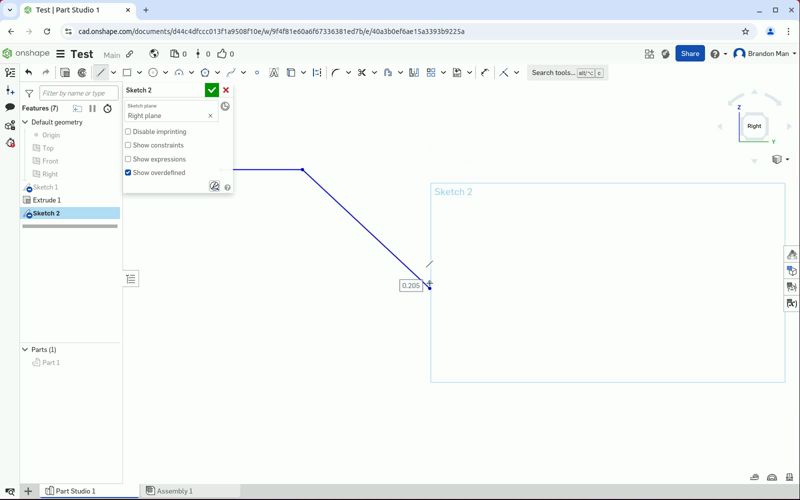
scroll(-6)
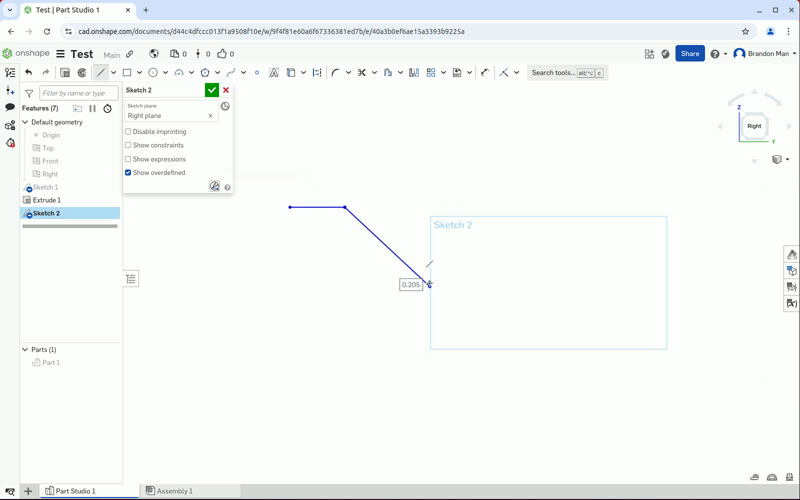
scroll(-6)
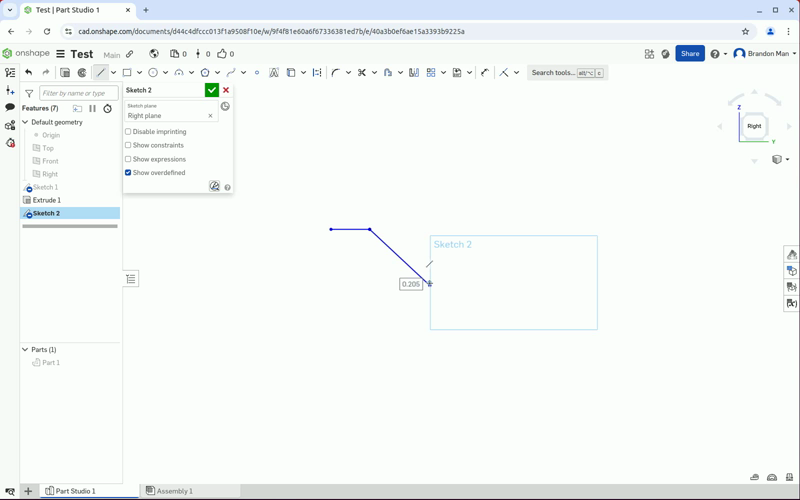
scroll(-6)
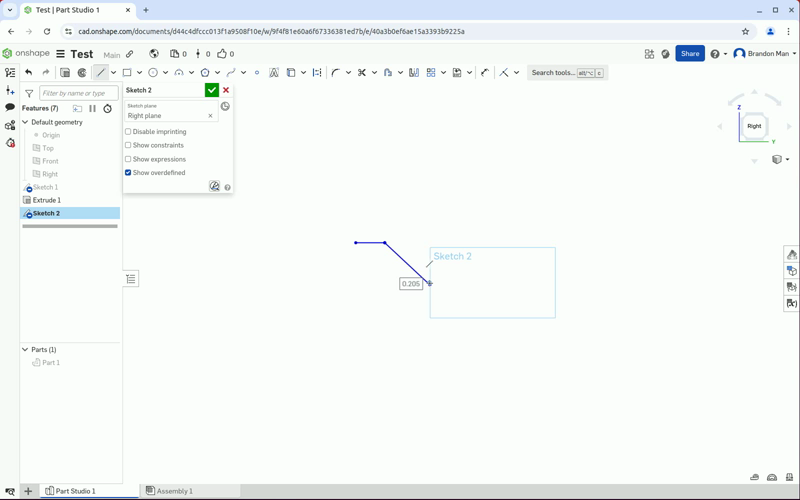
scroll(-6)
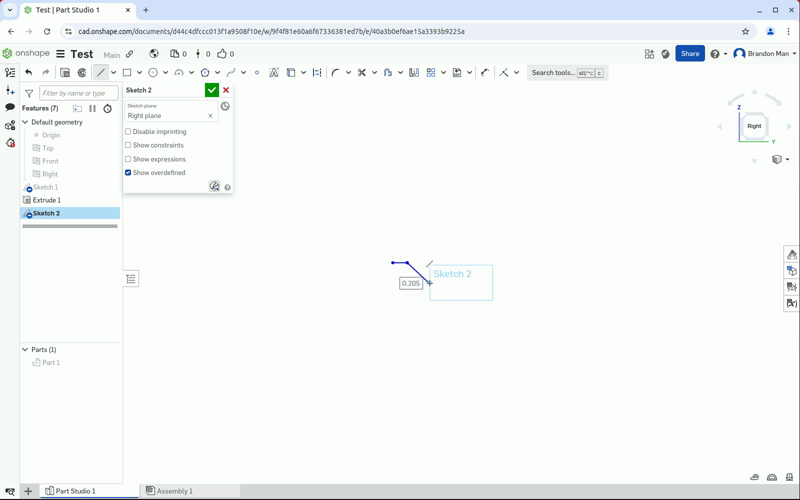
key_up(shift)
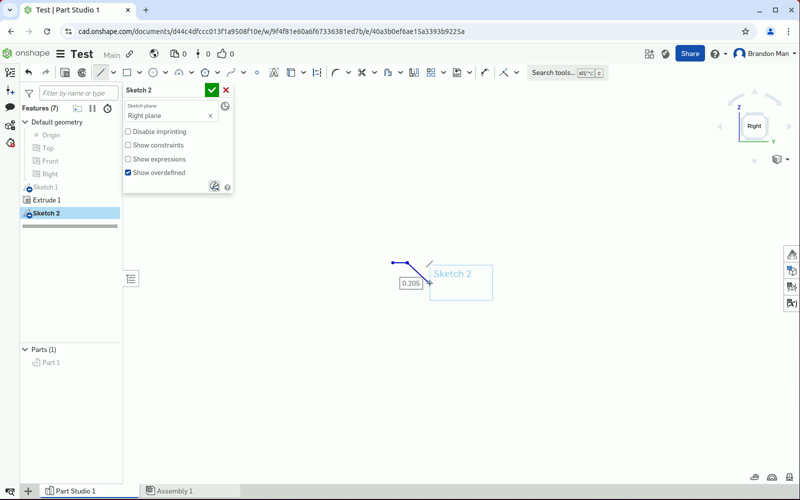
key_down(shift)
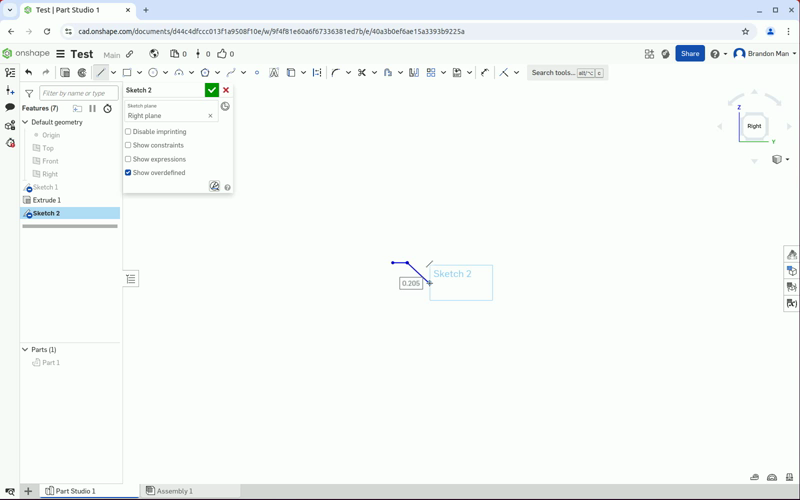
mouse_move(459, 282)
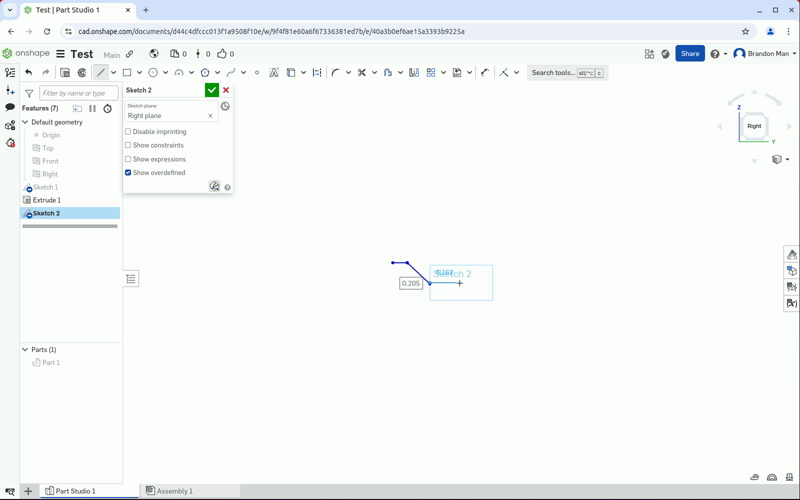
mouse_move(407, 261)
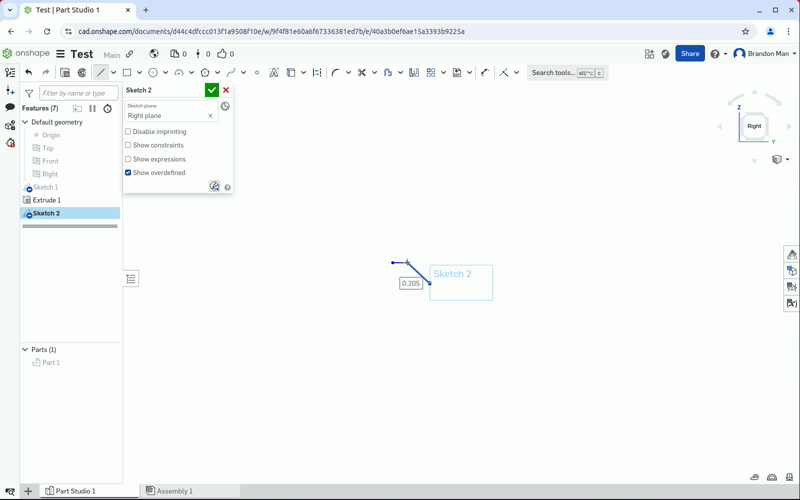
scroll(6)
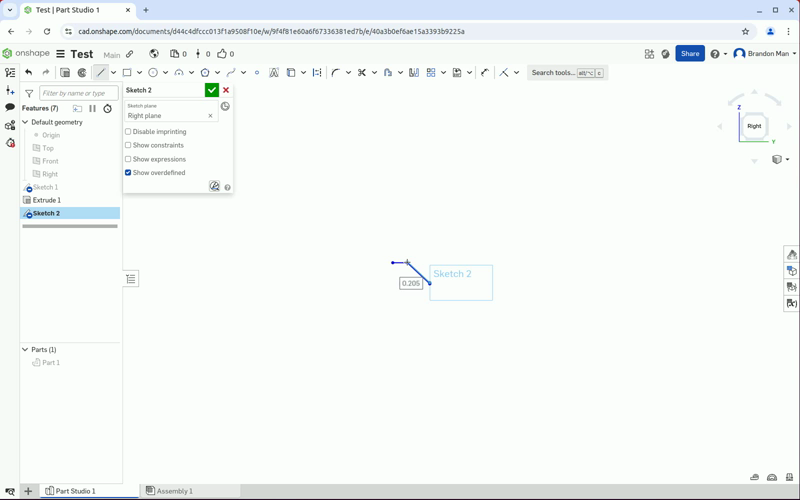
scroll(6)
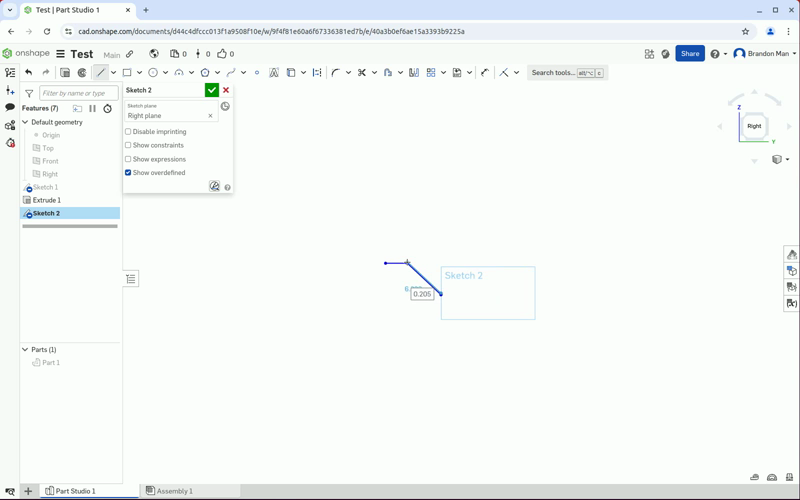
scroll(6)
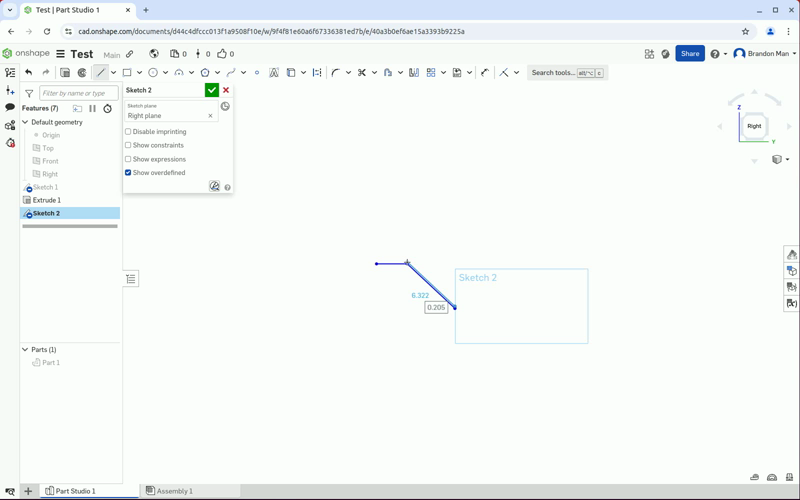
scroll(6)
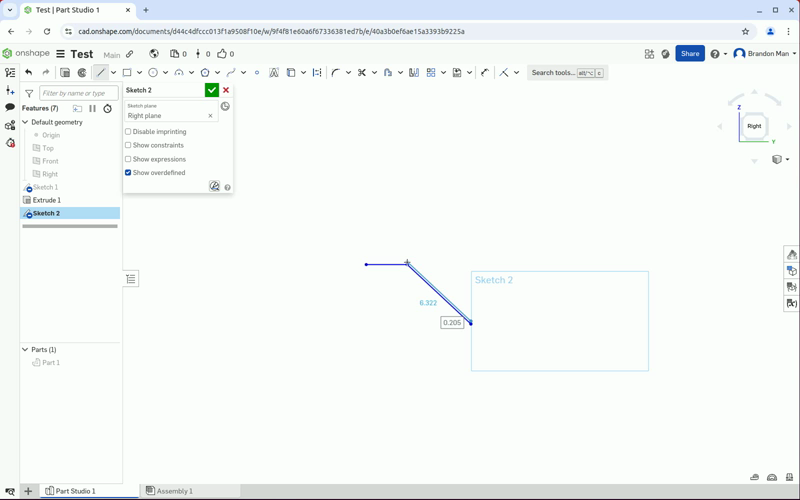
scroll(6)
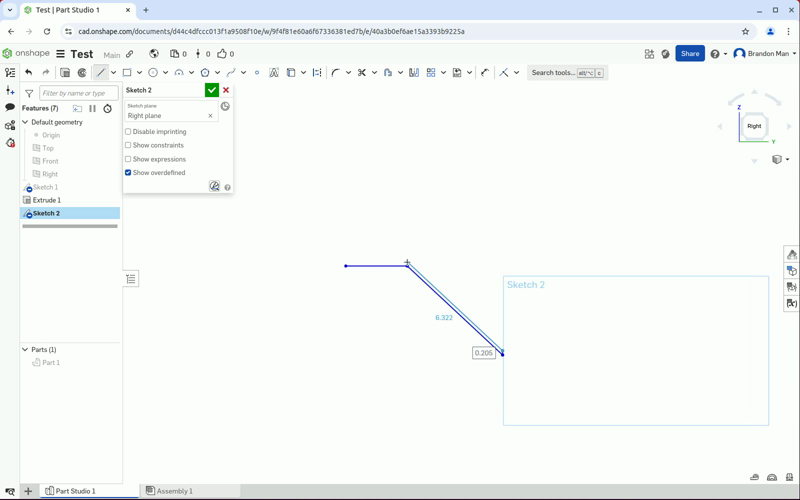
scroll(6)
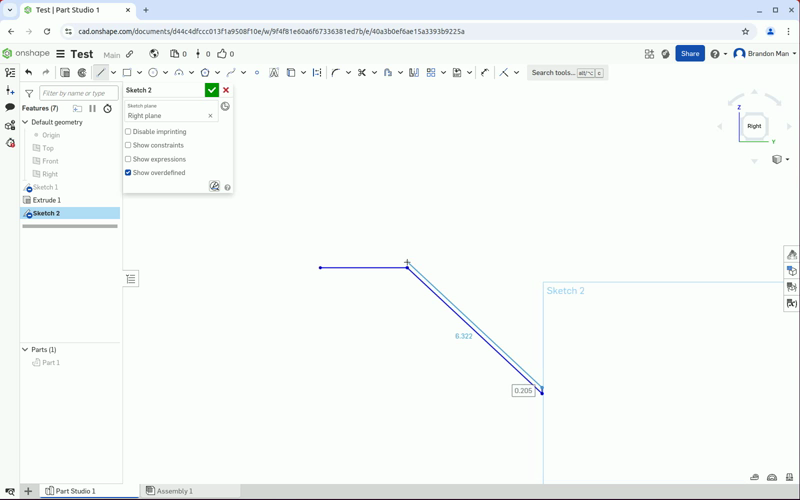
scroll(6)
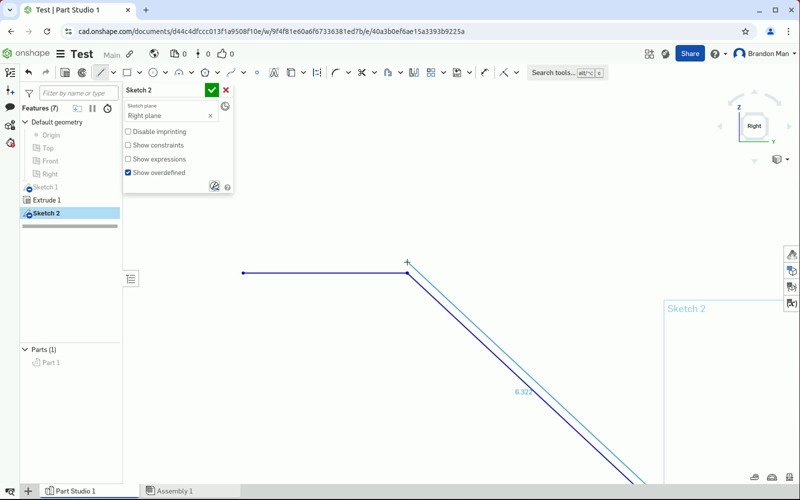
click(407, 261)
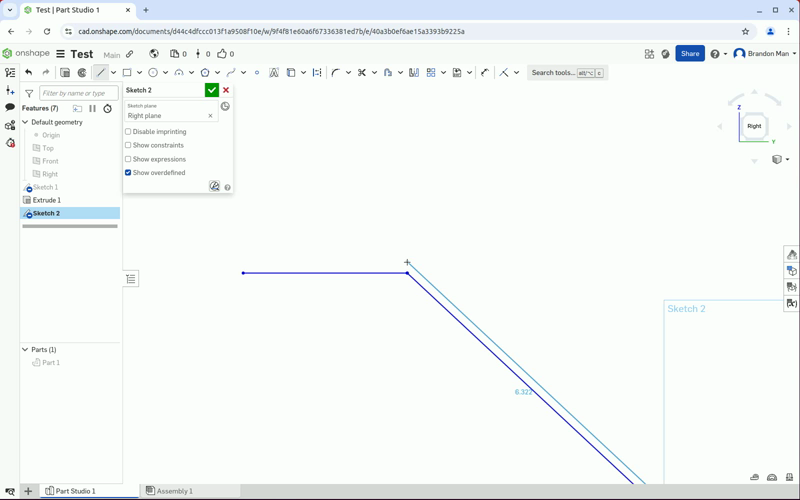
scroll(-6)
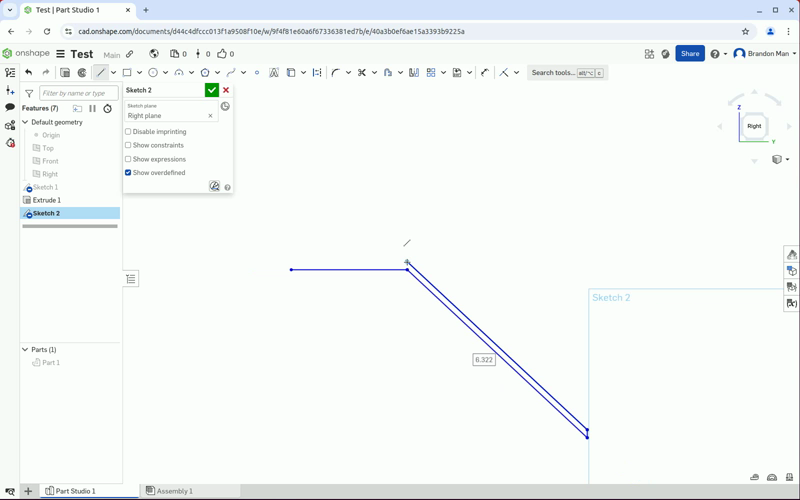
scroll(-6)
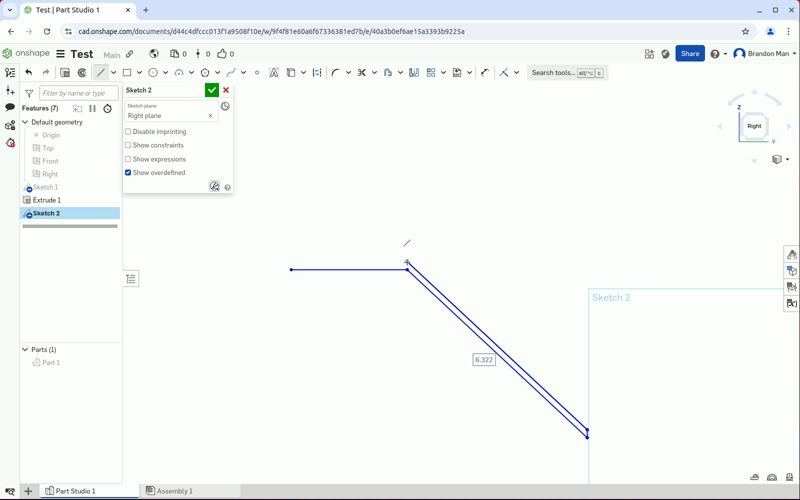
scroll(-6)
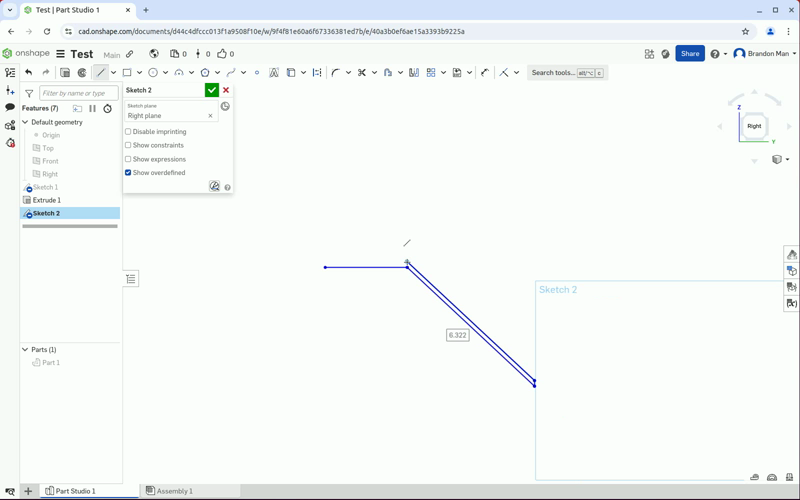
scroll(-6)
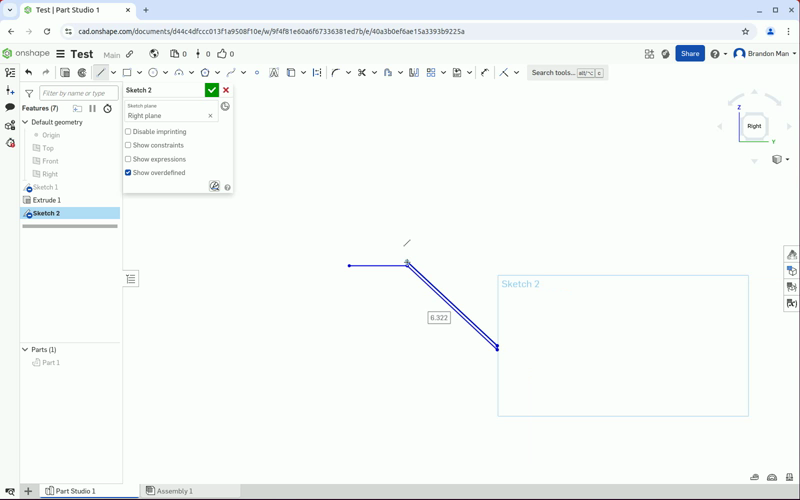
scroll(-6)
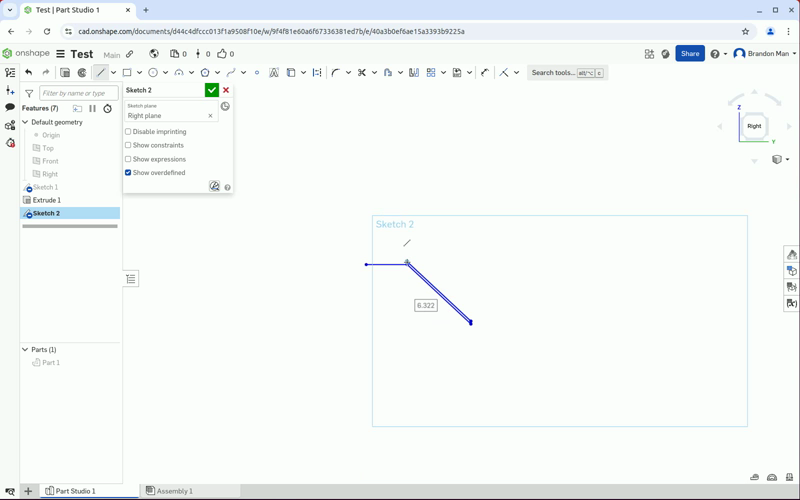
scroll(-6)
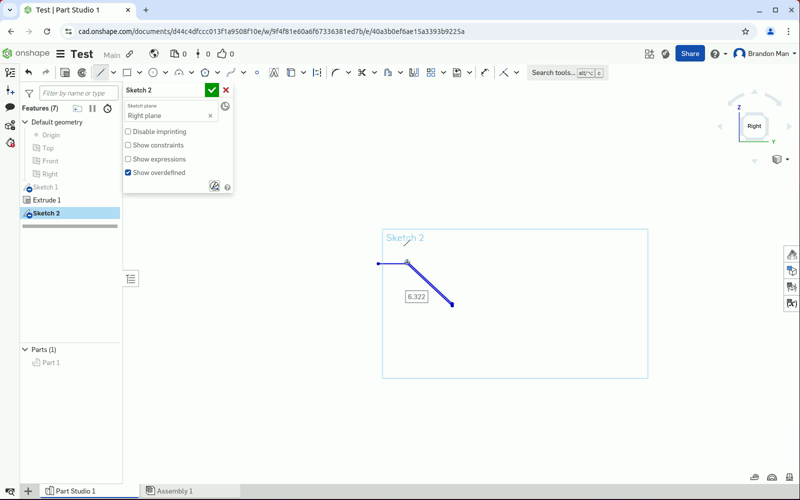
scroll(-6)
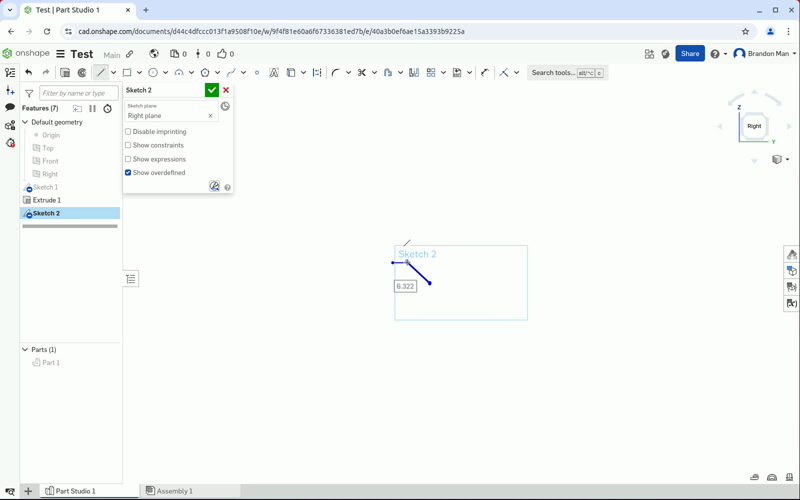
key_up(shift)
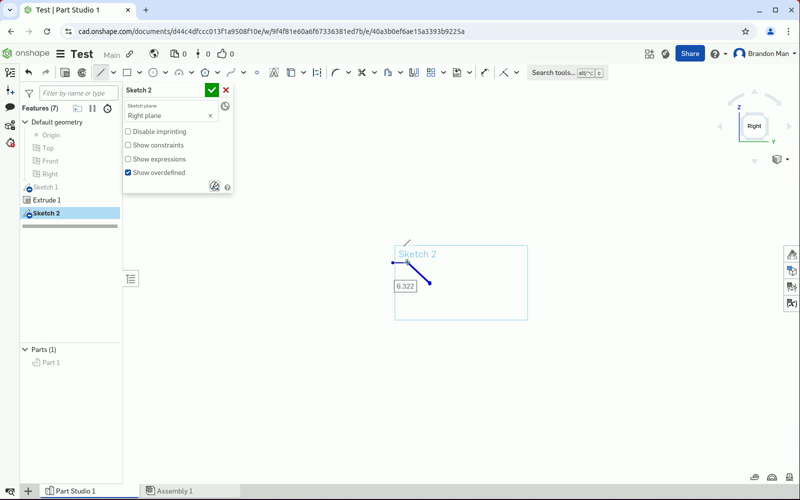
key_down(shift)
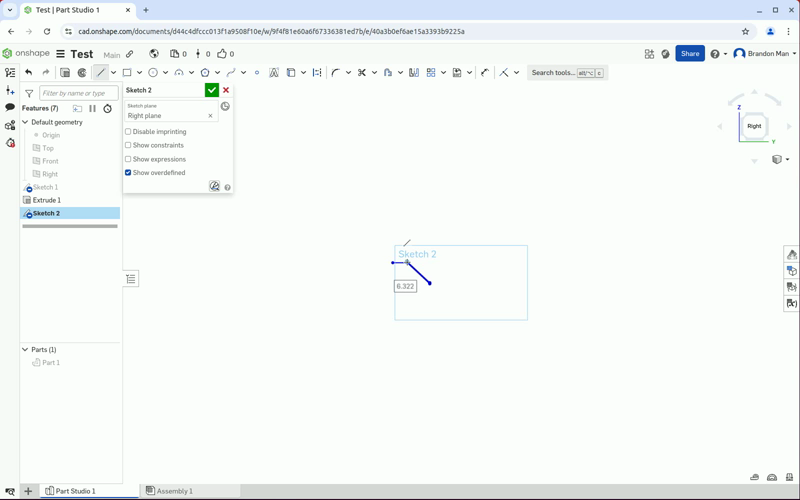
mouse_move(437, 261)
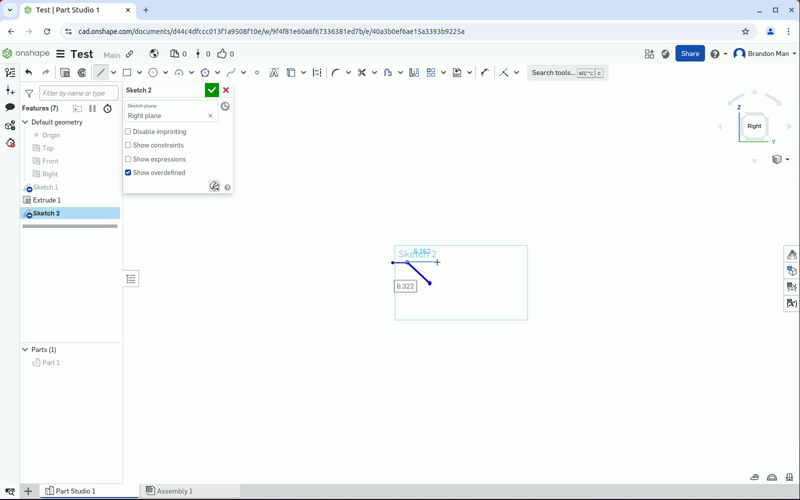
mouse_move(392, 261)
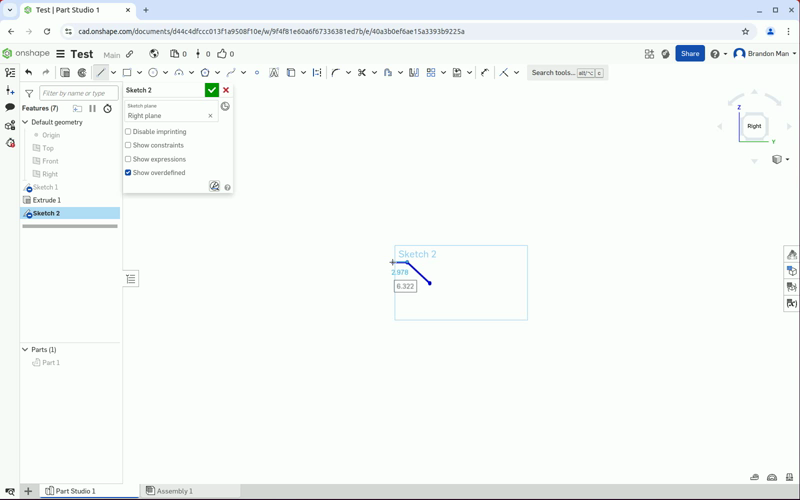
scroll(6)
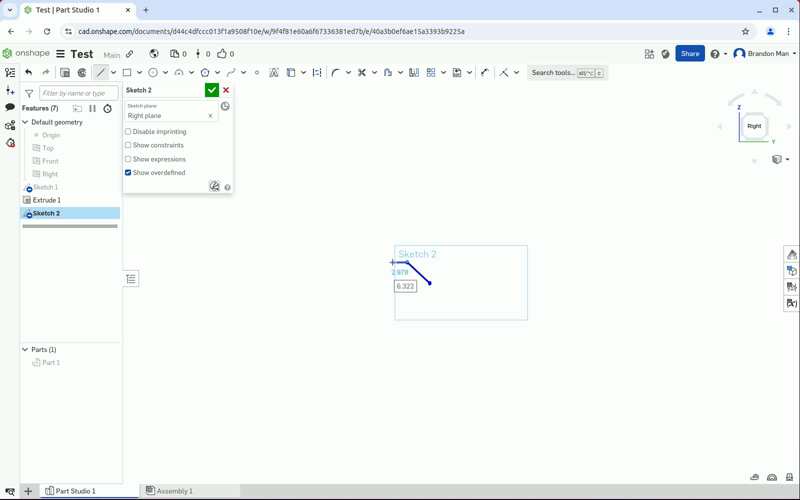
scroll(6)
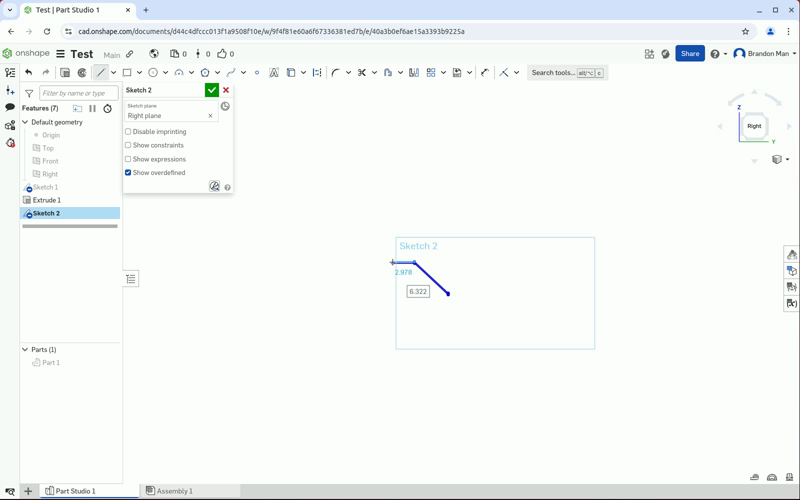
scroll(6)
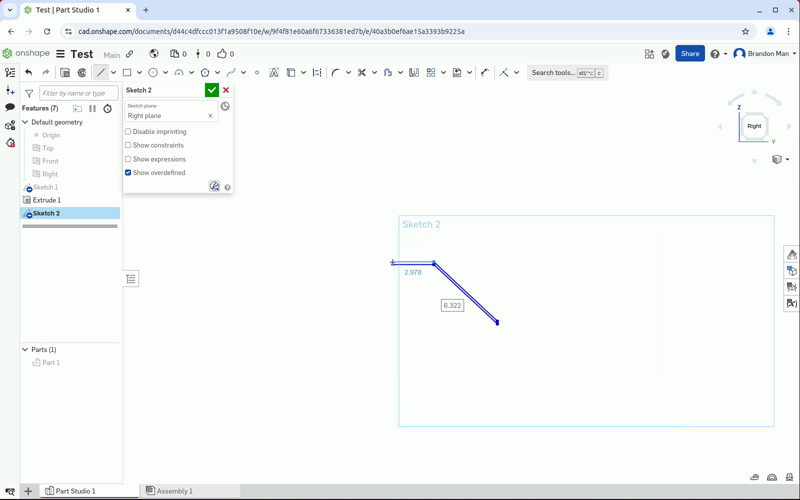
scroll(6)
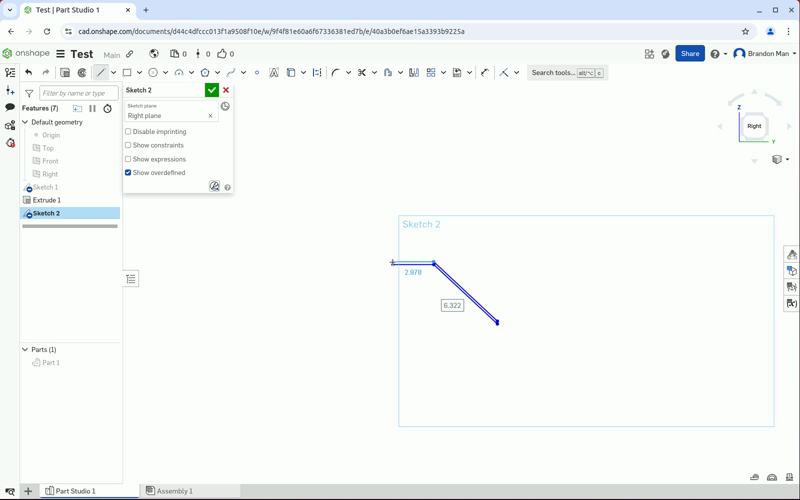
scroll(6)
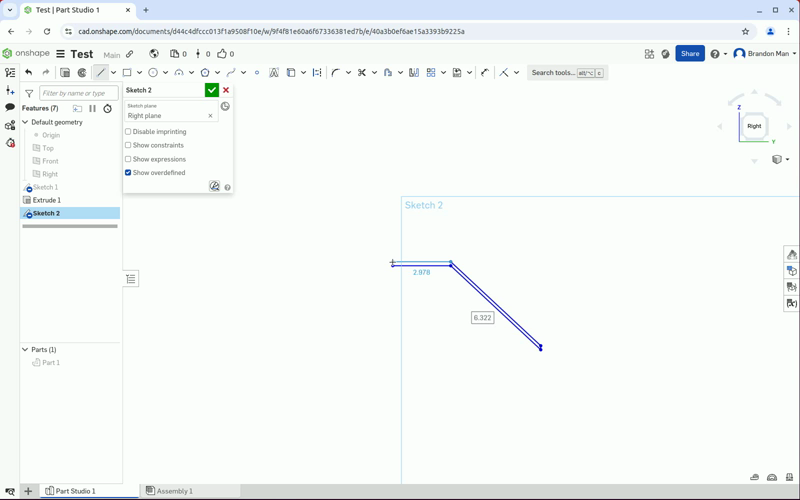
scroll(6)
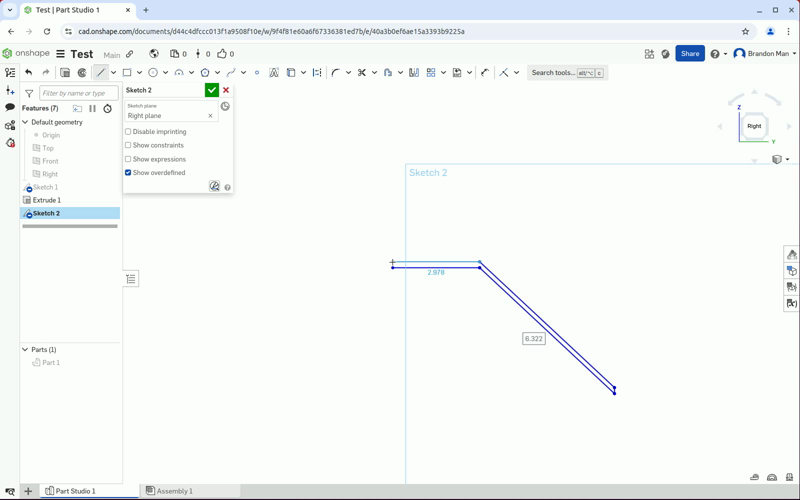
scroll(6)
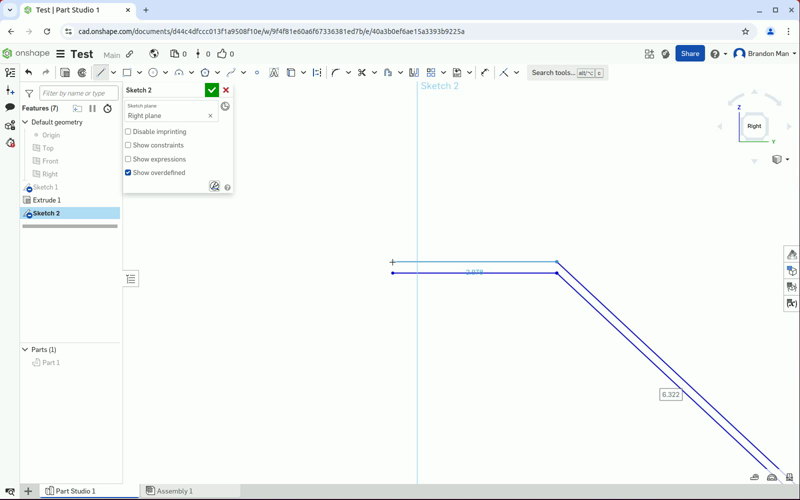
click(392, 261)
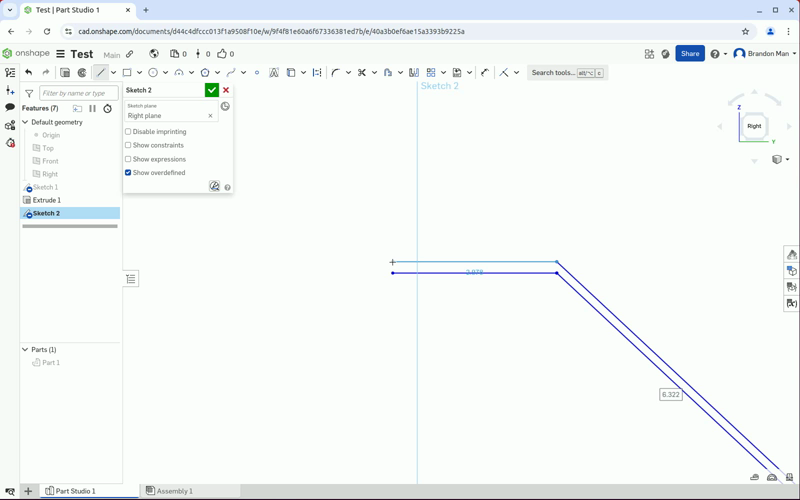
scroll(-6)
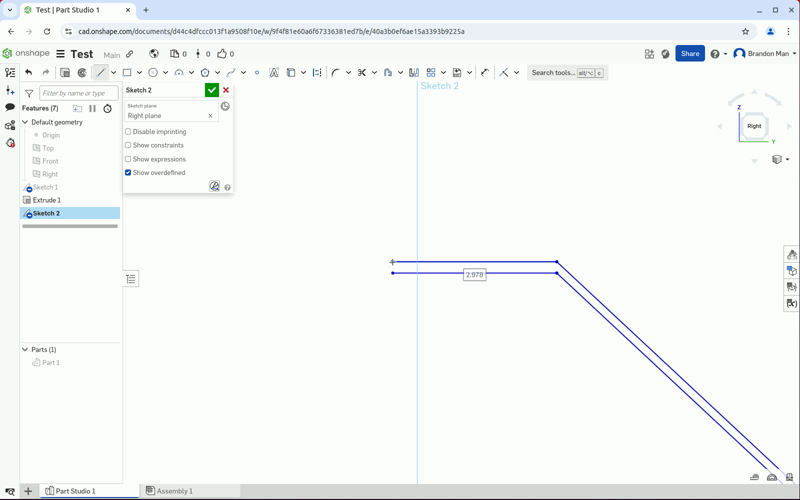
scroll(-6)
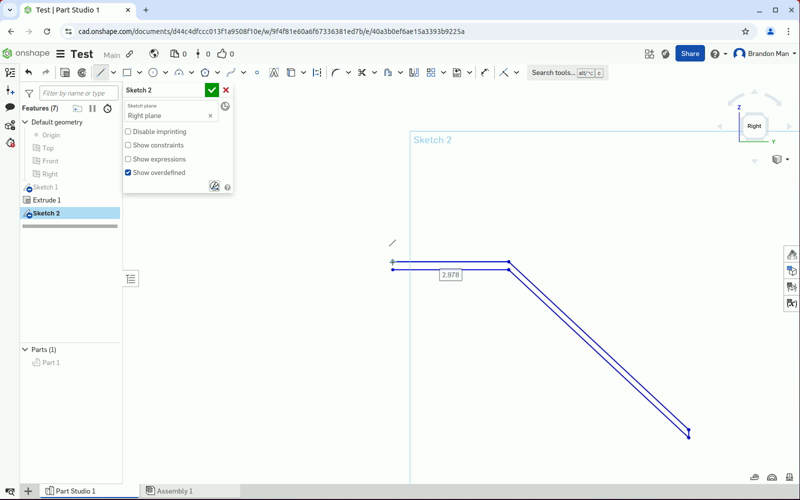
scroll(-6)
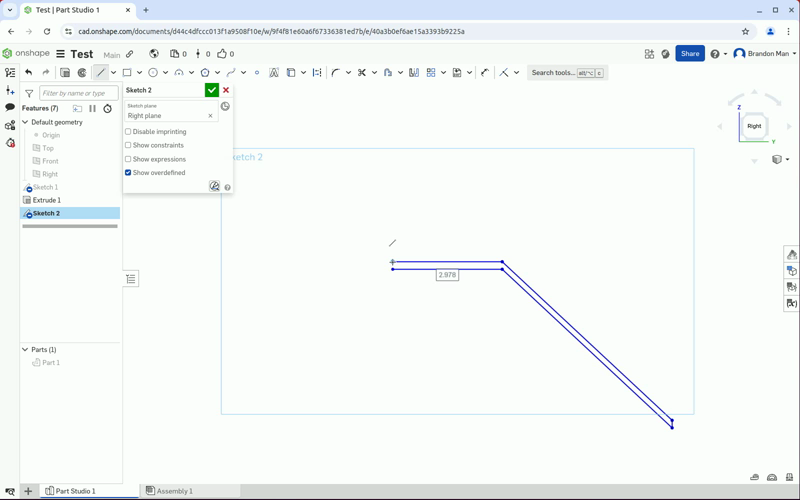
scroll(-6)
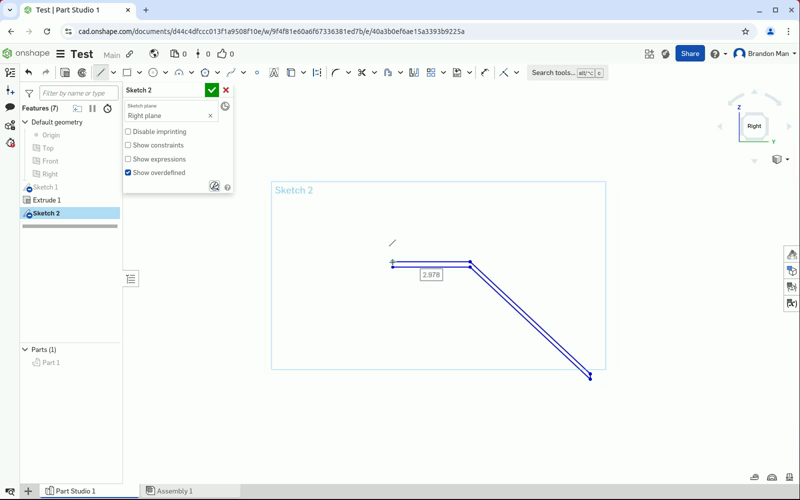
scroll(-6)
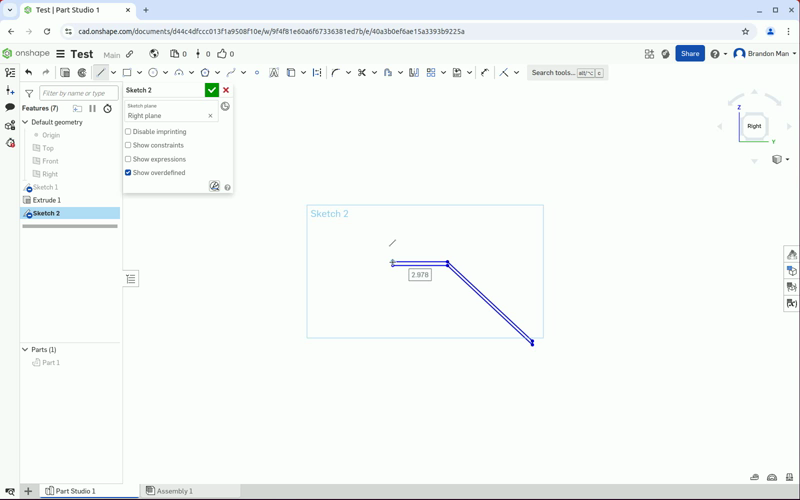
scroll(-6)
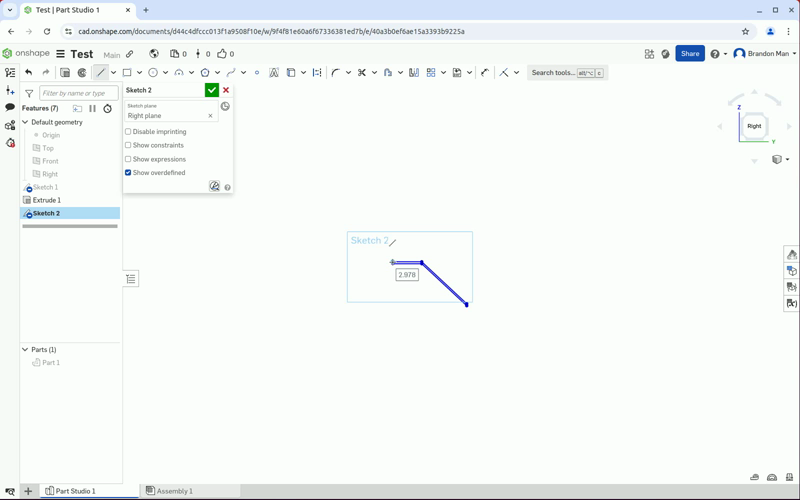
scroll(-6)
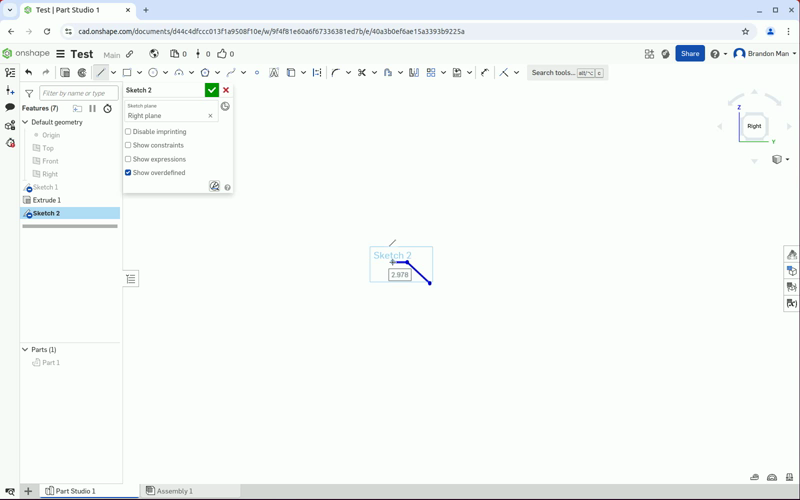
key_up(shift)
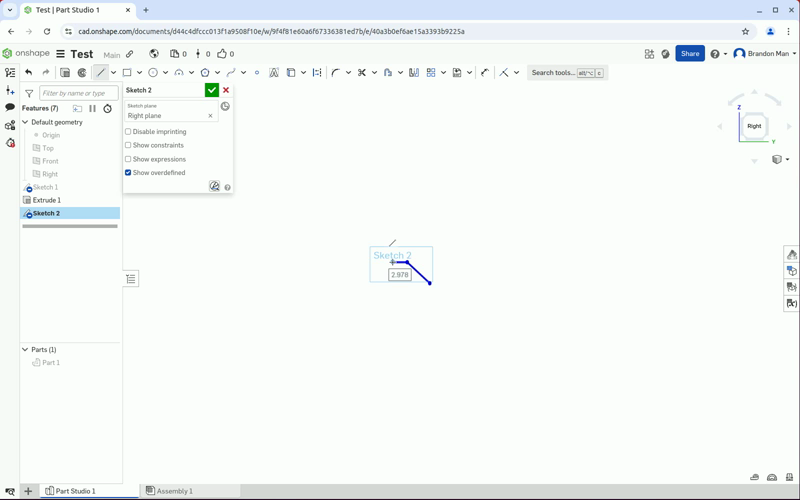
mouse_move(422, 261)
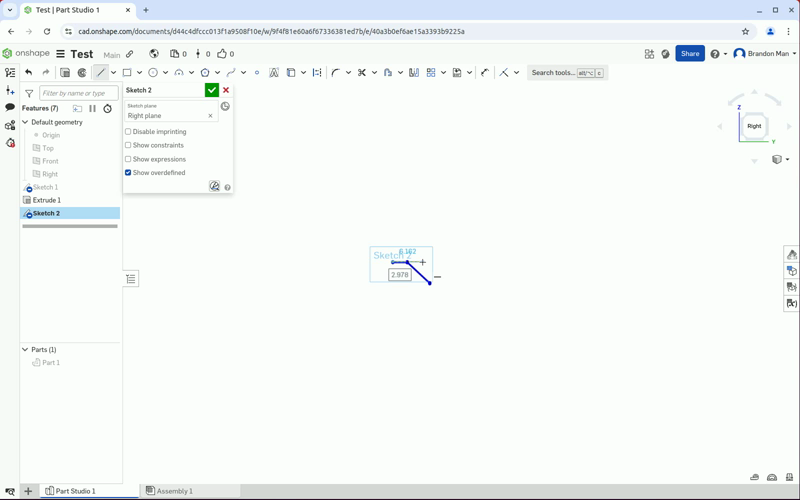
key_down(shift)
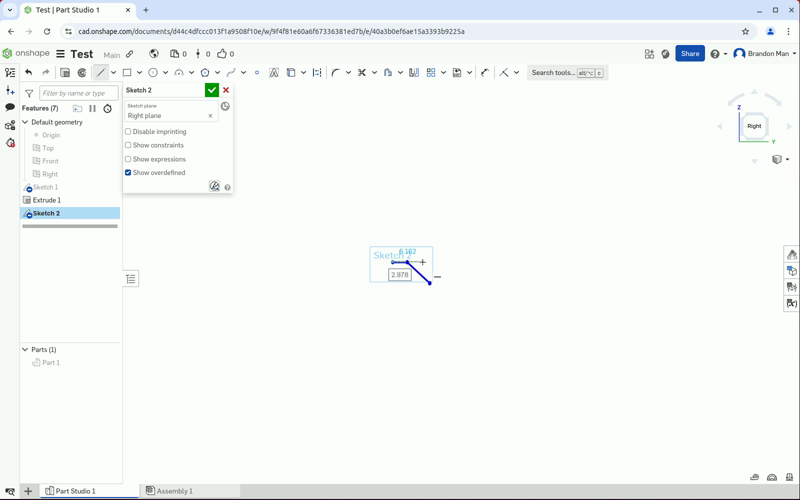
mouse_move(392, 262)
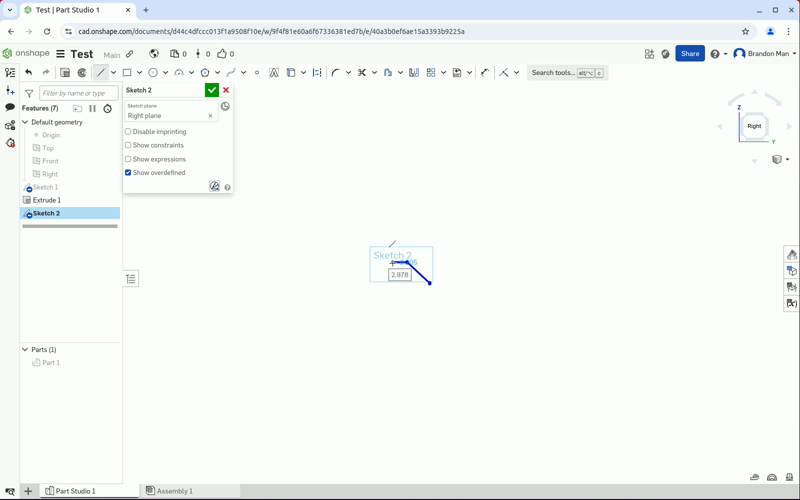
scroll(6)
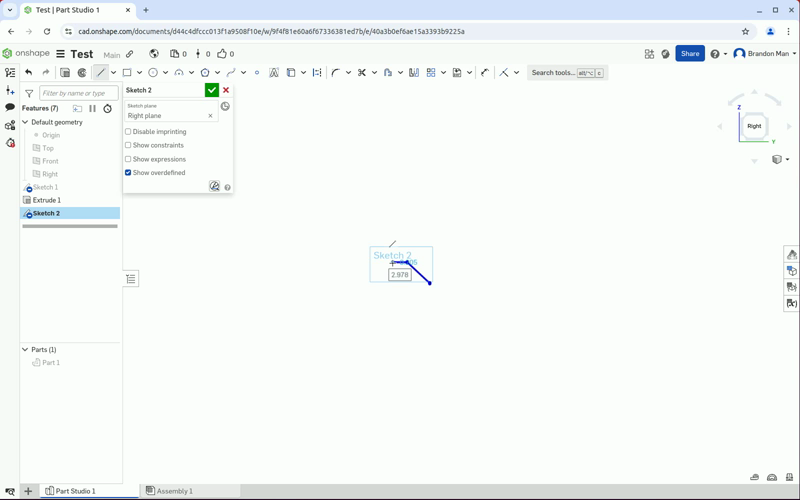
scroll(6)
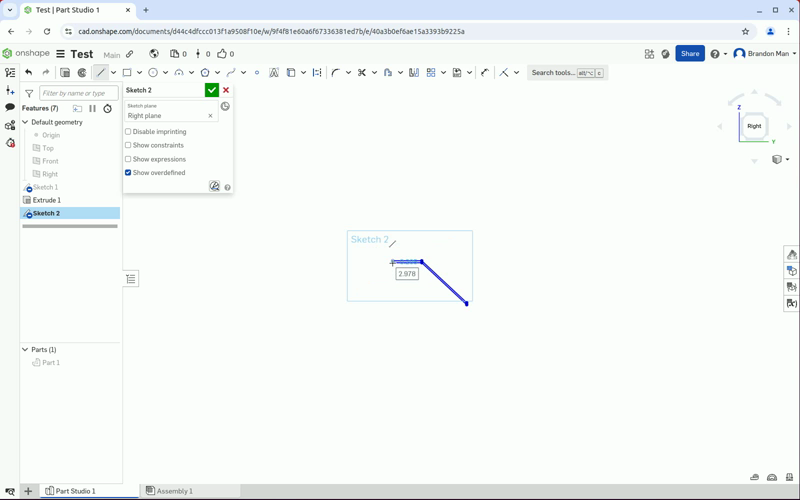
scroll(6)
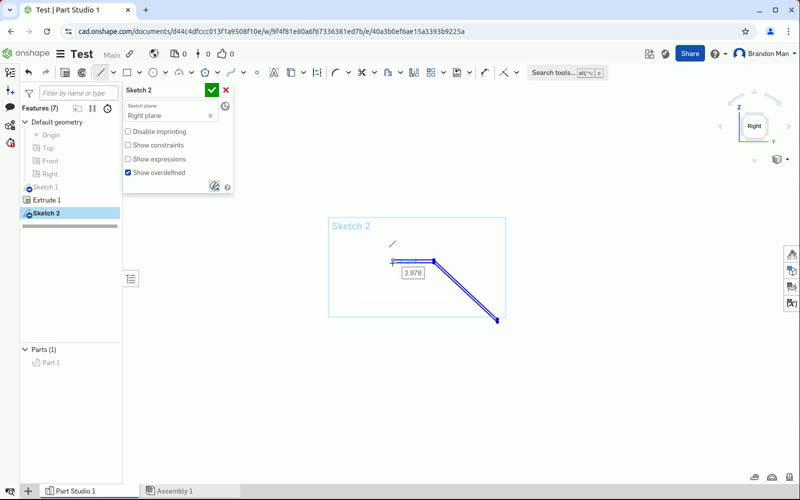
scroll(6)
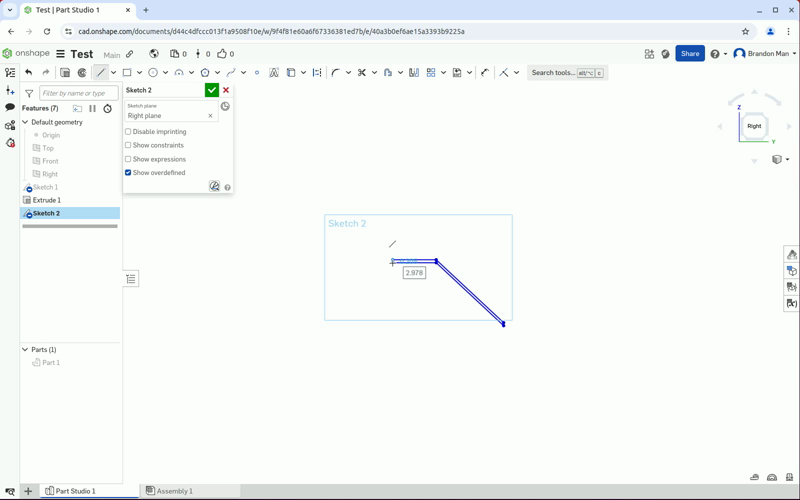
scroll(6)
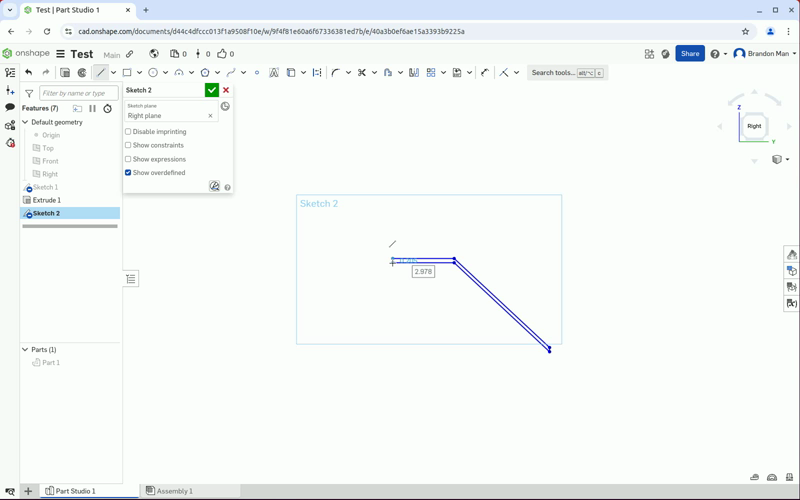
scroll(6)
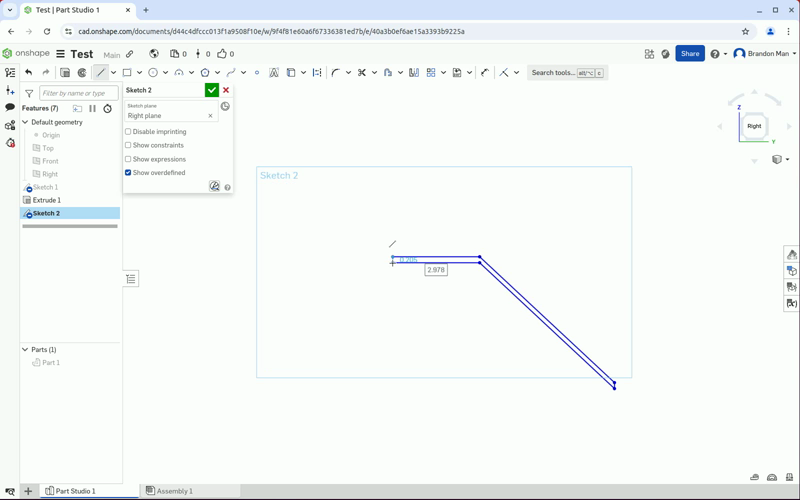
scroll(6)
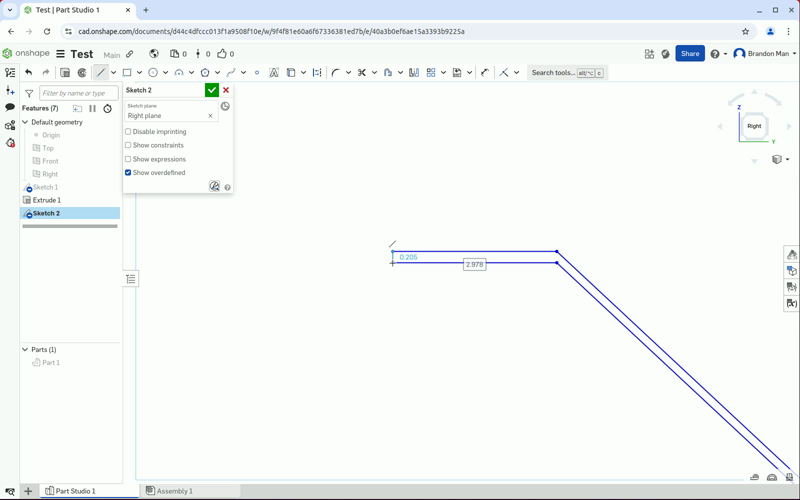
key_up(shift)
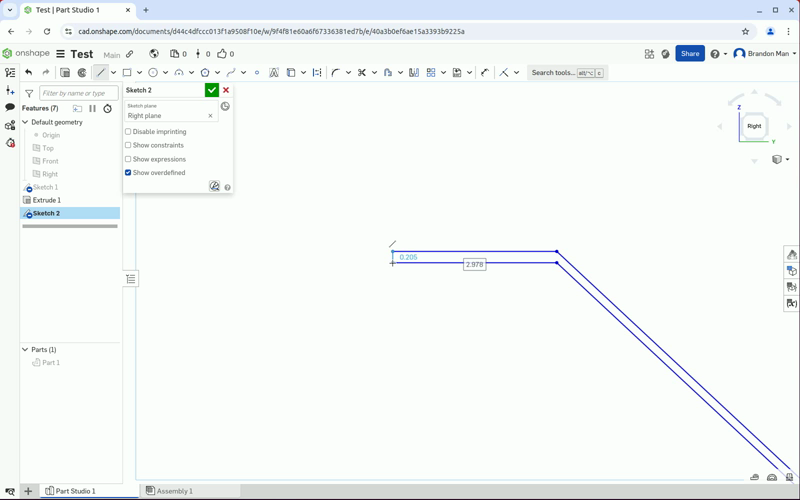
click(392, 262)
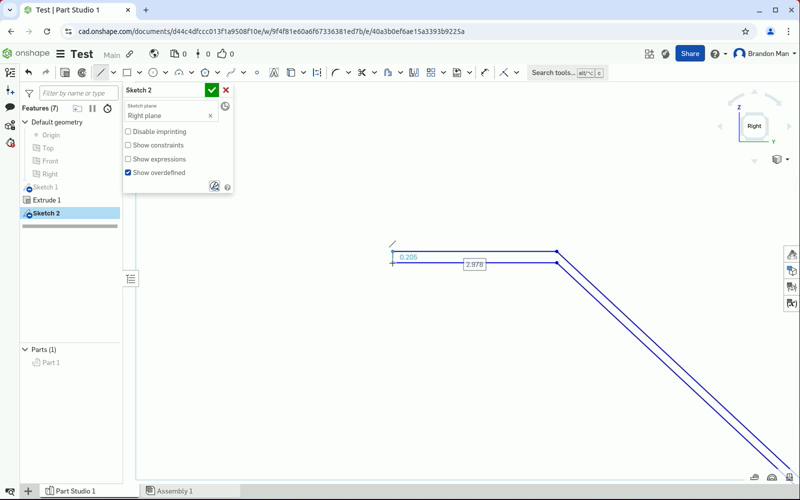
scroll(-6)
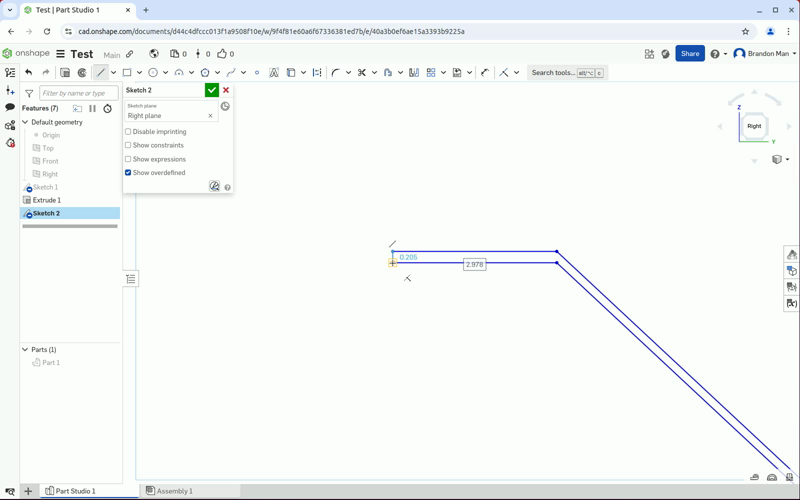
scroll(-6)
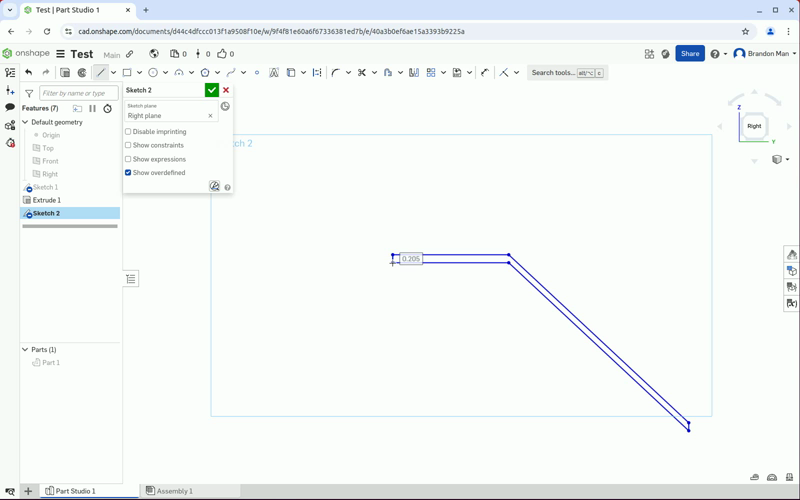
scroll(-6)
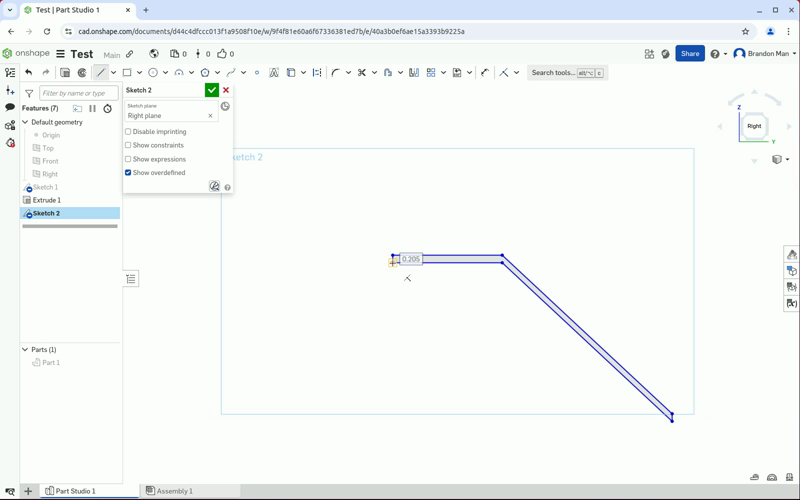
scroll(-6)
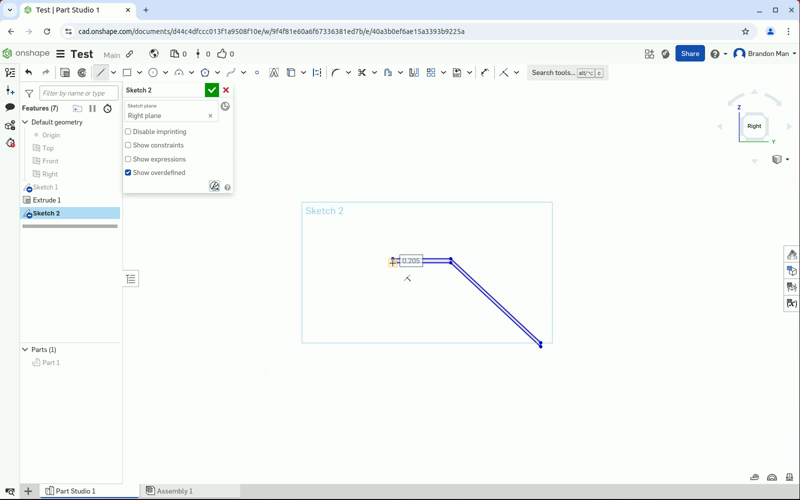
scroll(-6)
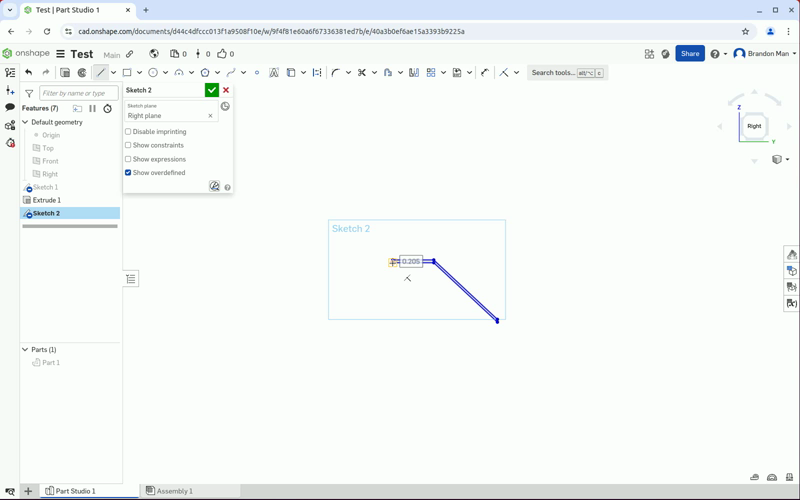
scroll(-6)
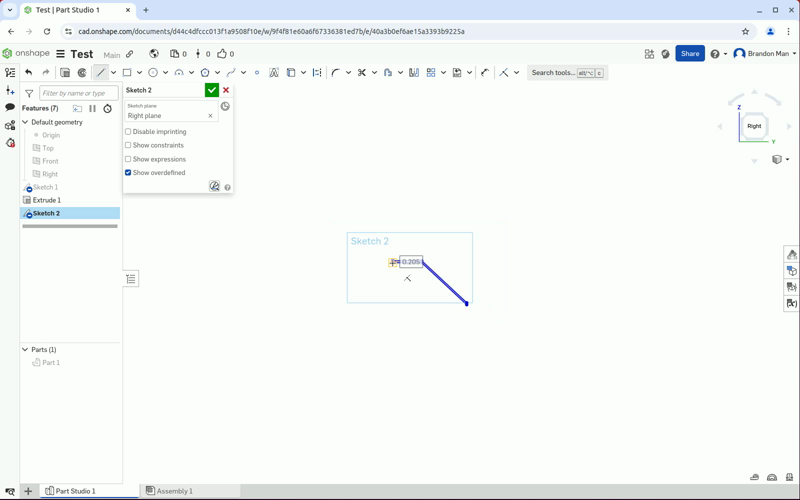
scroll(-6)
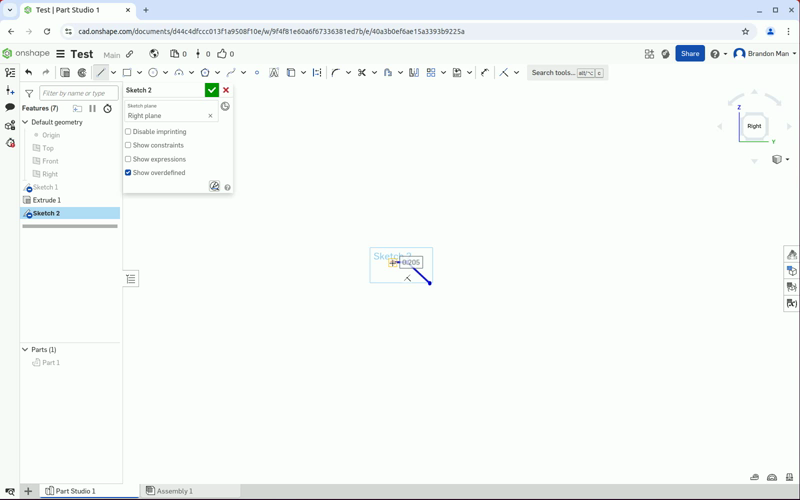
key(esc)
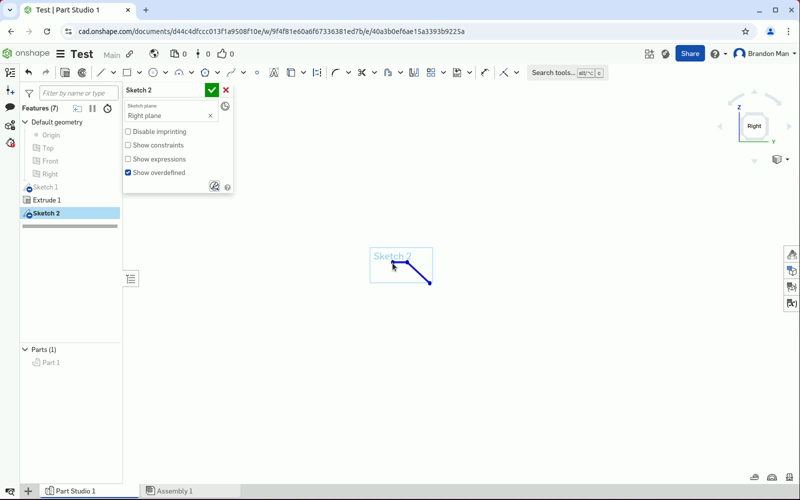
mouse_move(395, 262)
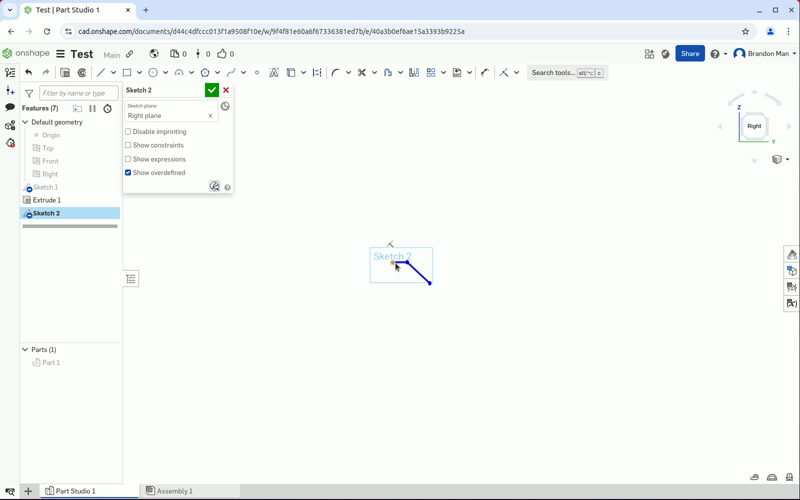
scroll(6)
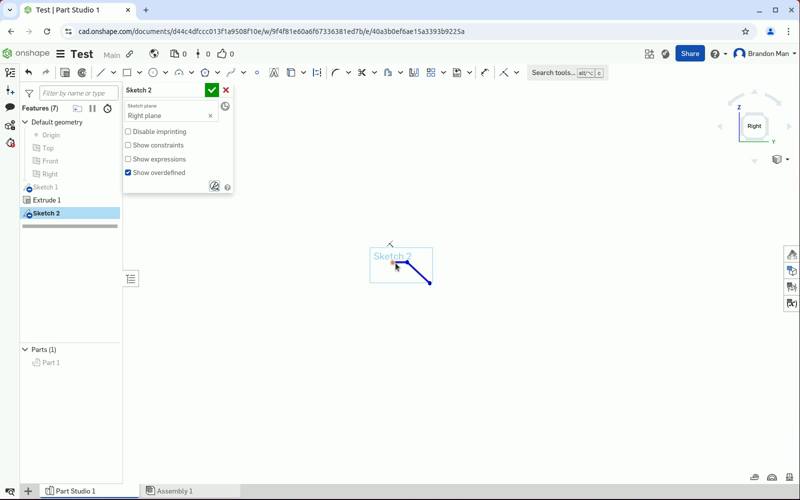
scroll(6)
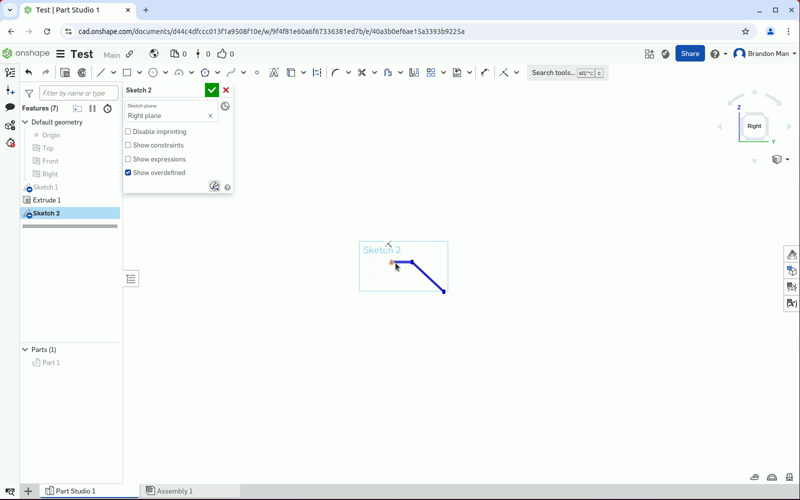
scroll(6)
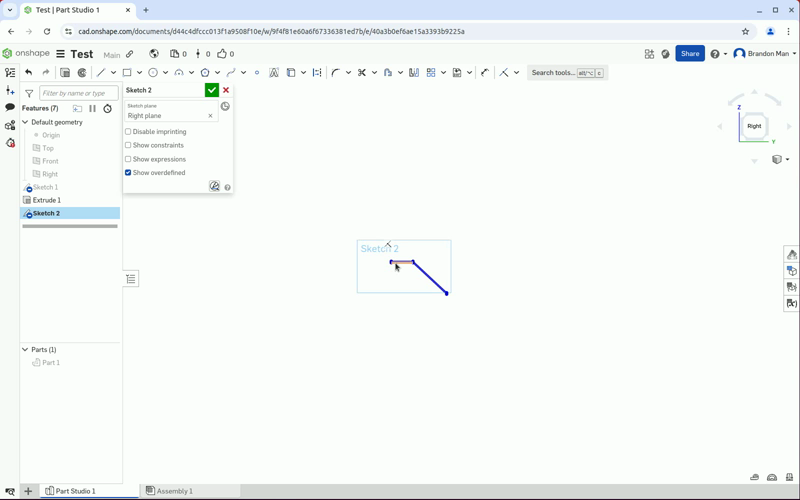
scroll(6)
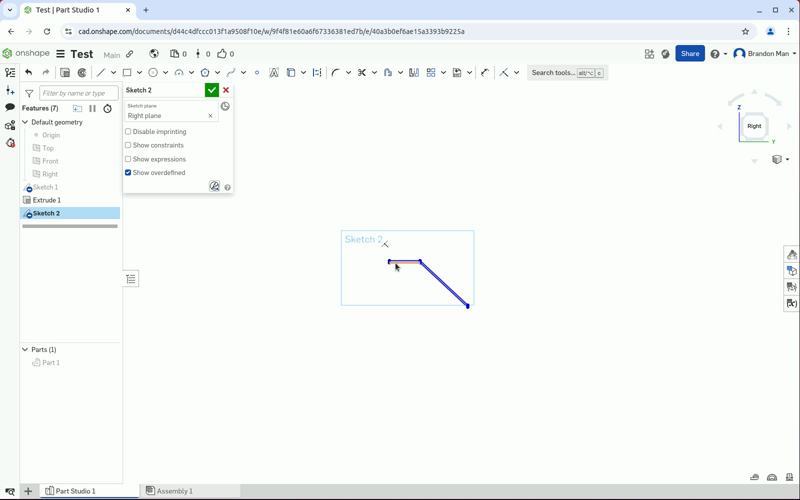
scroll(6)
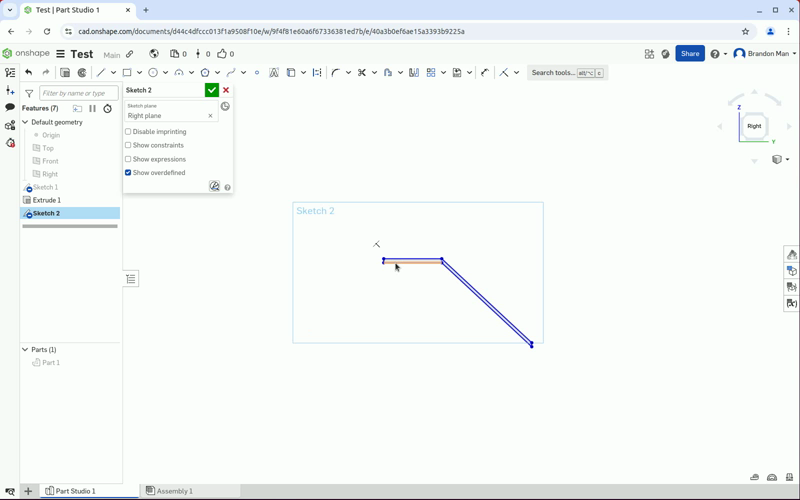
scroll(6)
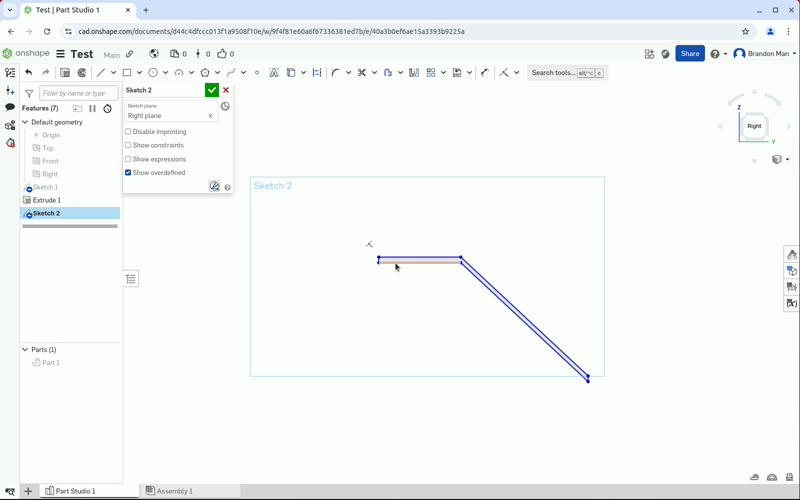
scroll(6)
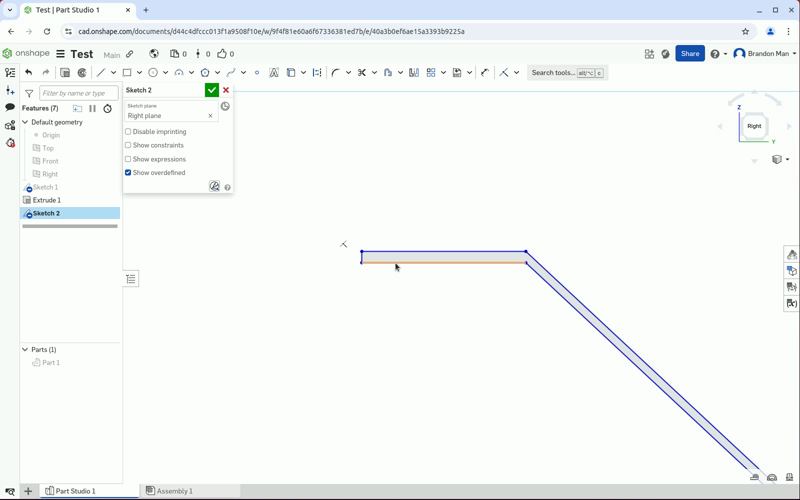
click(395, 262)
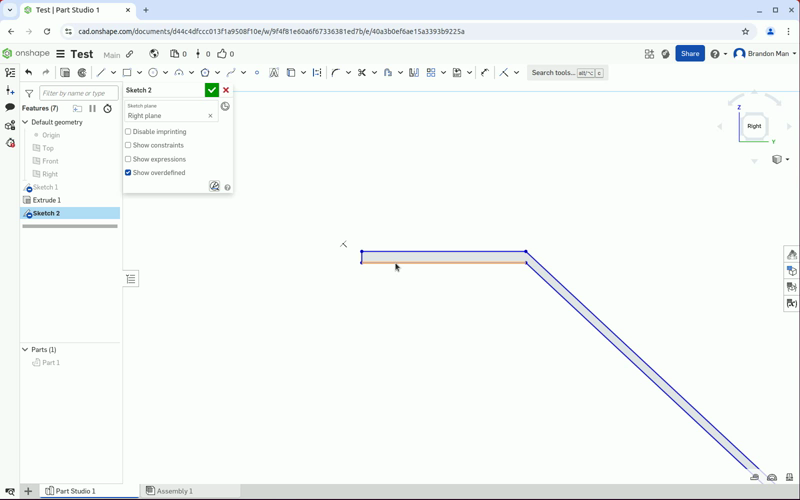
scroll(-6)
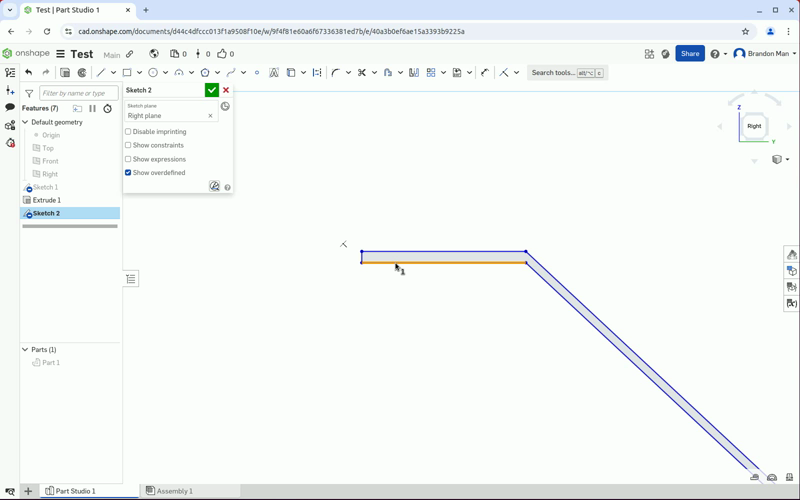
scroll(-6)
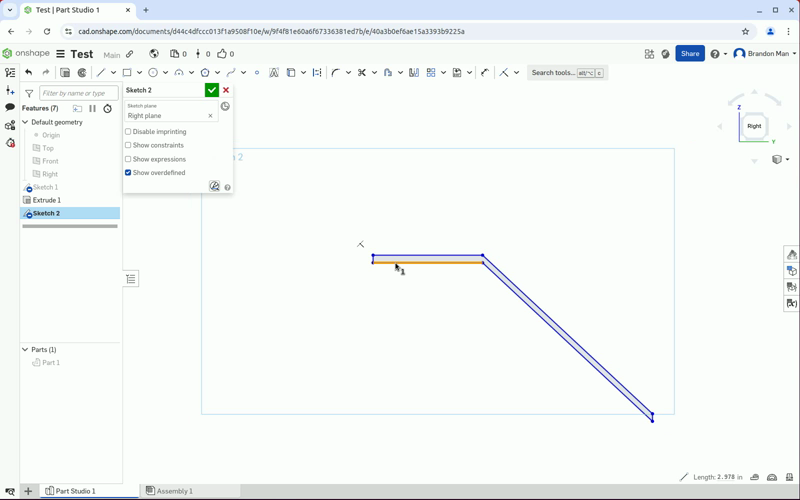
scroll(-6)
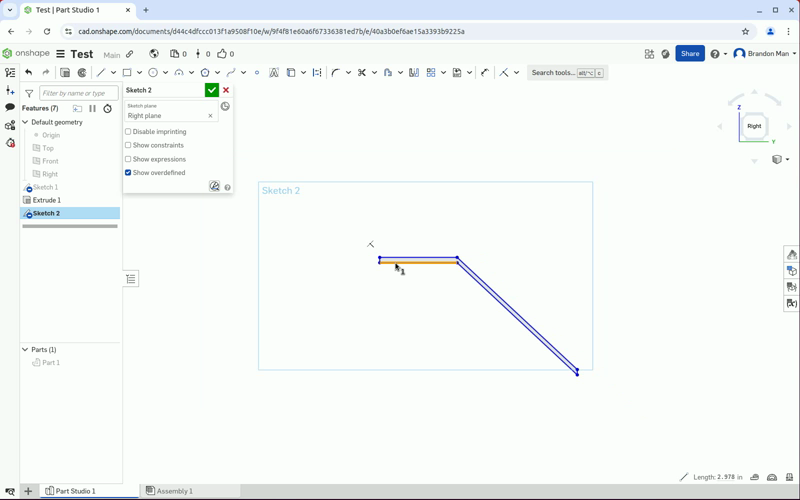
scroll(-6)
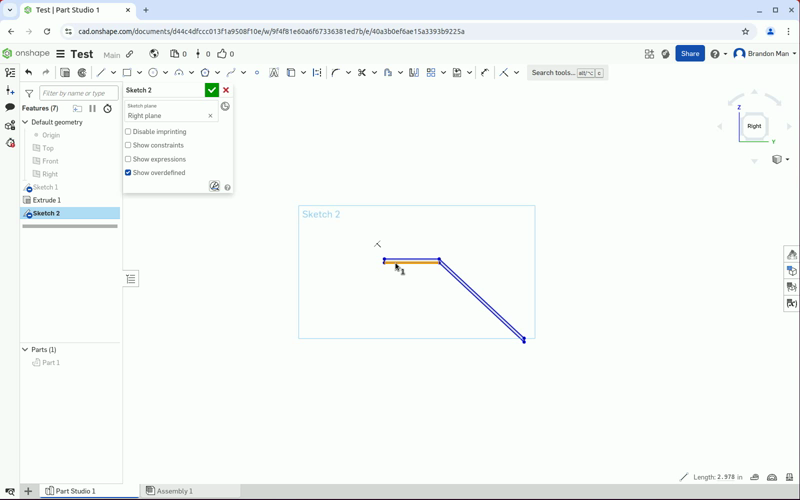
scroll(-6)
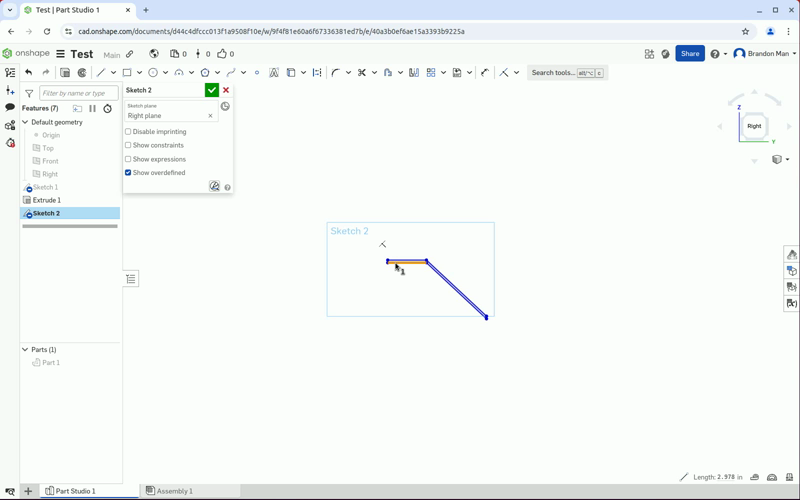
scroll(-6)
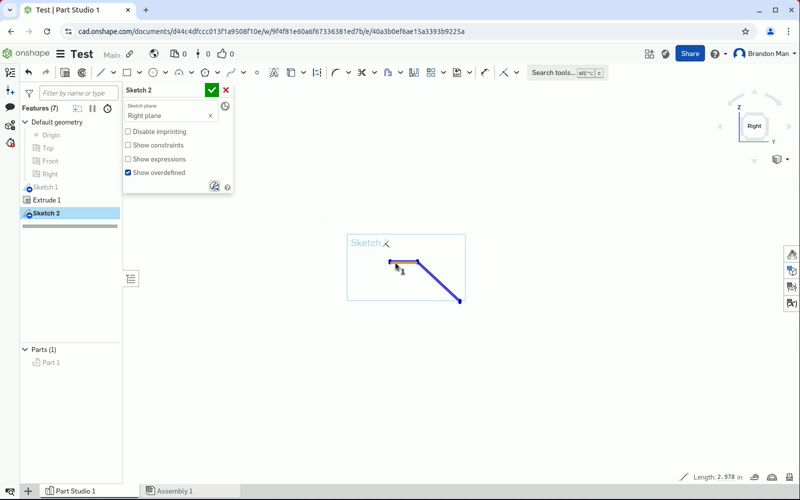
scroll(-6)
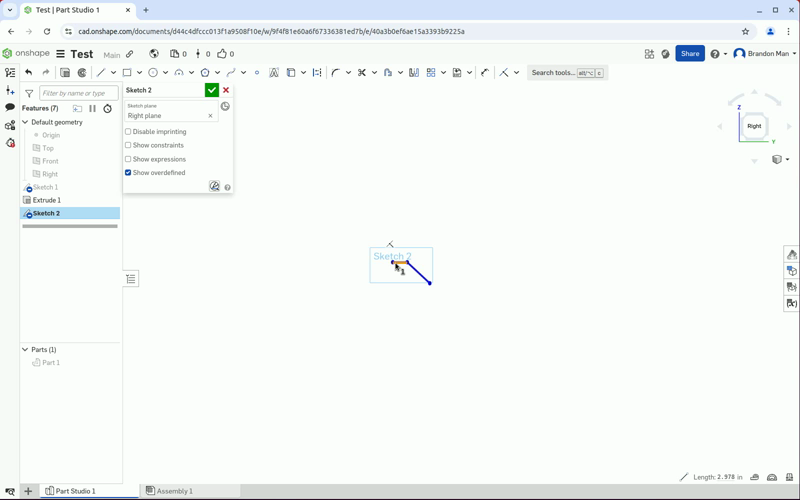
mouse_move(73, 352)
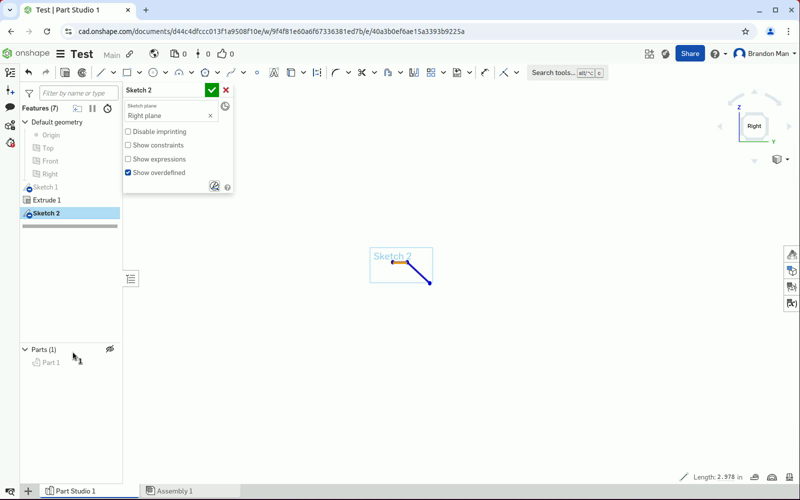
key(shift+y)
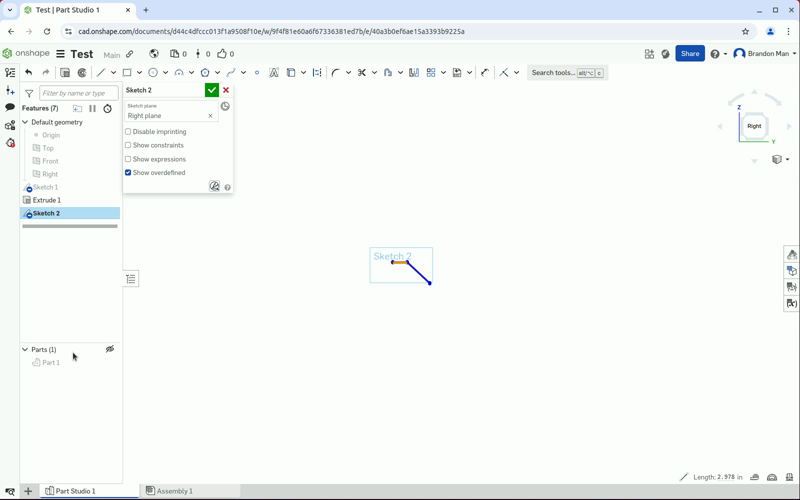
key(shift+e)
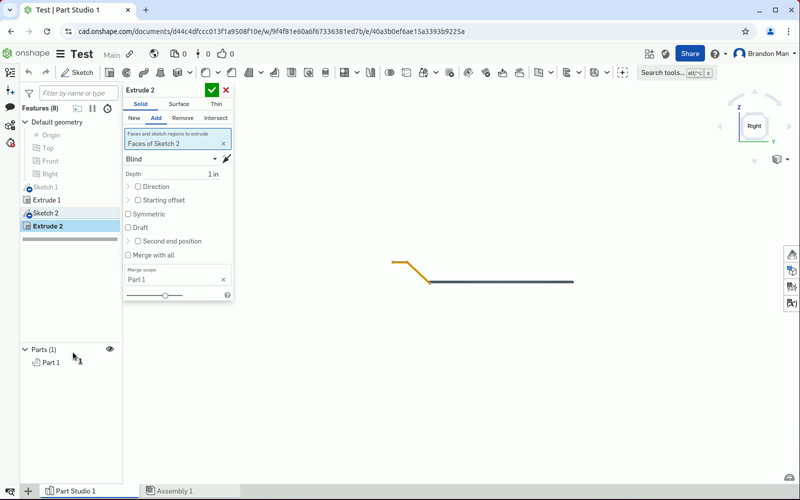
mouse_move(143, 106)
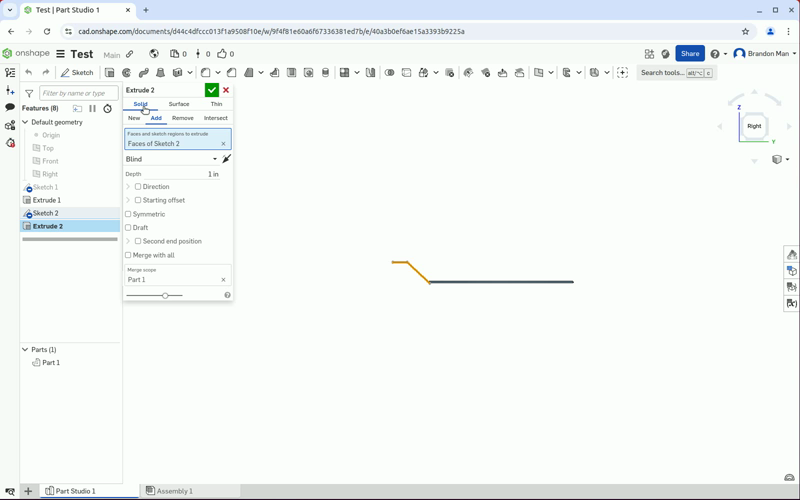
click(143, 106)
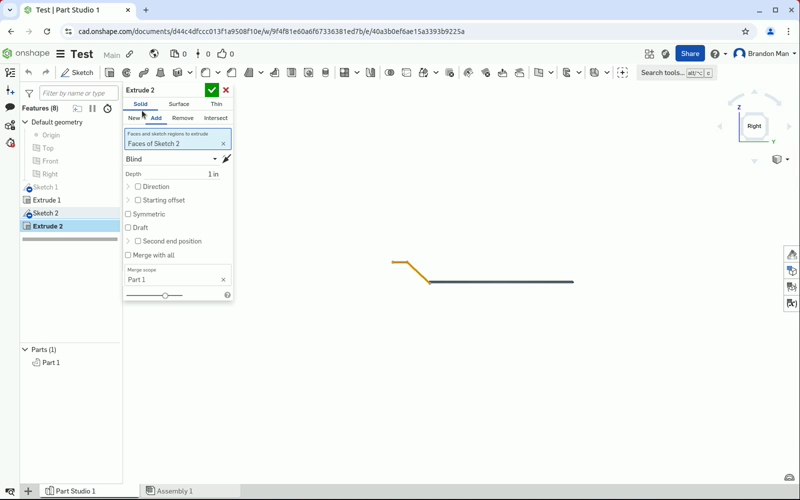
mouse_move(137, 120)
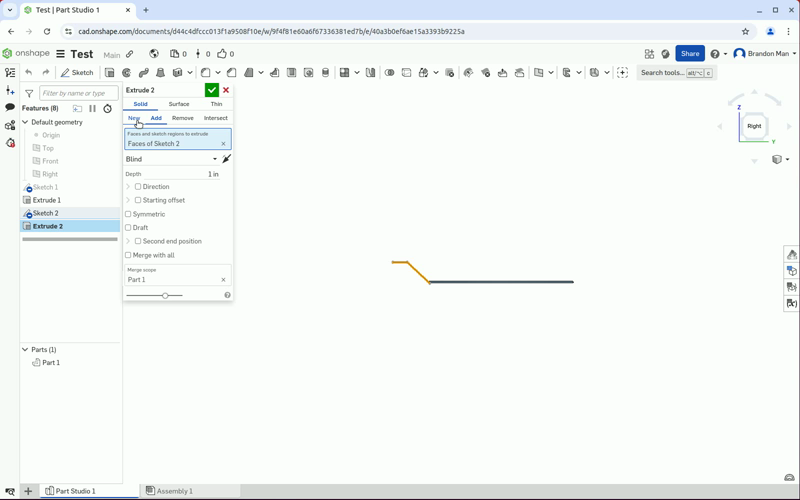
click(137, 120)
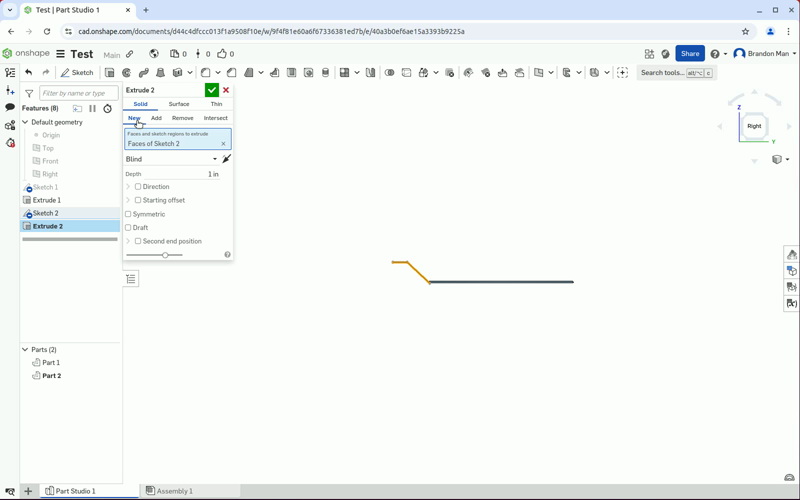
key(tab, 4)
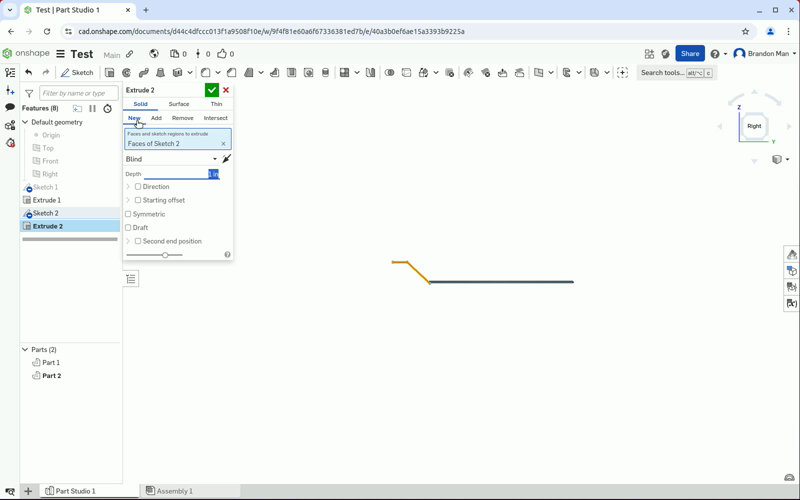
text(19.738)
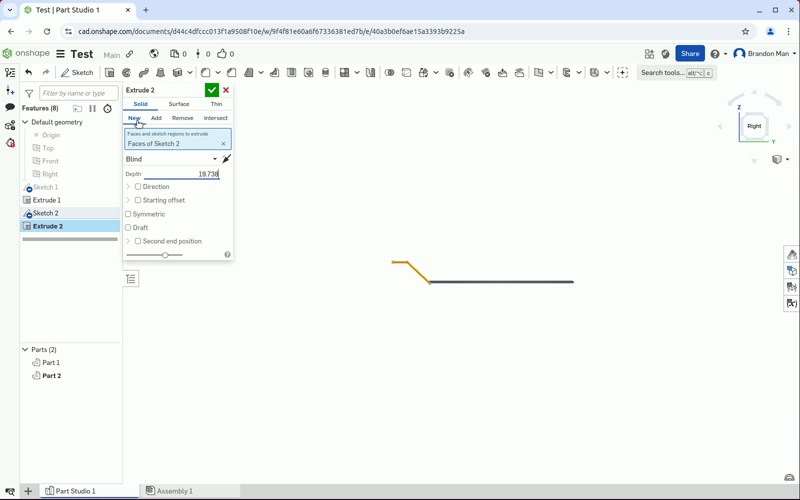
key(enter)
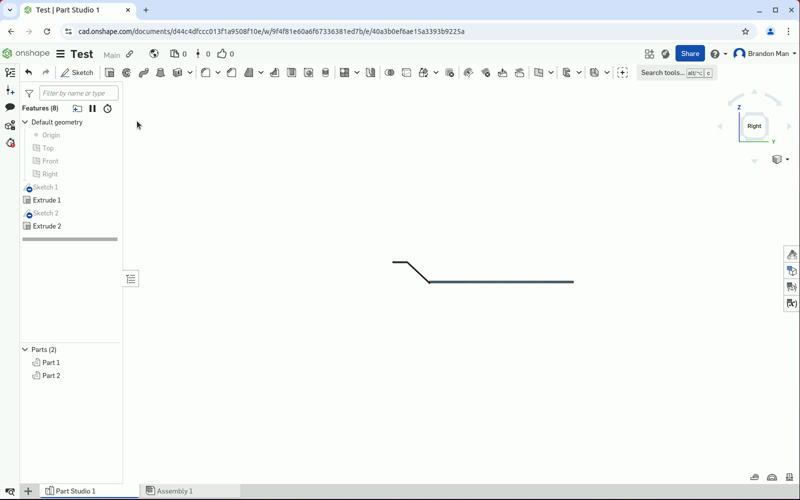
key(shift+h)
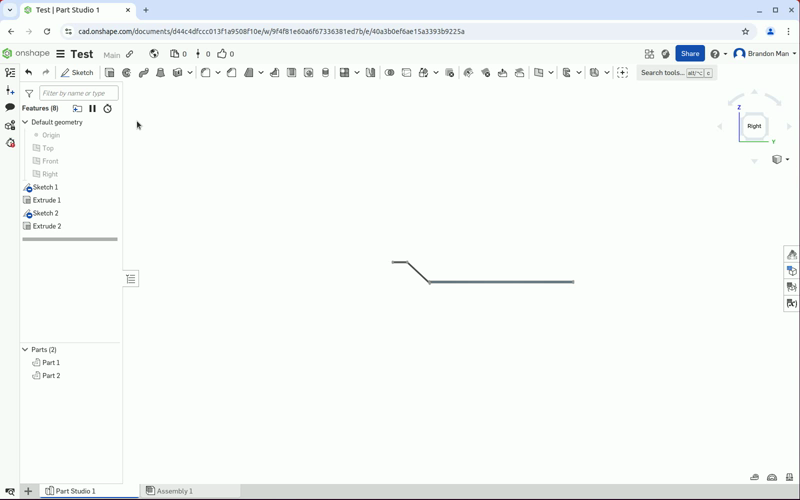
key(shift+h)
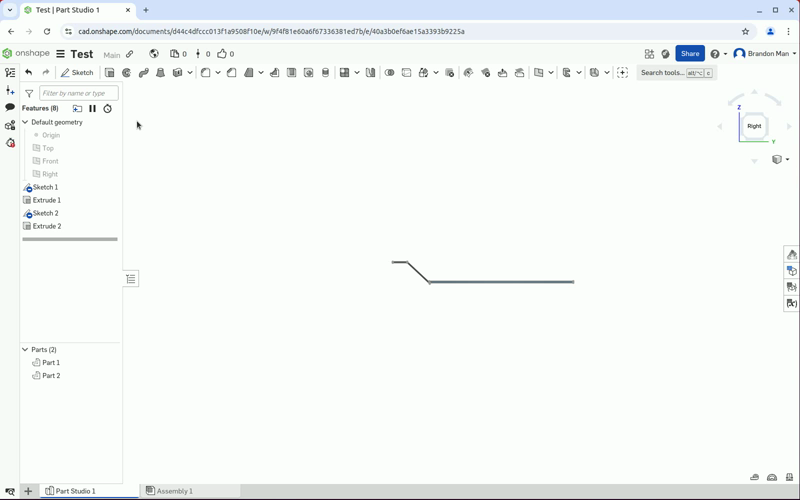
key(shift+7)
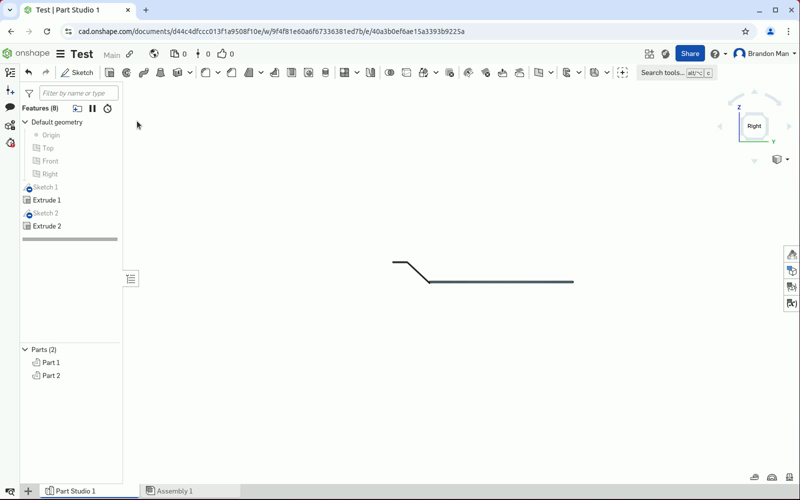
key(right, 2)
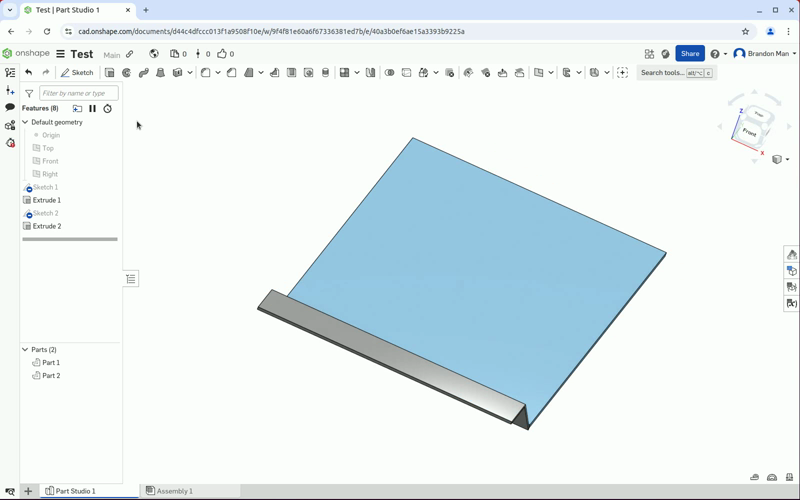
key(down, 2)
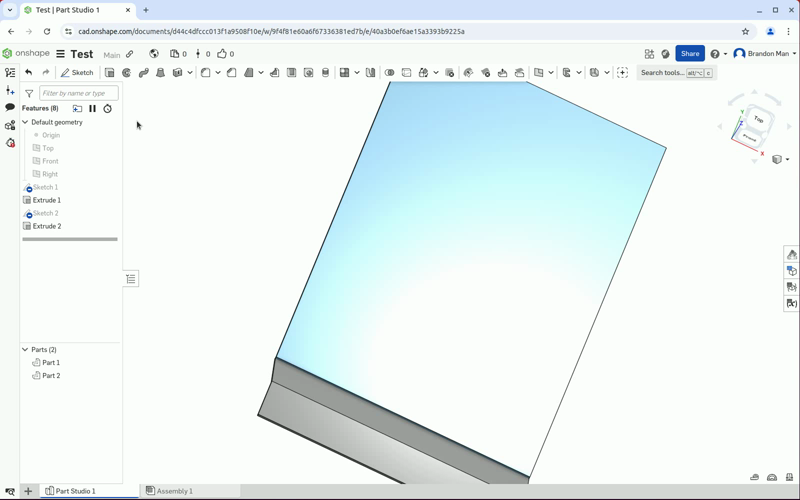
key(up, 2)
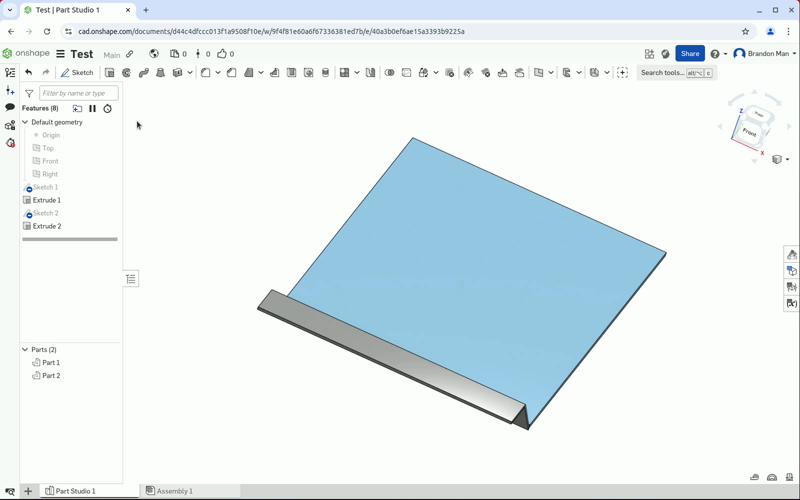
key(left, 2)
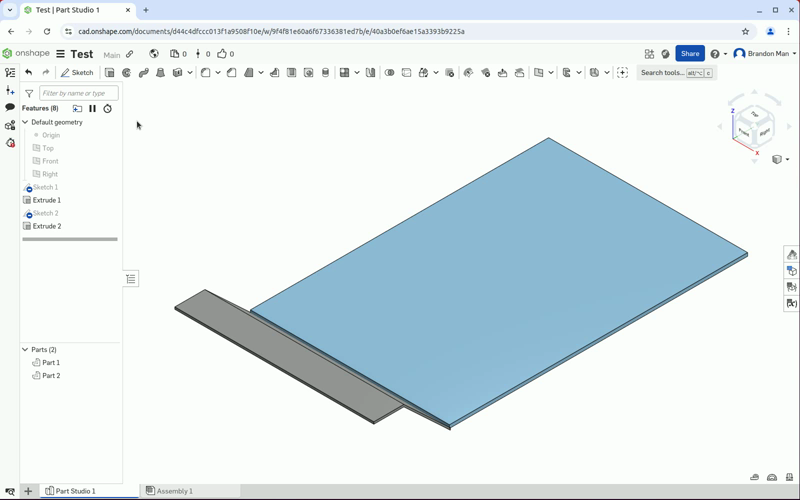
mouse_move(73, 189)
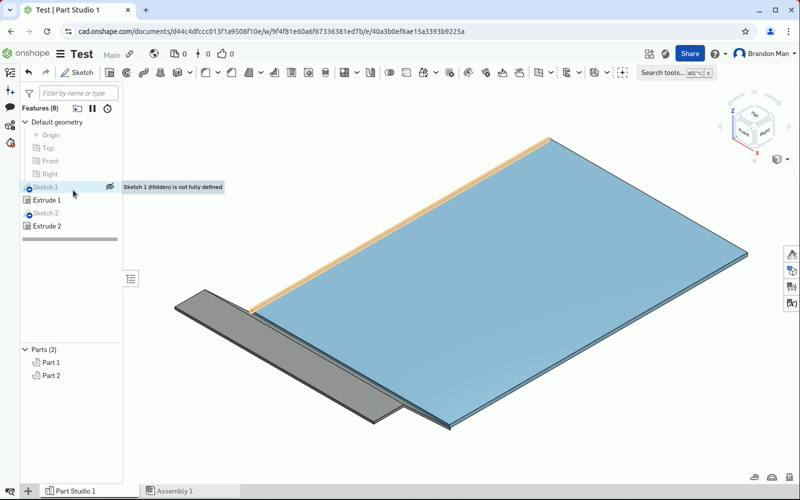
click(73, 189)